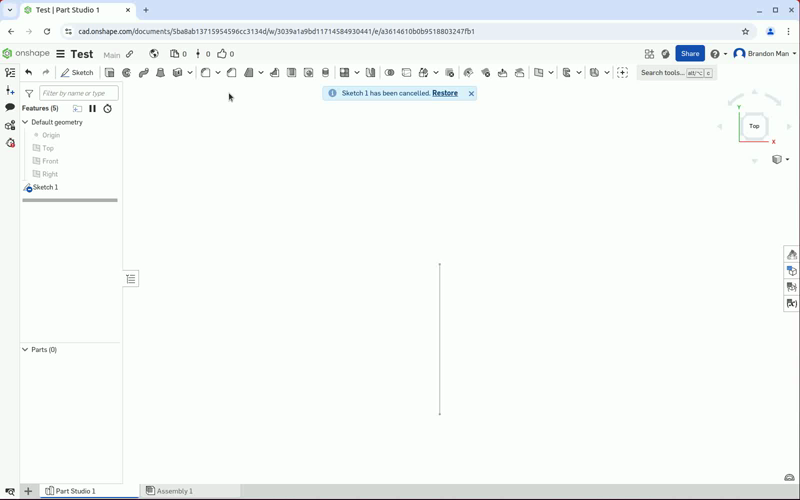
key(shift+h)
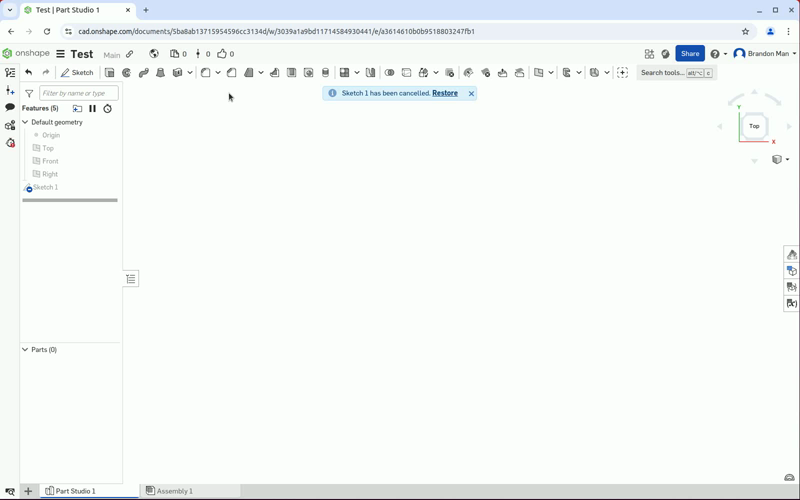
mouse_move(73, 352)
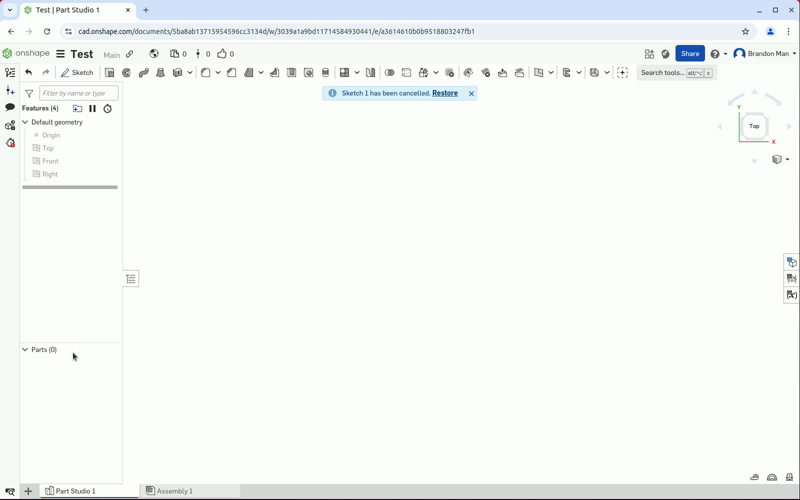
key(y)
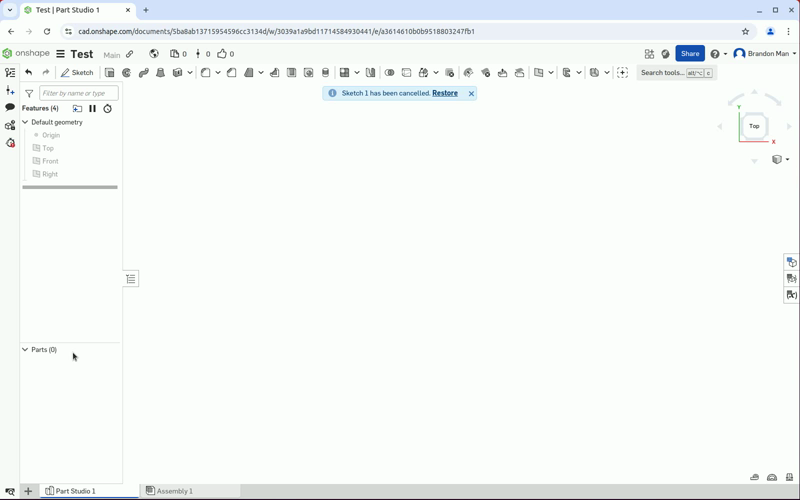
key(shift+p)
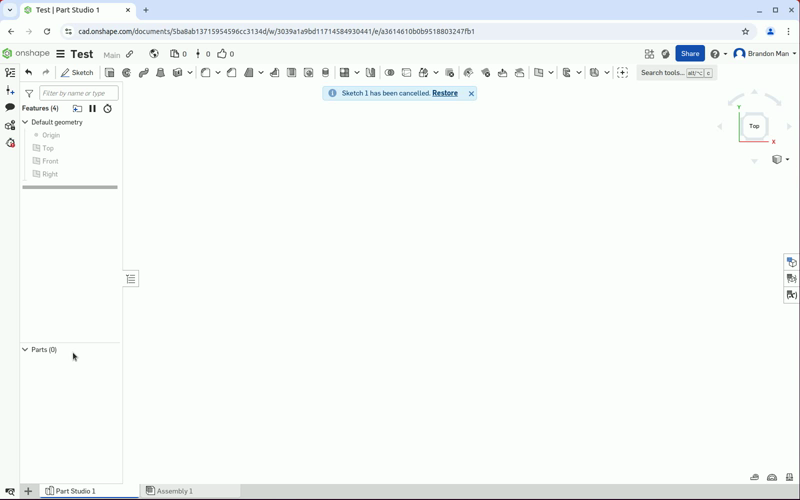
key(space)
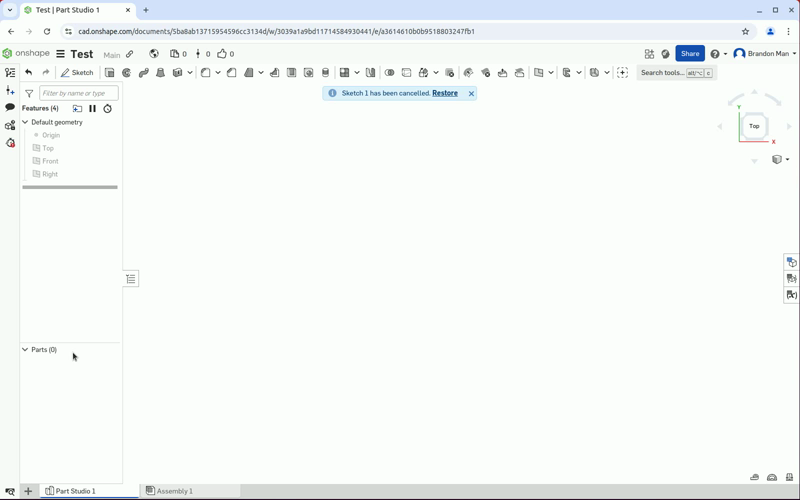
key_down(shift)
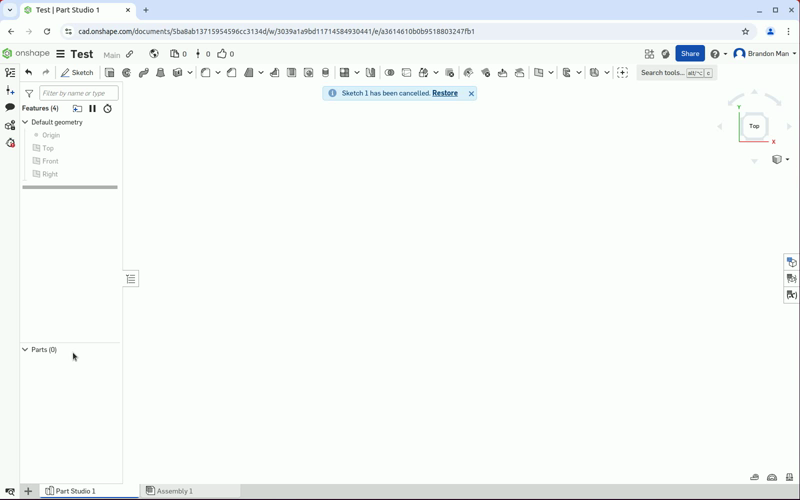
key(up)
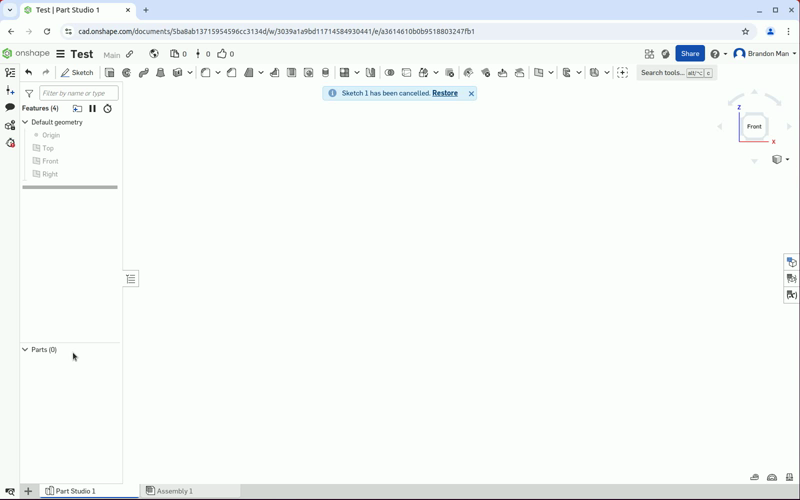
key_up(shift)
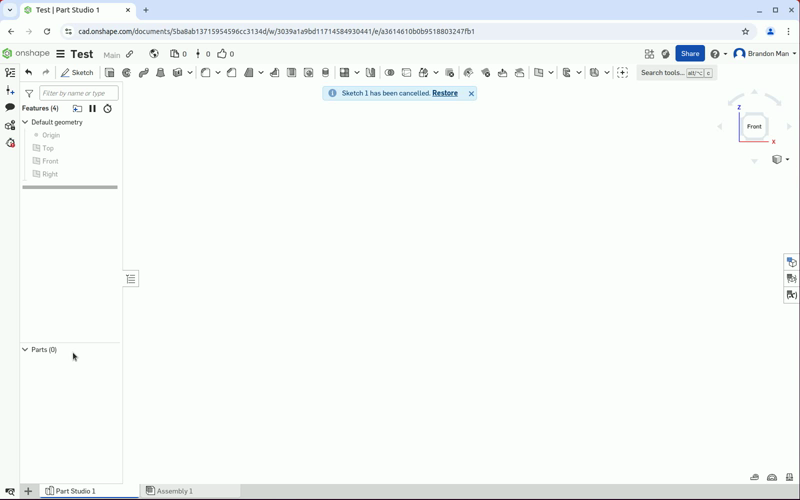
mouse_move(73, 352)
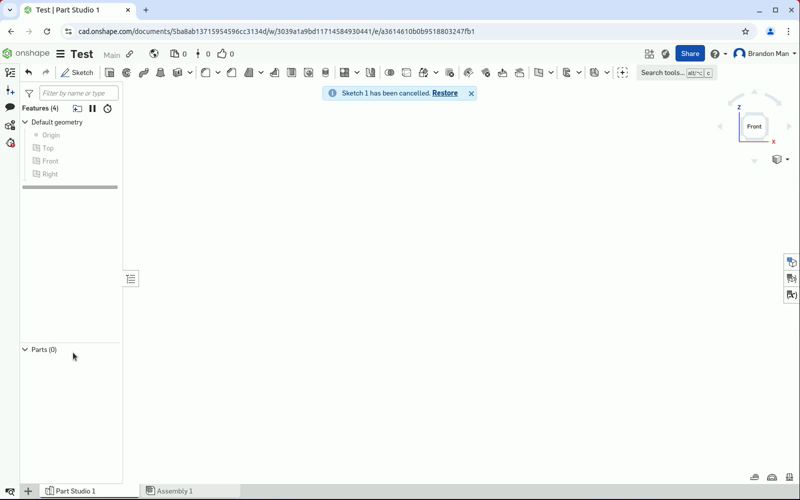
key(shift+y)
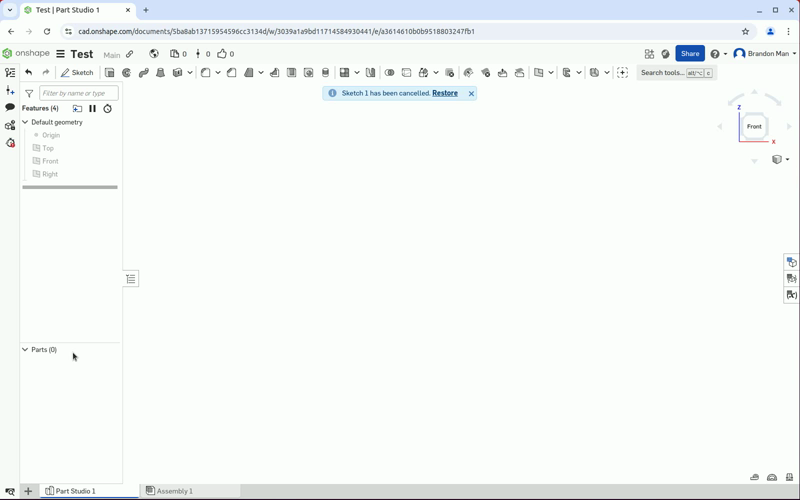
key(shift+s)
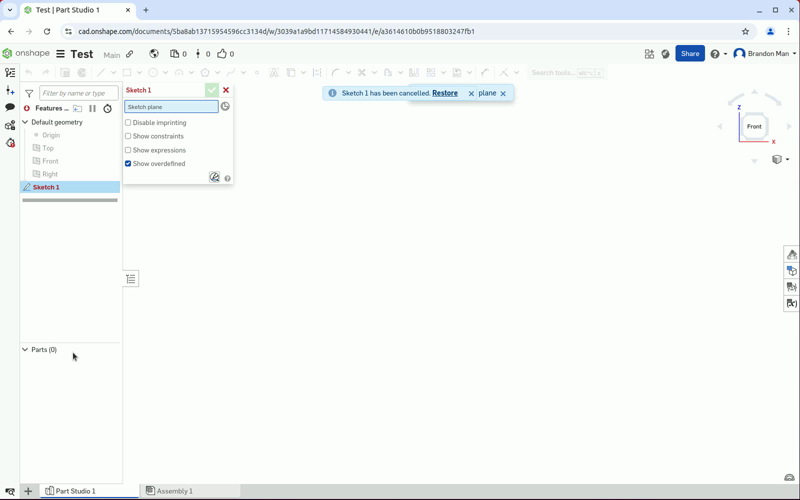
mouse_move(73, 163)
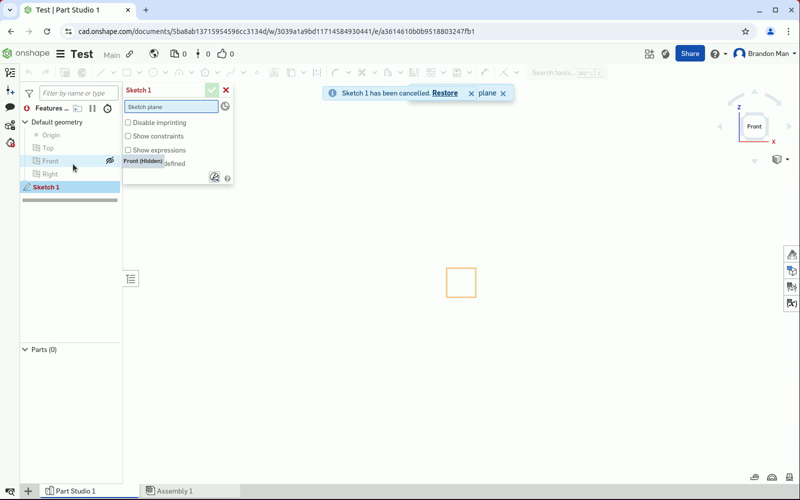
click(73, 163)
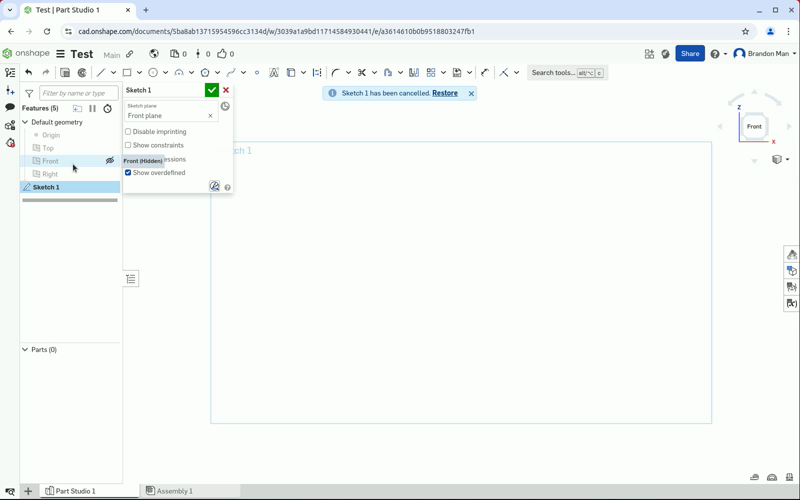
mouse_move(73, 352)
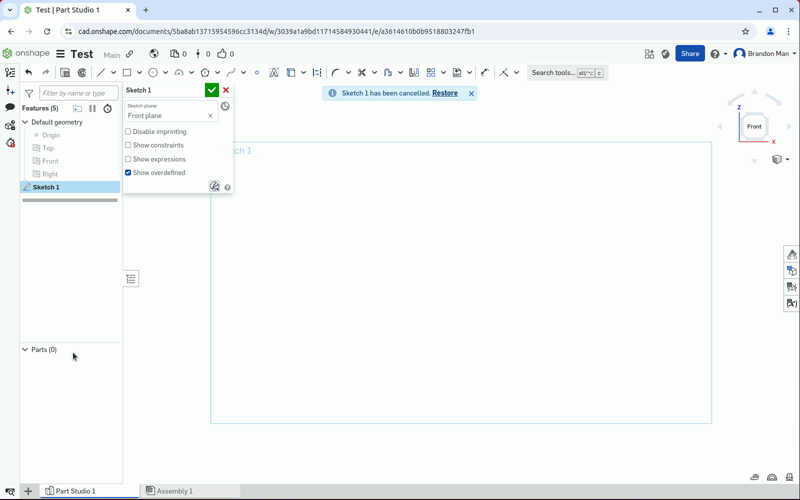
key(y)
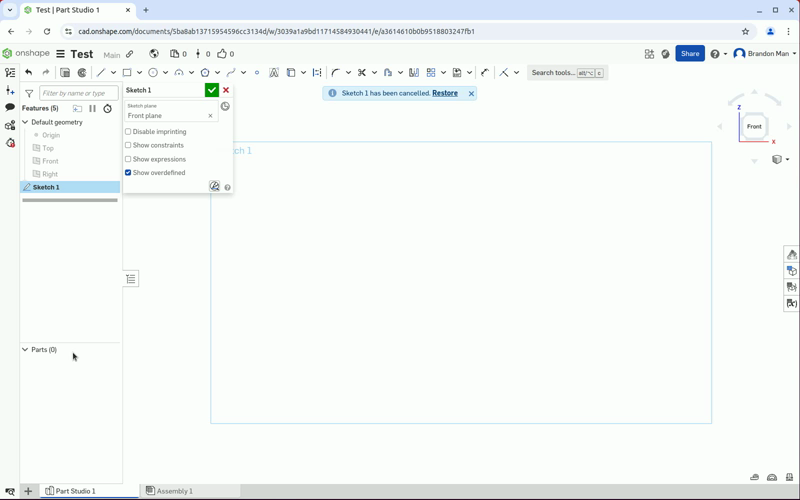
key(l)
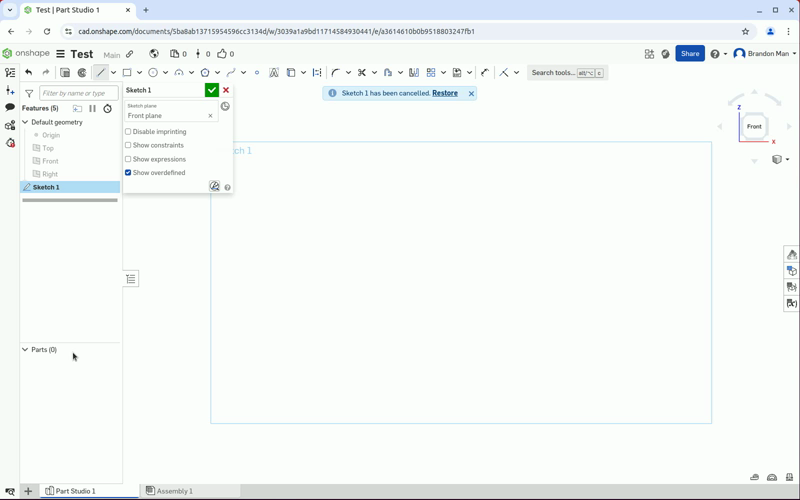
key_down(shift)
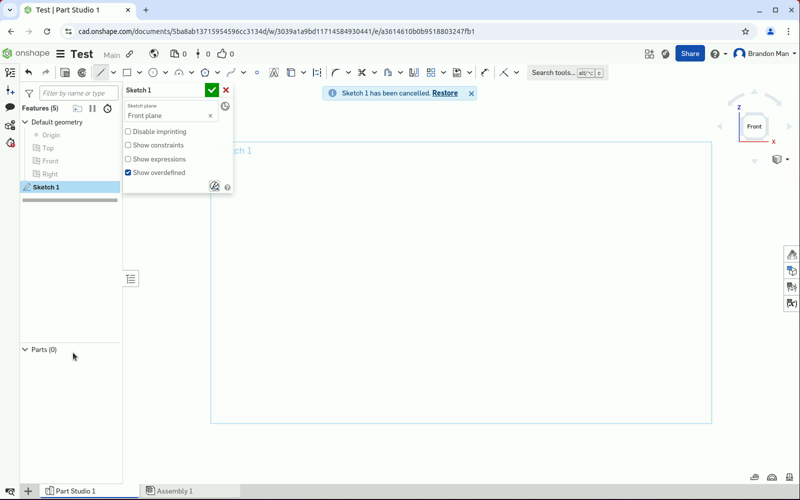
mouse_move(460, 282)
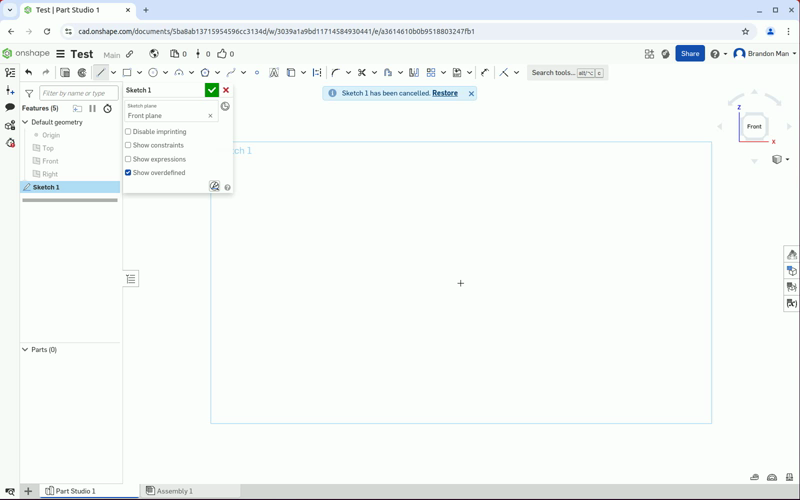
click(460, 282)
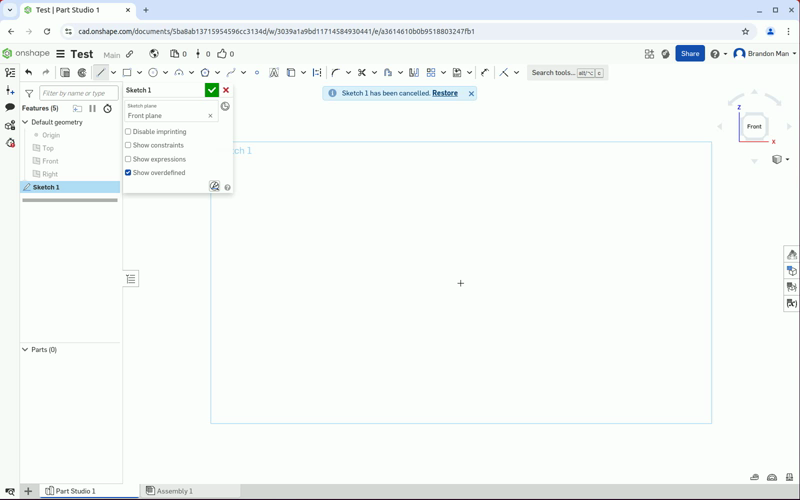
key_up(shift)
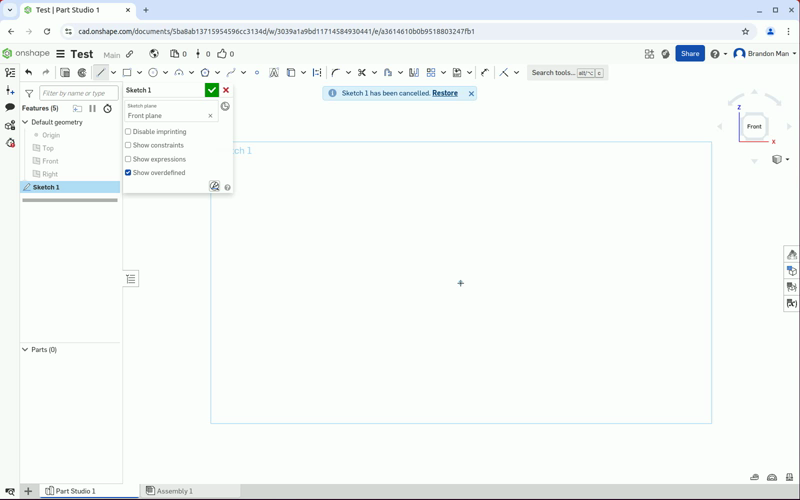
key_down(shift)
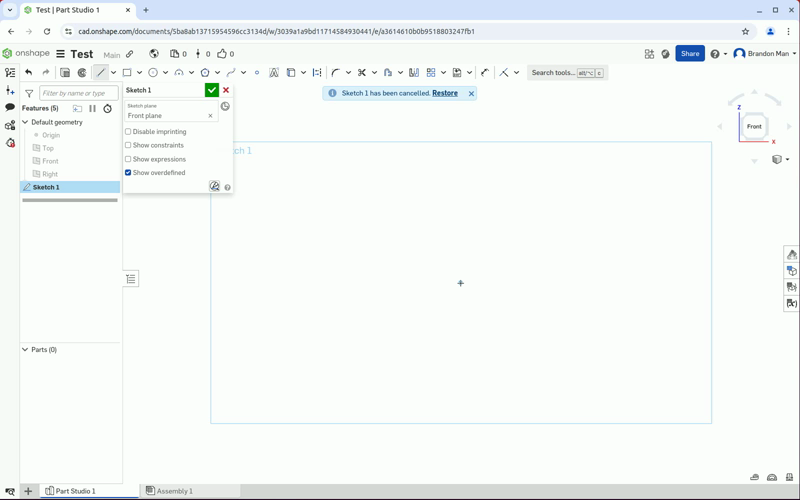
mouse_move(490, 282)
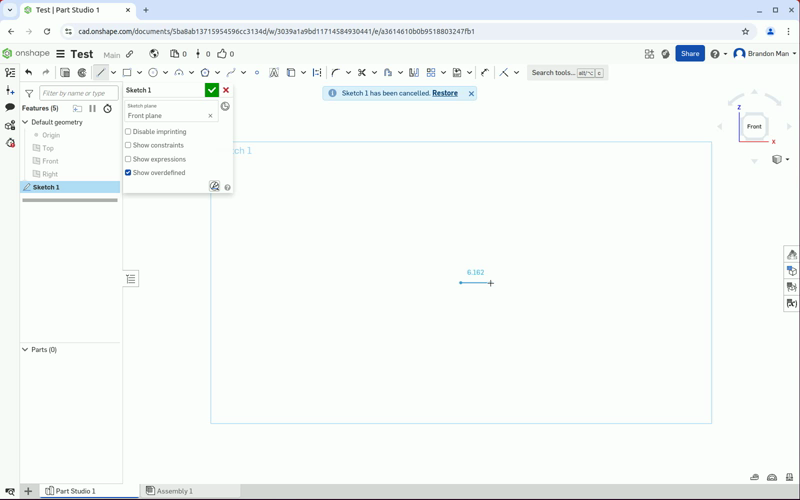
mouse_move(494, 282)
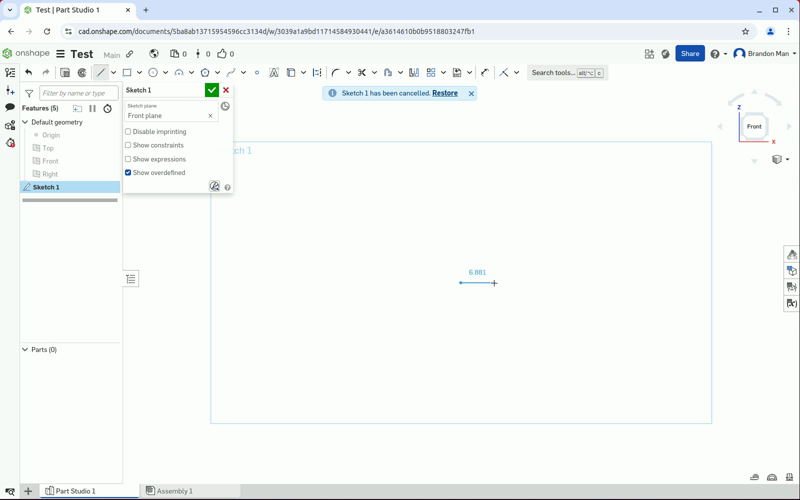
click(494, 282)
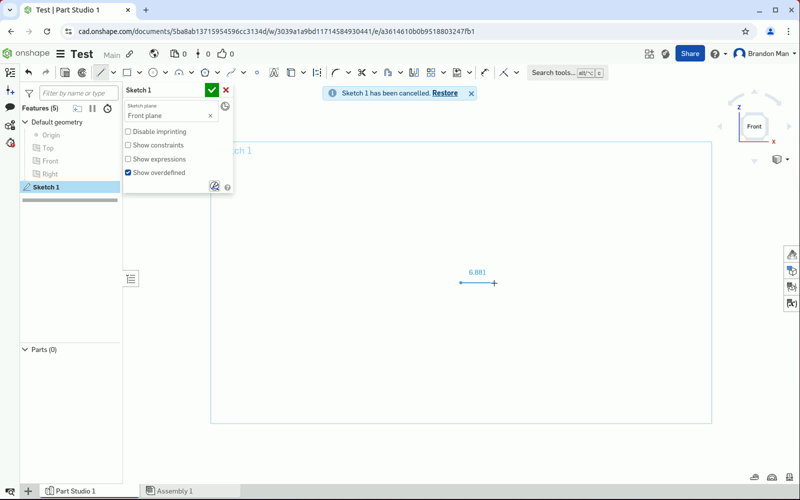
key_up(shift)
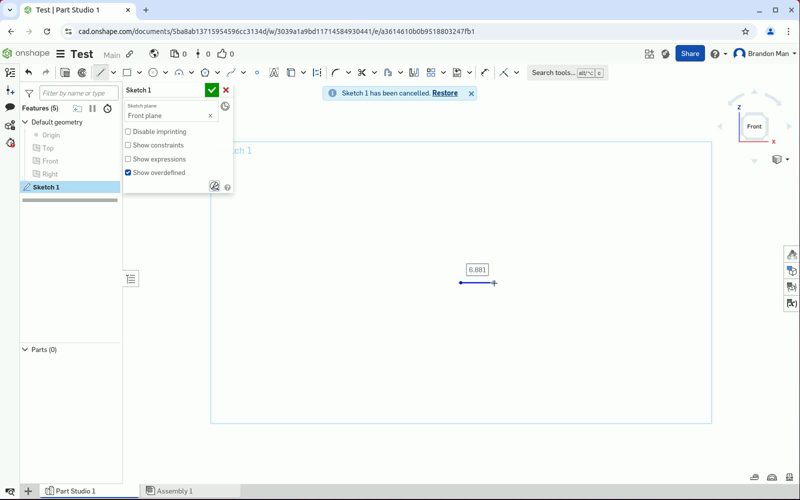
key_down(shift)
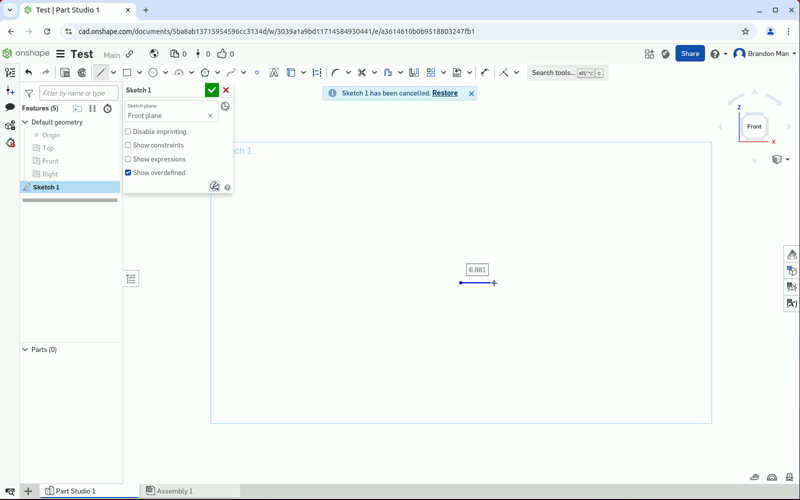
mouse_move(524, 282)
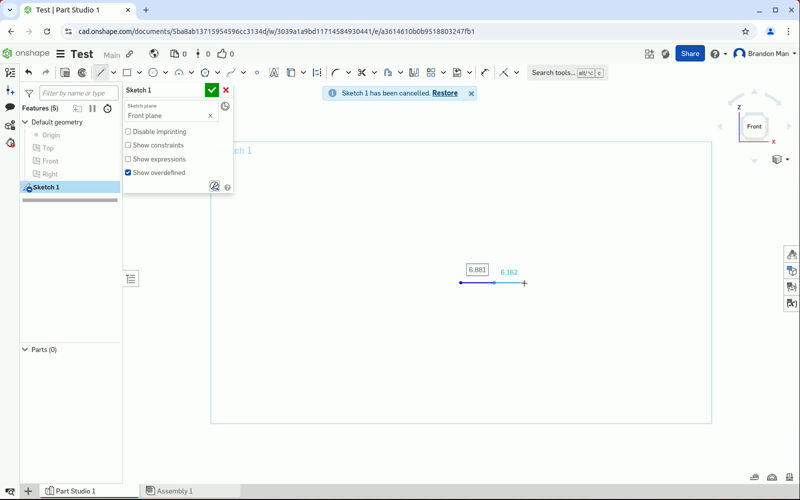
mouse_move(538, 282)
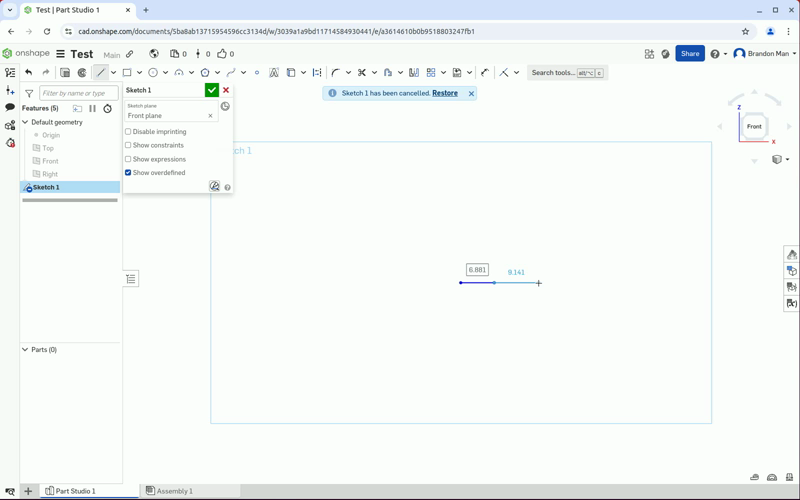
click(538, 282)
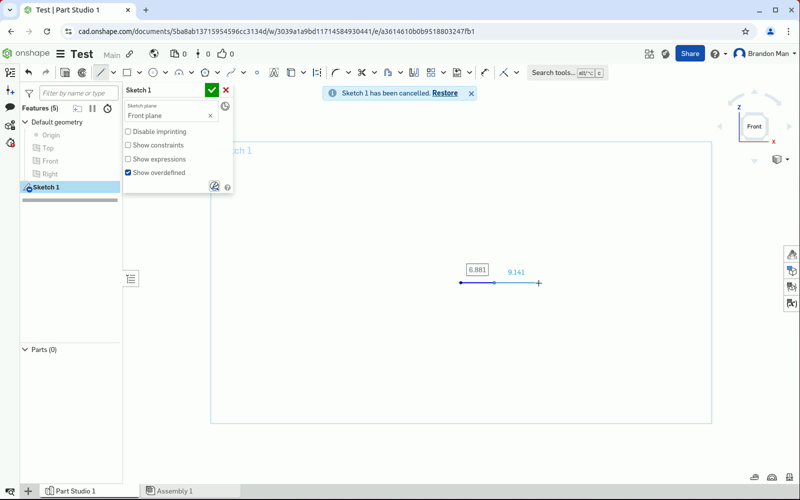
key_up(shift)
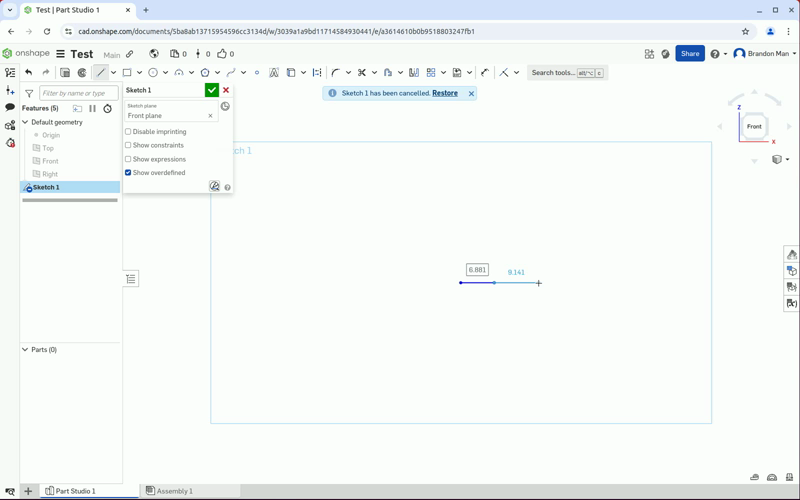
key_down(shift)
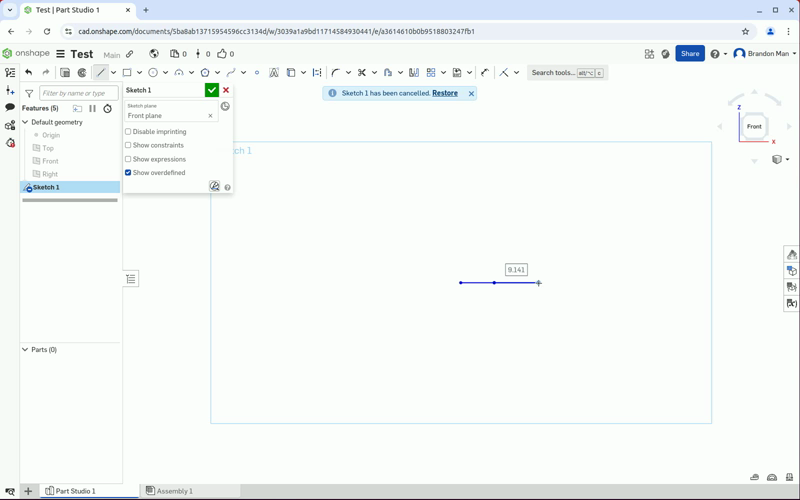
mouse_move(568, 282)
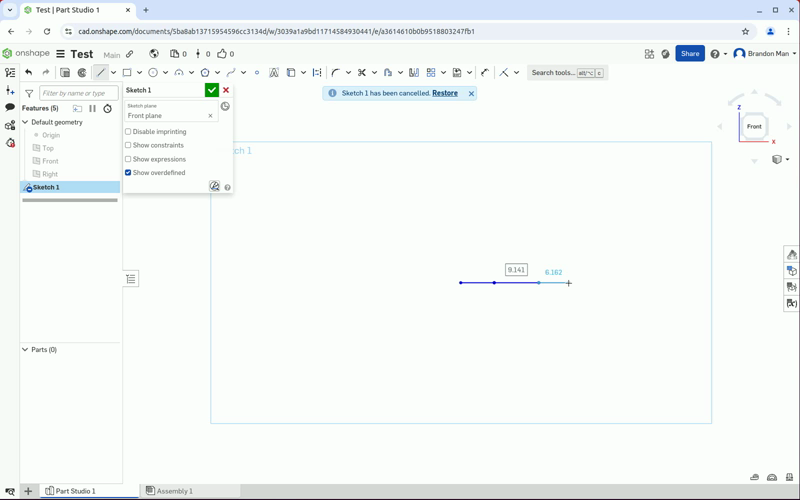
mouse_move(573, 282)
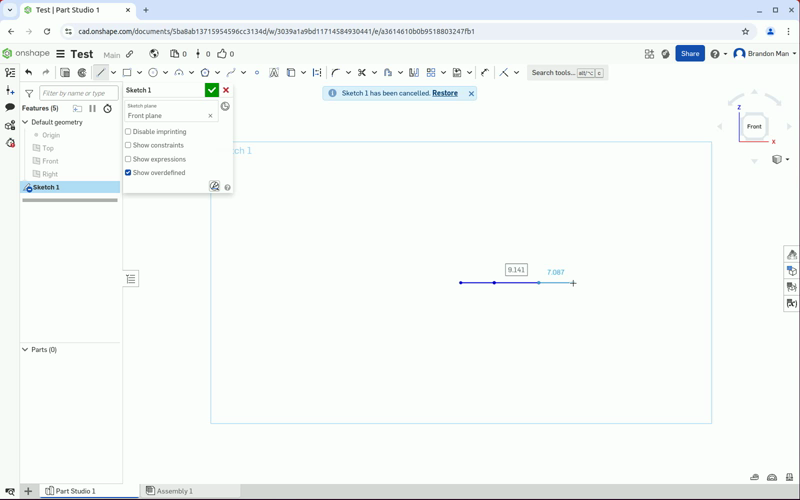
click(573, 282)
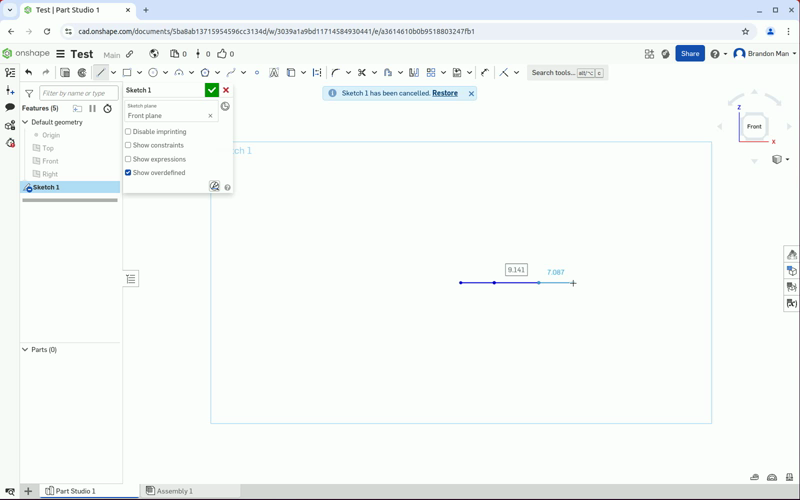
key_up(shift)
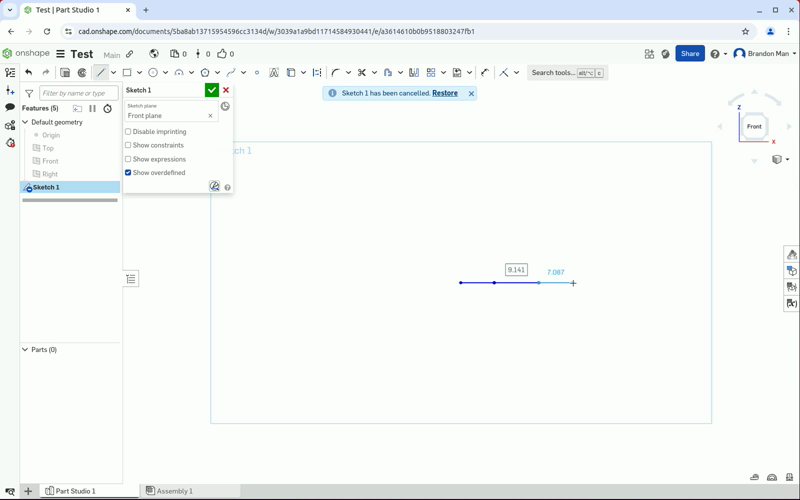
key_down(shift)
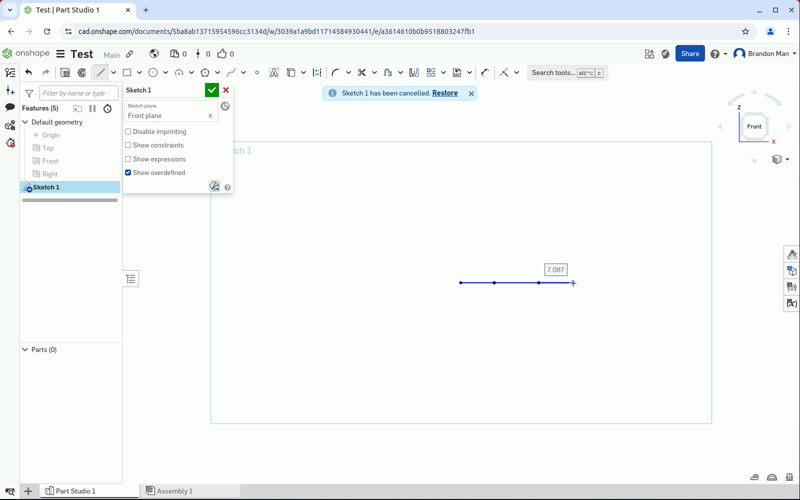
mouse_move(573, 177)
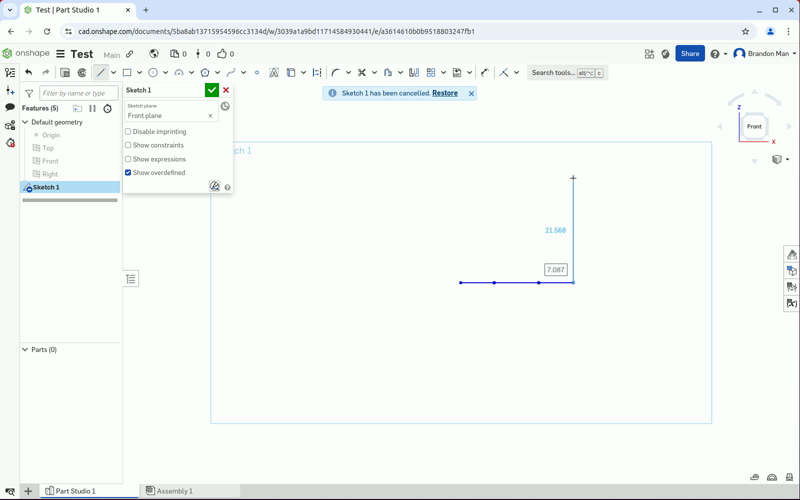
click(573, 177)
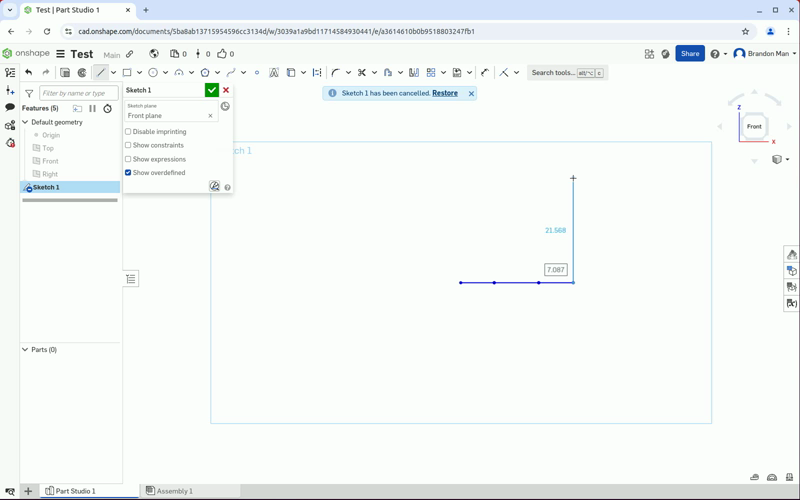
key_up(shift)
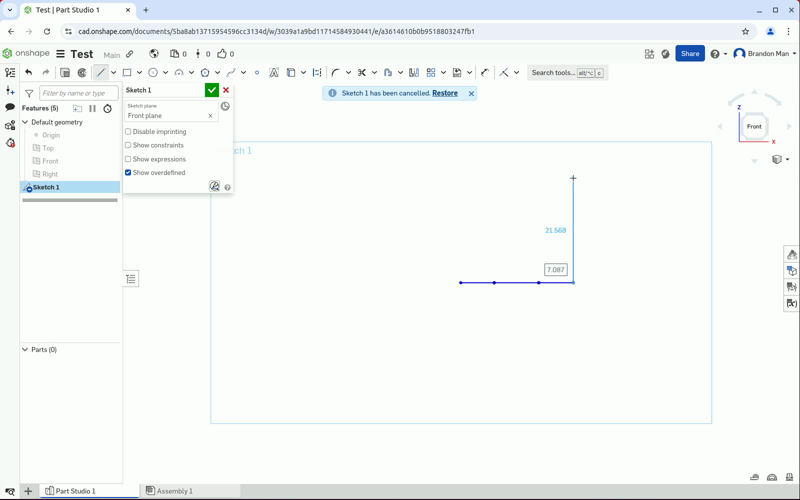
key_down(shift)
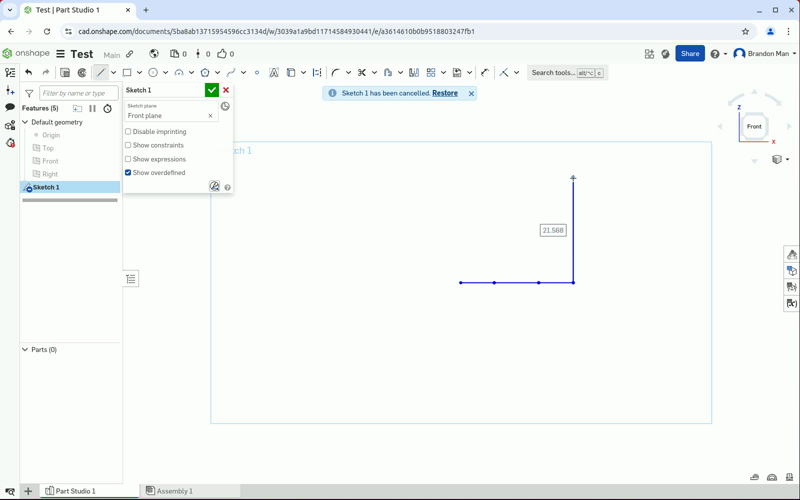
mouse_move(460, 177)
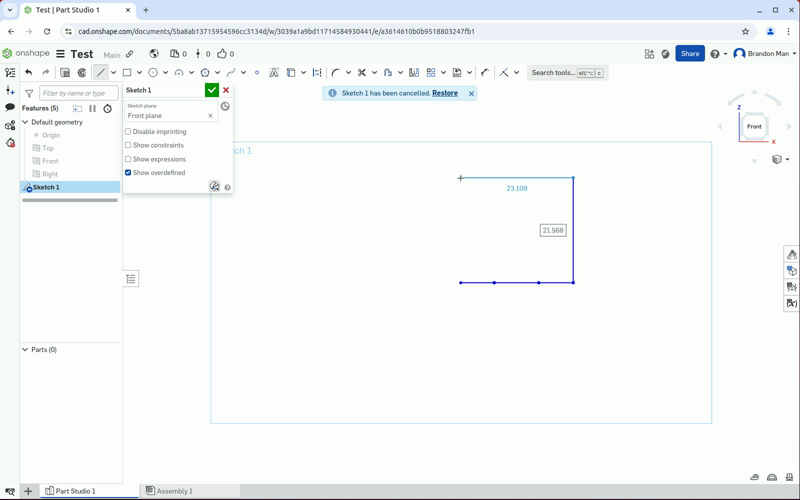
click(460, 177)
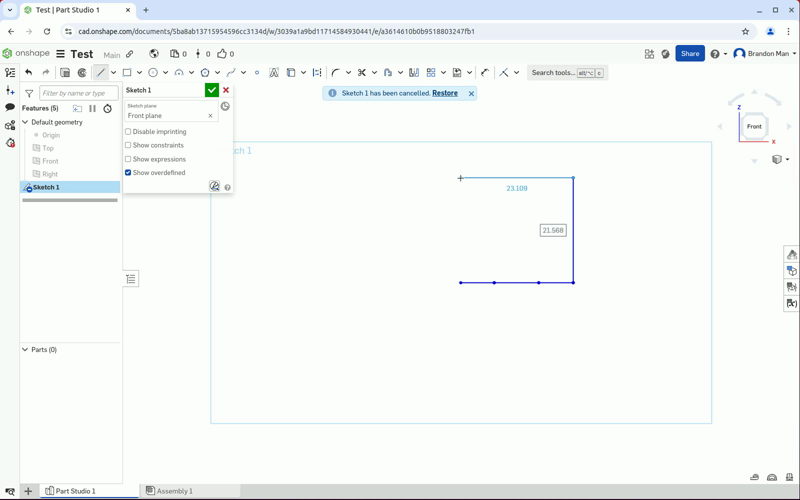
key_up(shift)
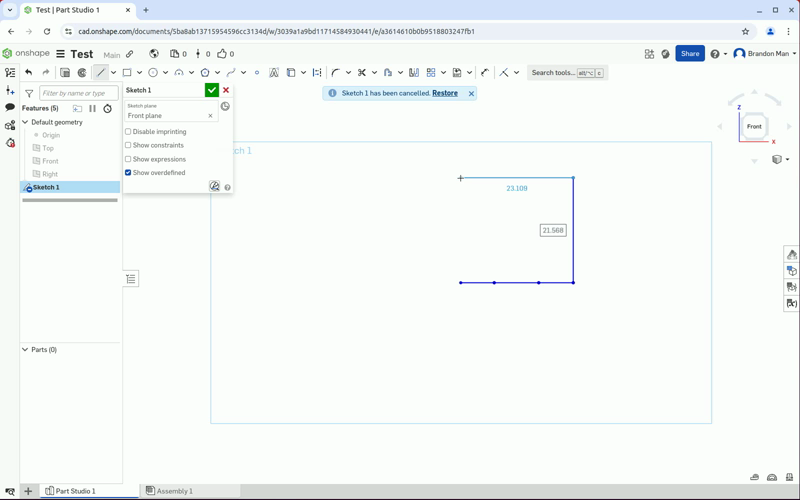
key_down(shift)
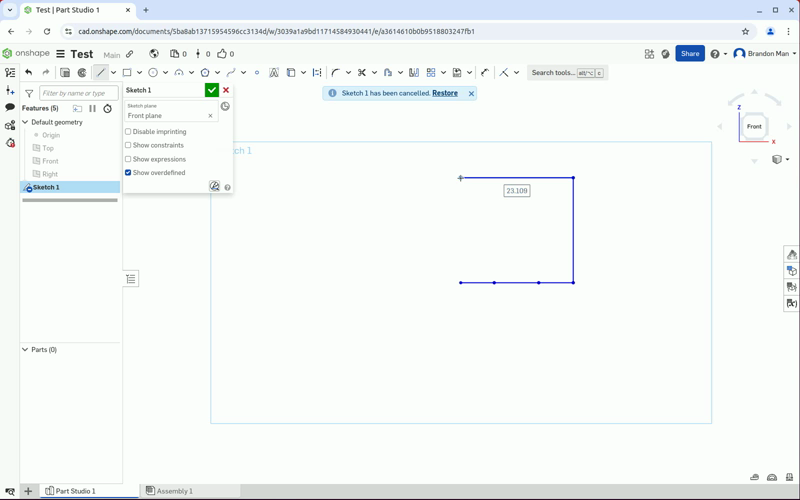
mouse_move(460, 282)
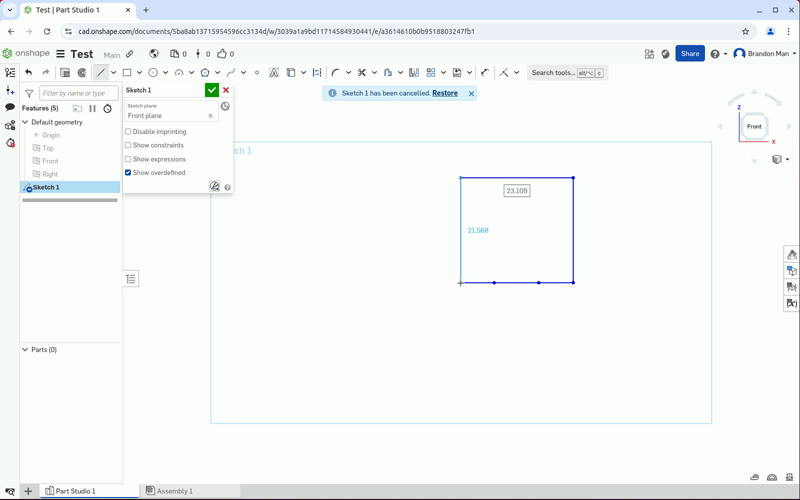
key_up(shift)
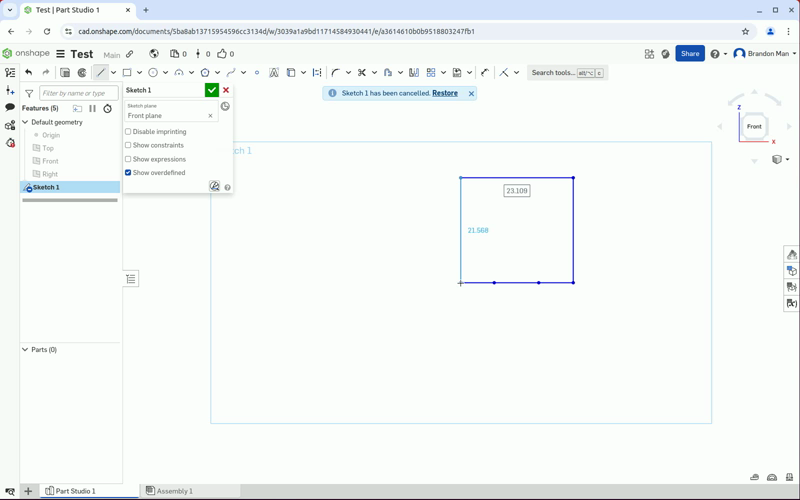
click(460, 282)
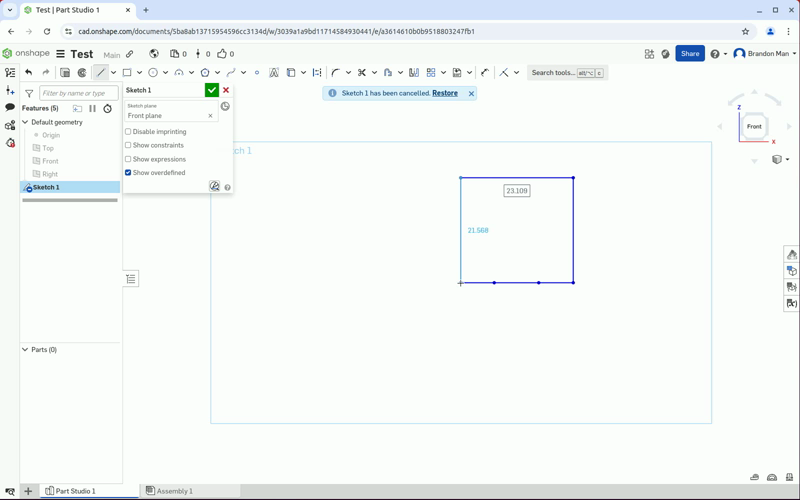
key(esc)
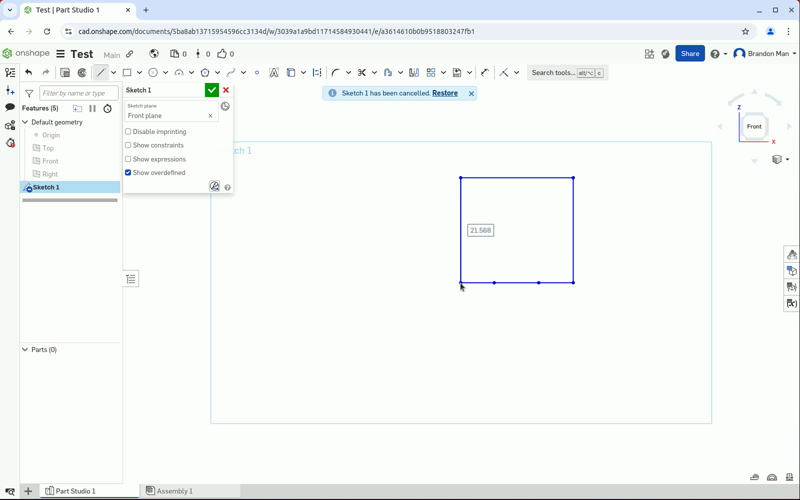
mouse_move(478, 195)
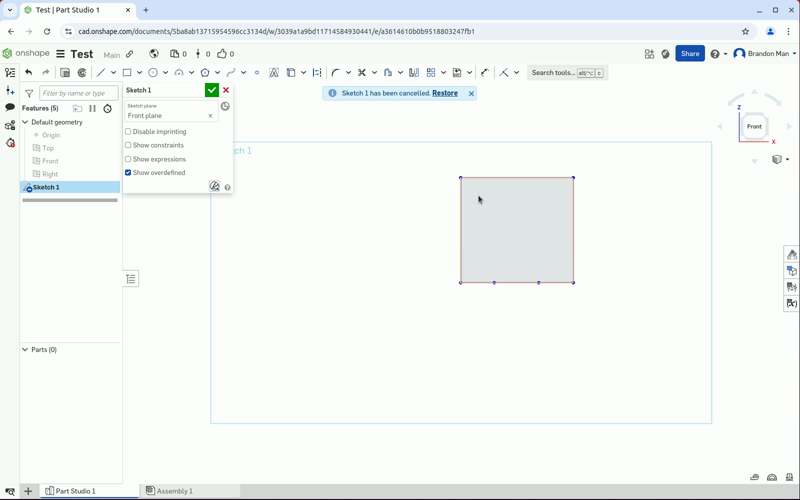
click(478, 195)
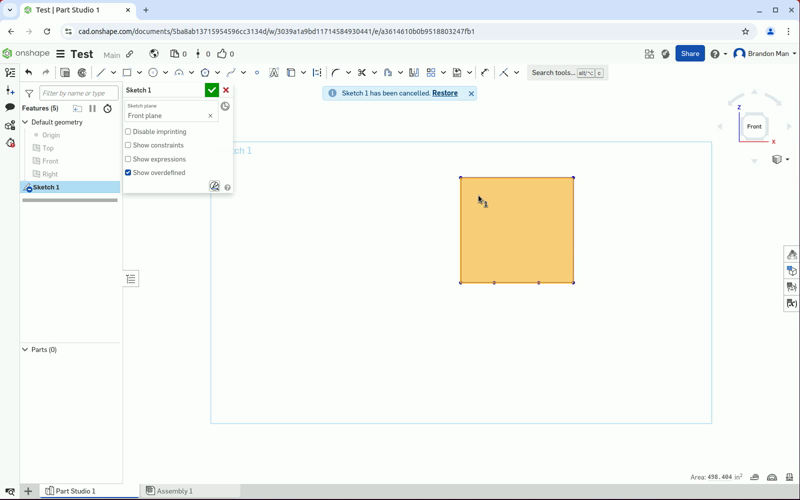
mouse_move(73, 352)
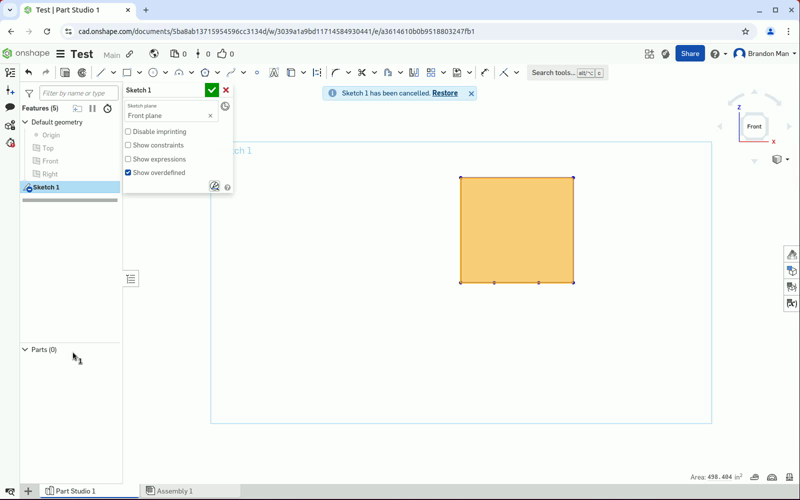
key(shift+y)
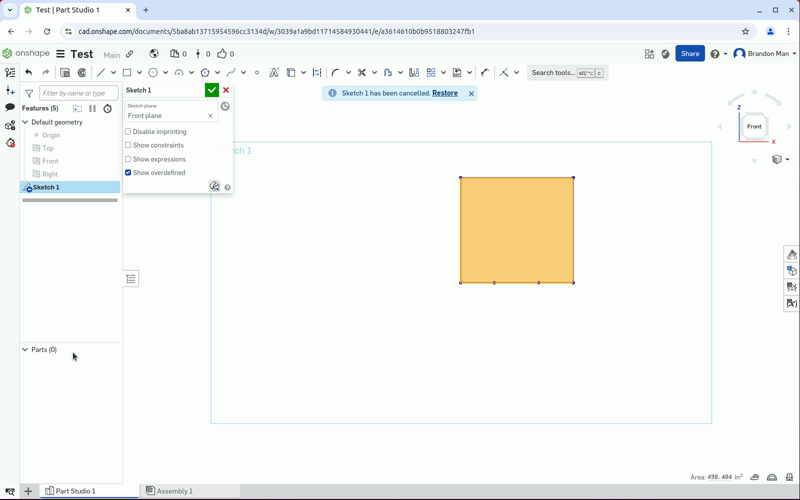
key(shift+e)
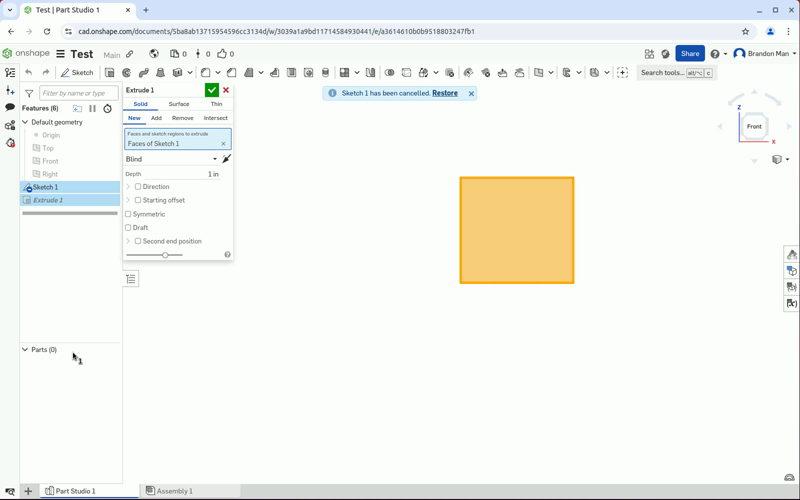
mouse_move(143, 106)
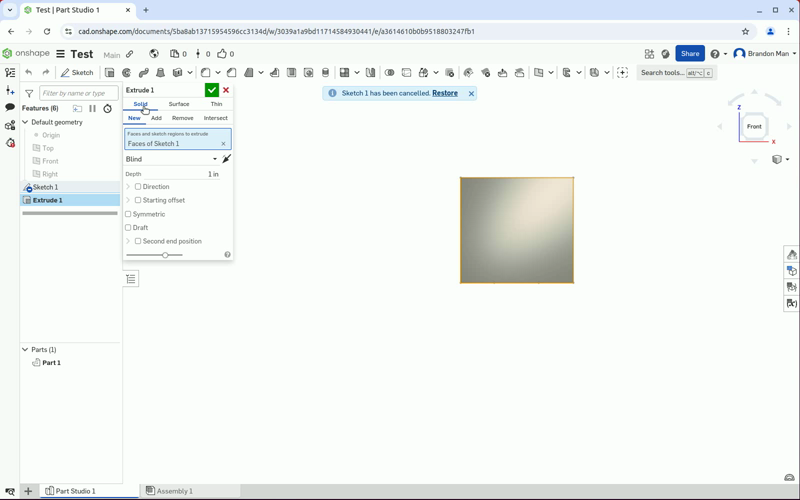
click(143, 106)
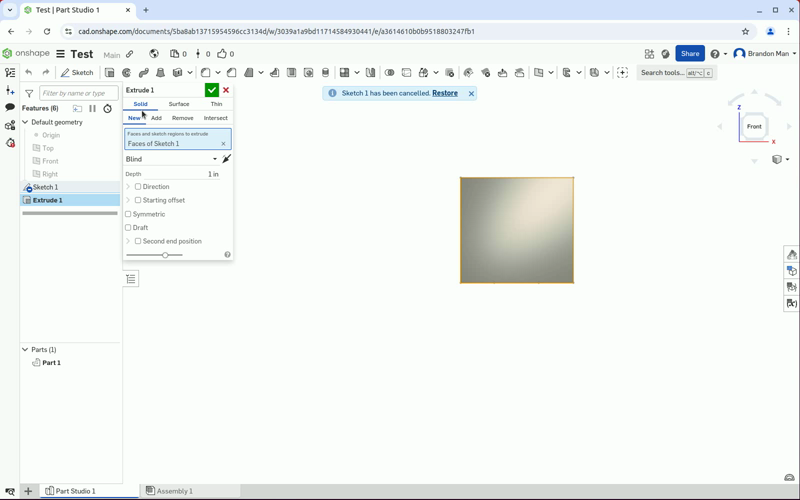
mouse_move(137, 120)
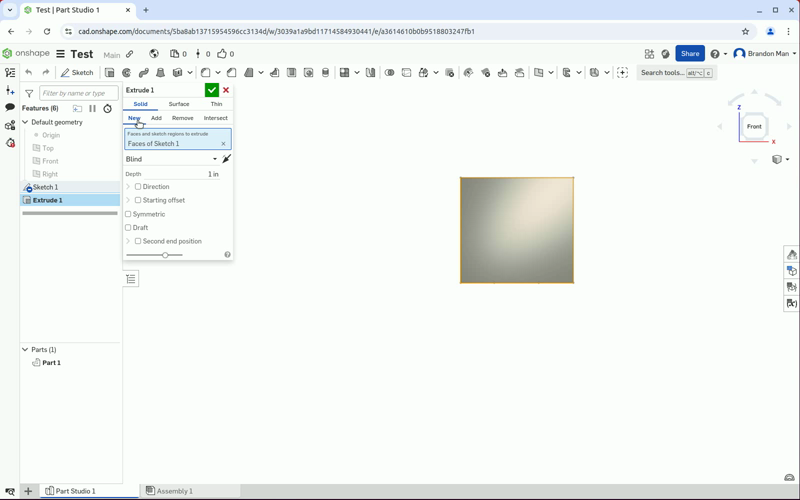
click(137, 120)
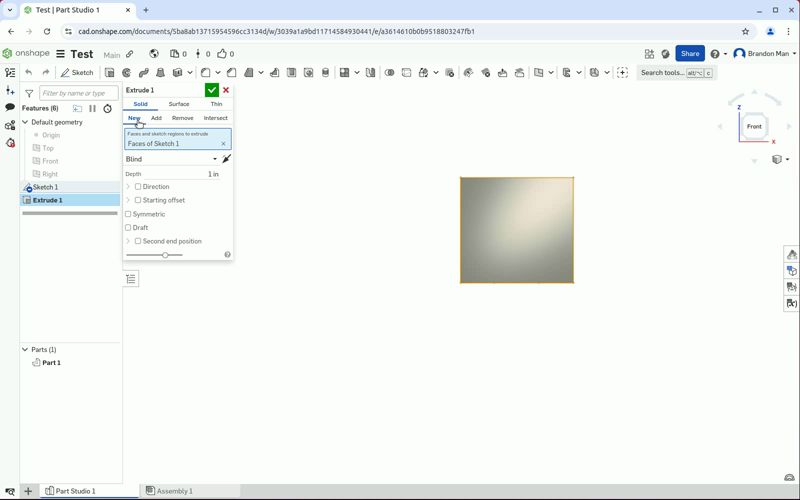
key(tab, 4)
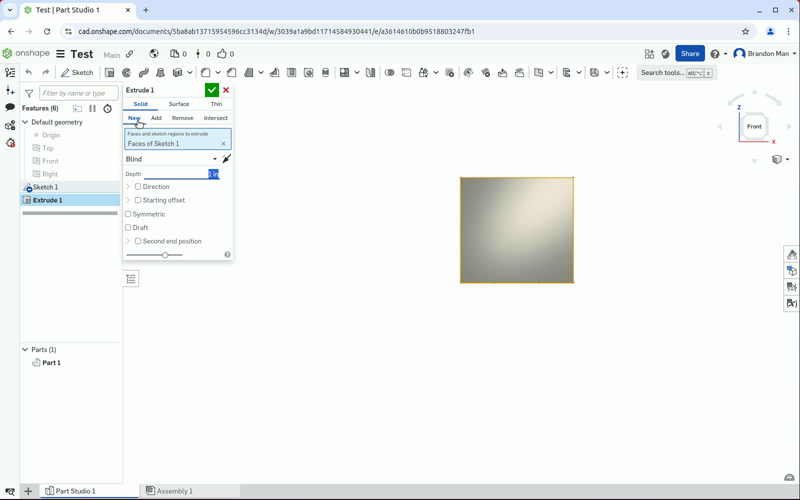
text(4.574)
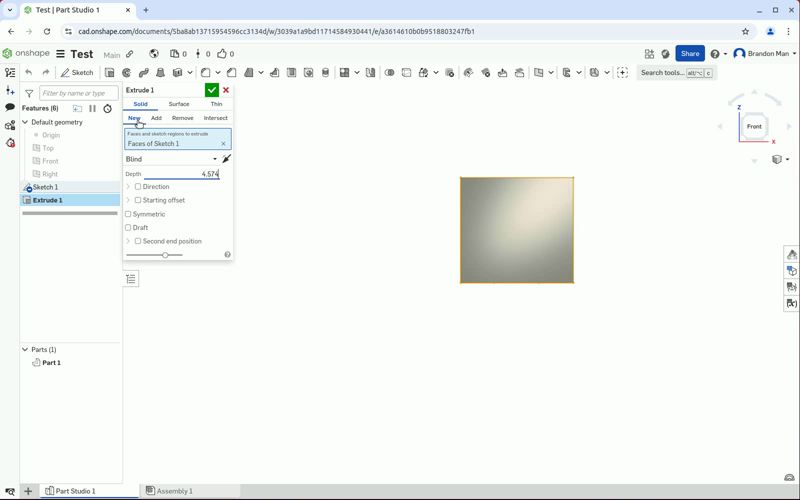
key(enter)
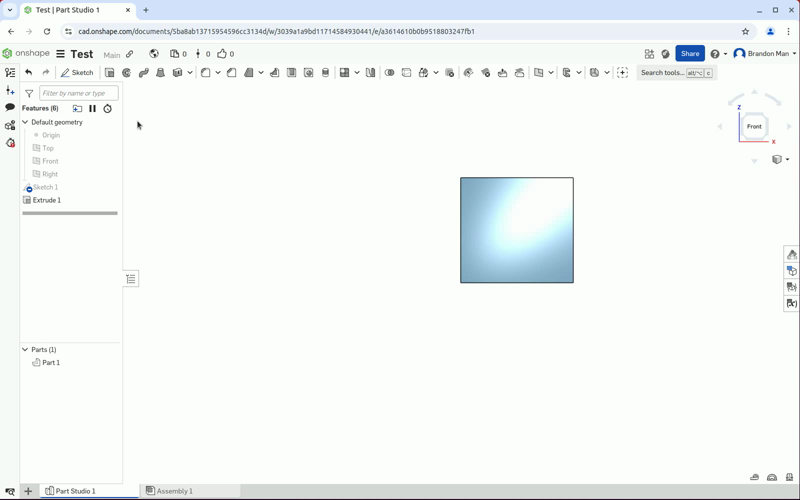
key(shift+h)
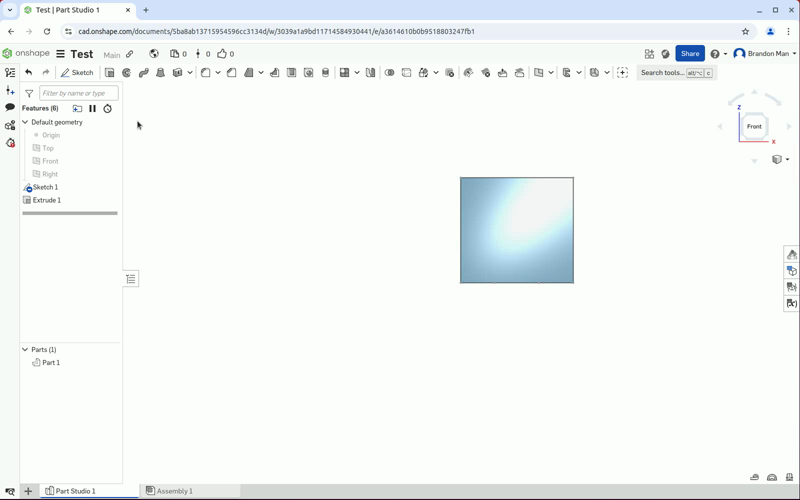
key(shift+h)
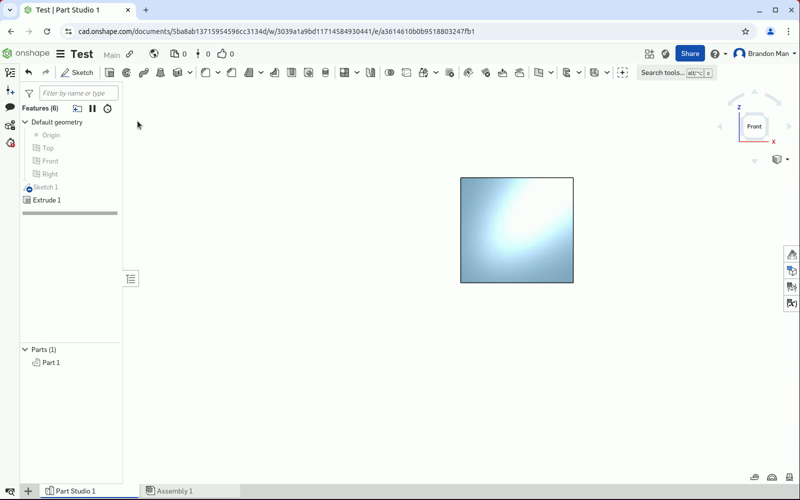
mouse_move(73, 189)
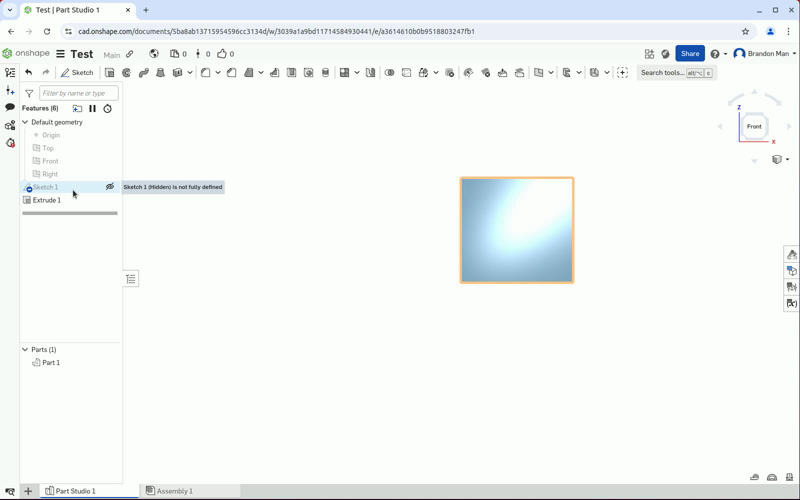
click(73, 189)
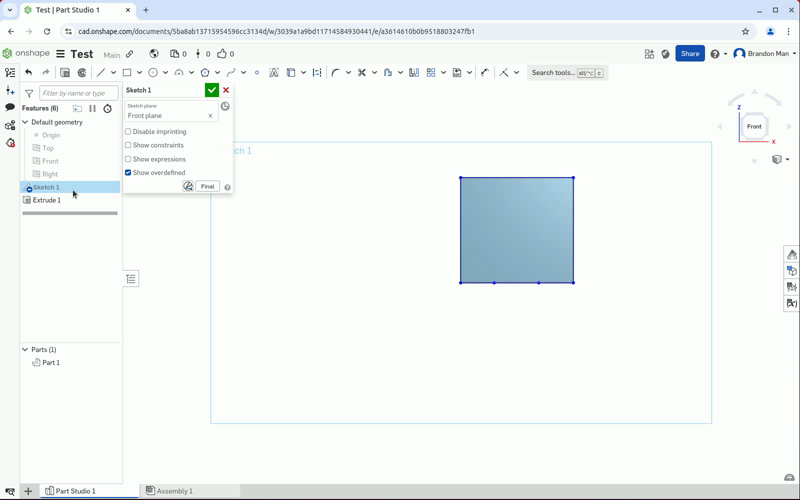
mouse_move(229, 92)
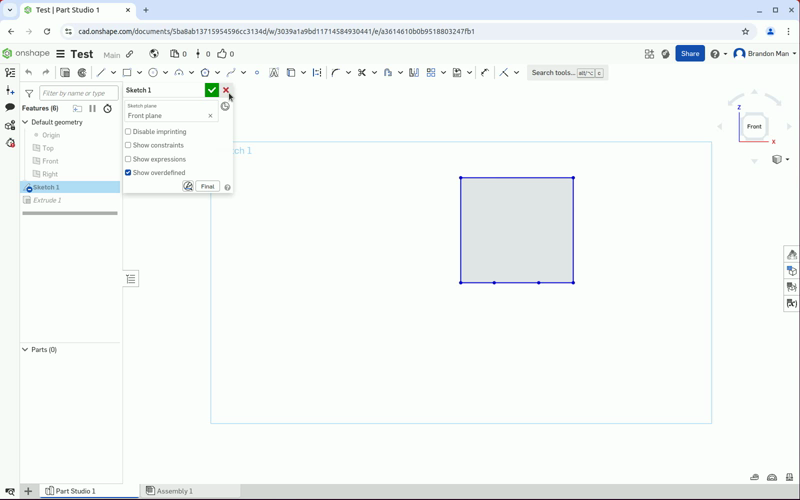
click(229, 92)
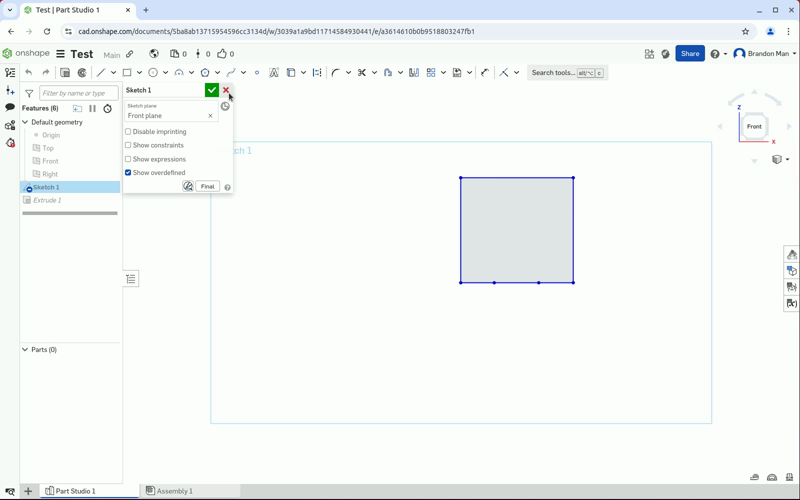
key(shift+s)
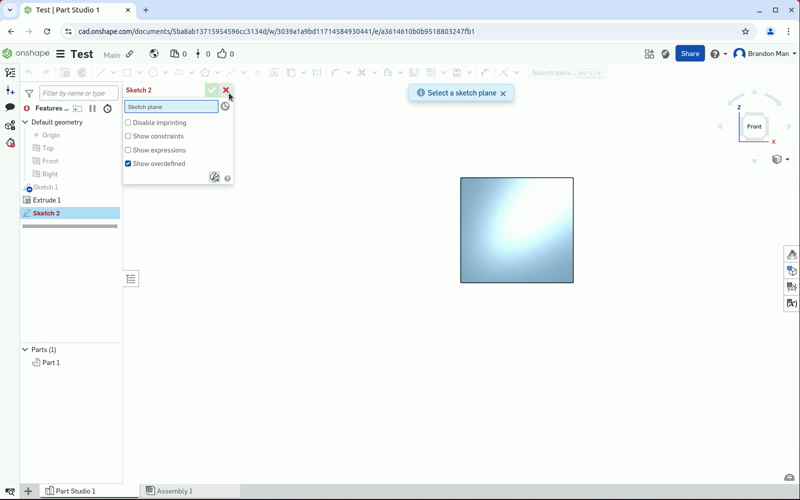
mouse_move(73, 163)
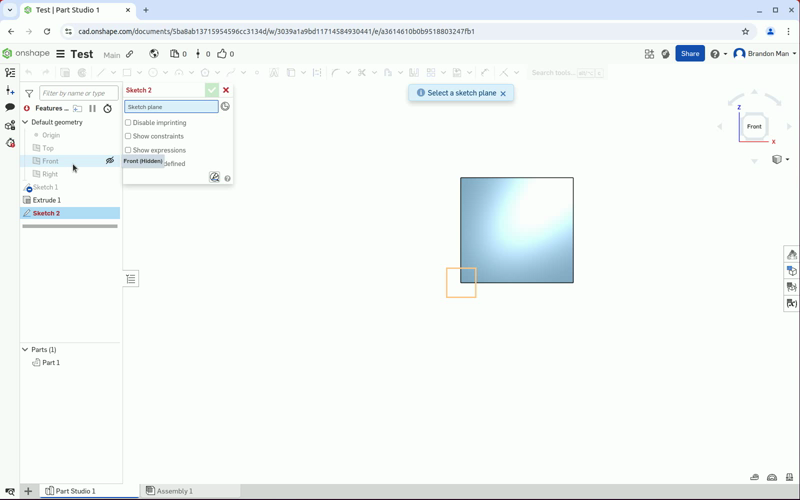
click(73, 163)
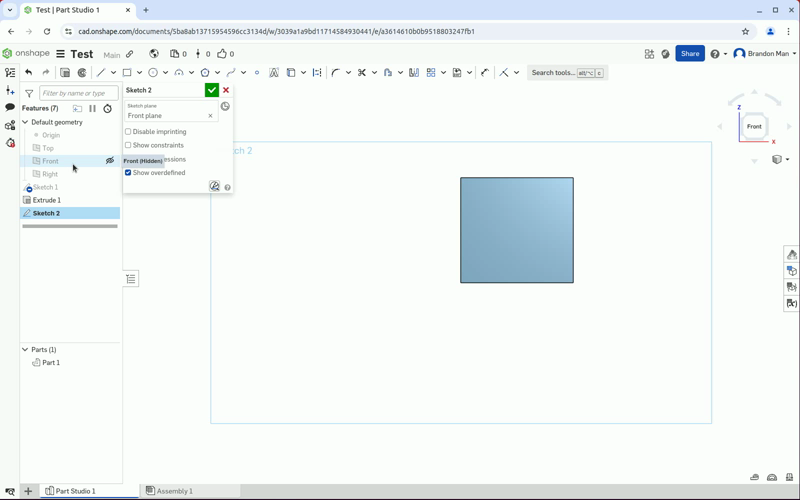
mouse_move(73, 352)
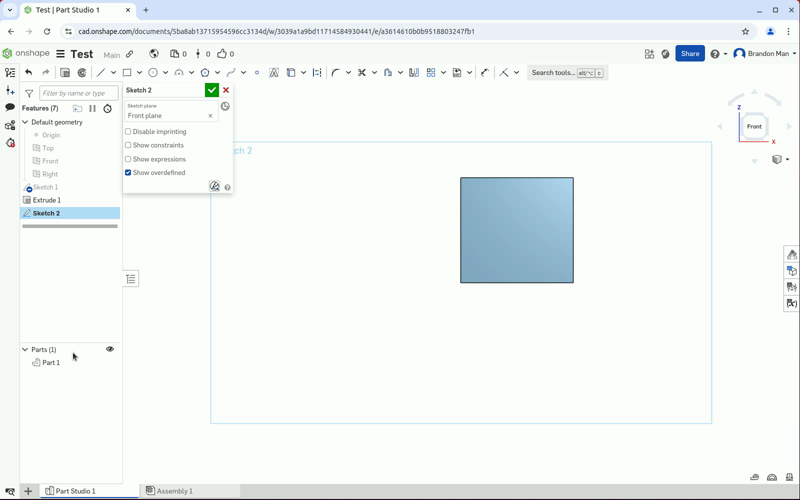
key(y)
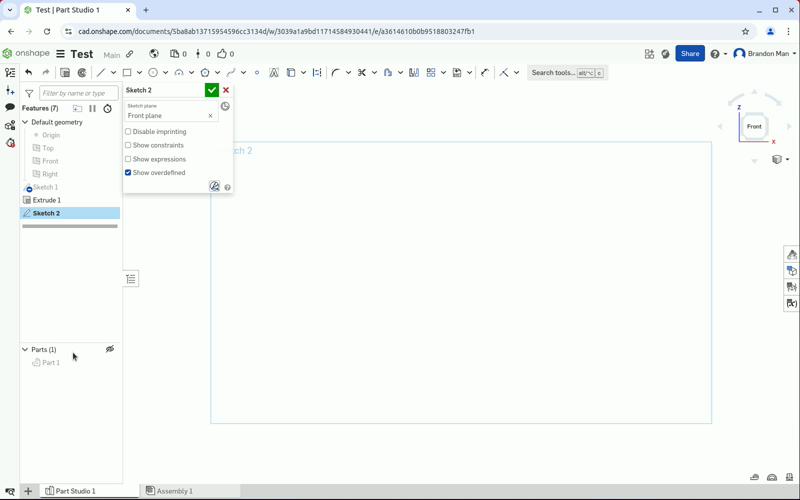
key(l)
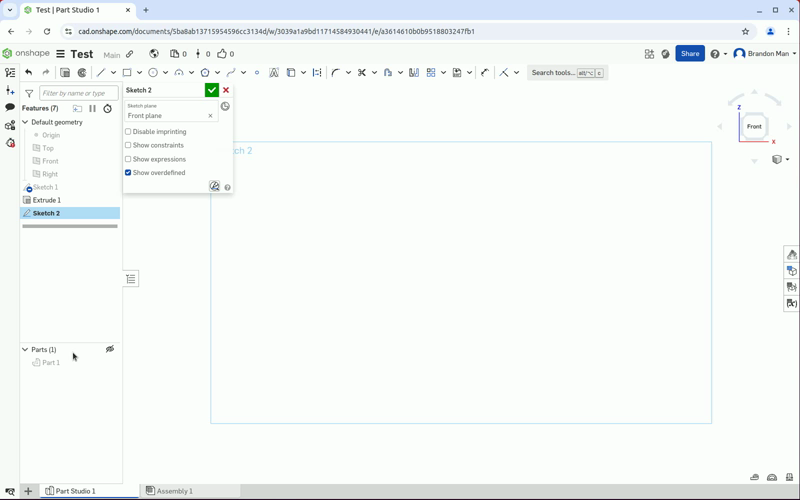
key_down(shift)
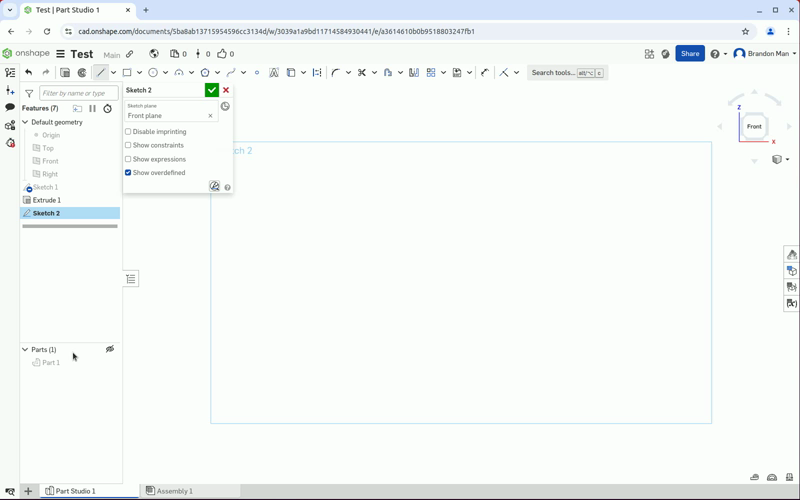
mouse_move(494, 304)
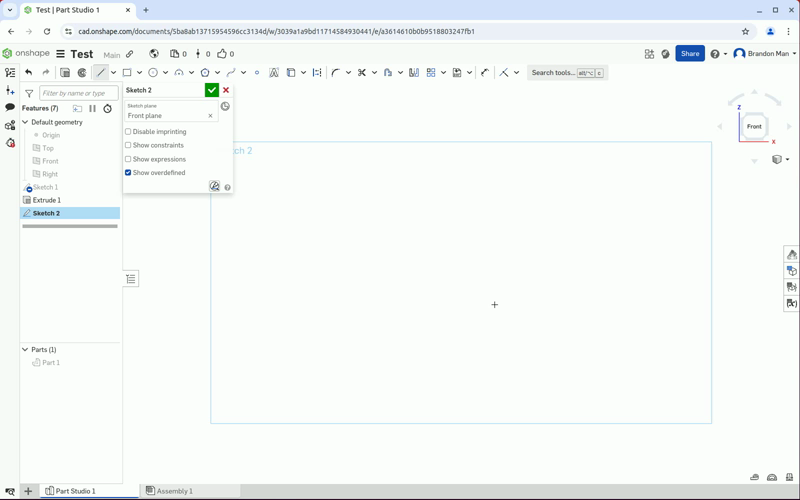
click(494, 304)
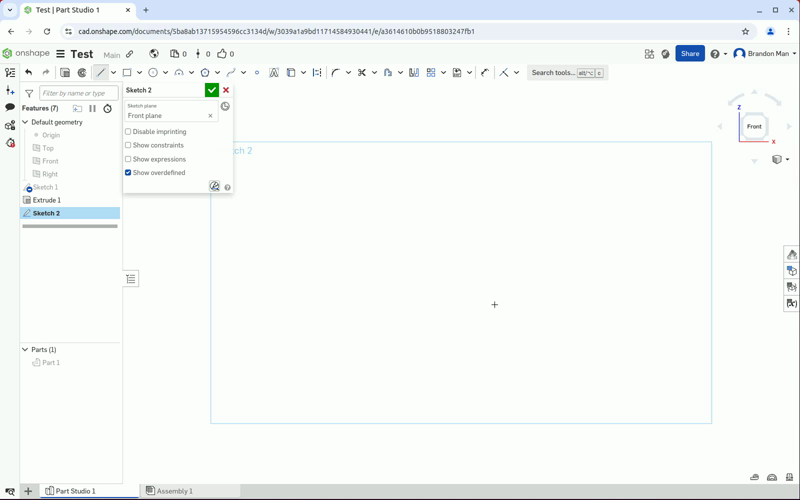
key_up(shift)
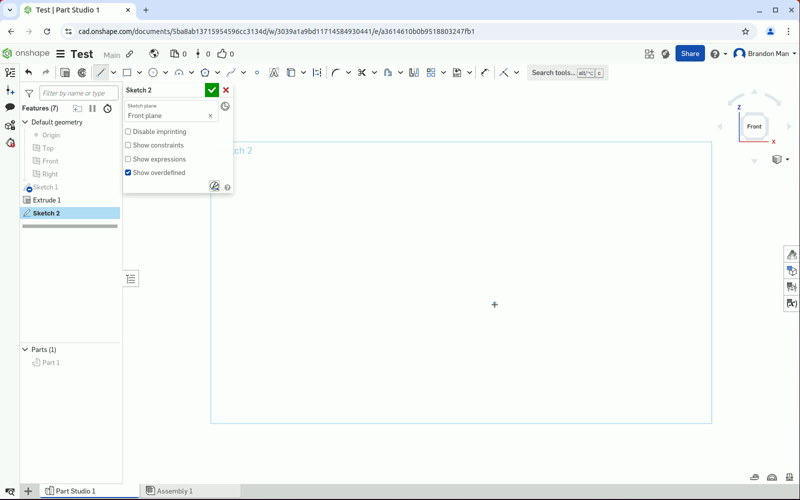
key_down(shift)
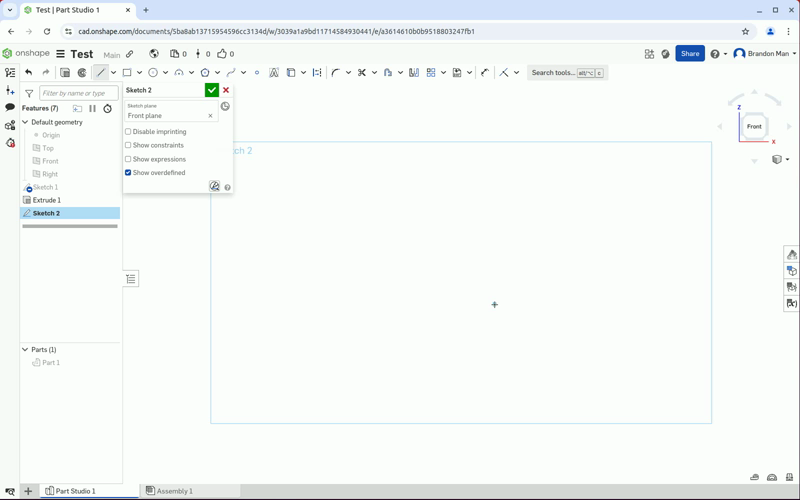
mouse_move(524, 304)
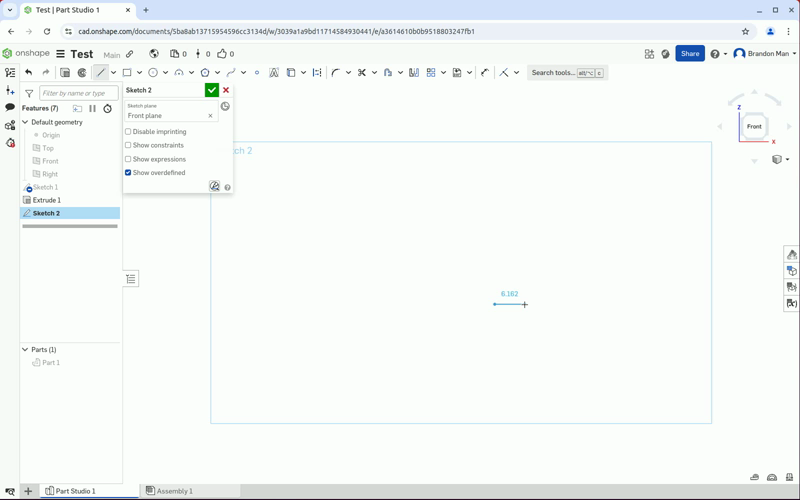
mouse_move(540, 304)
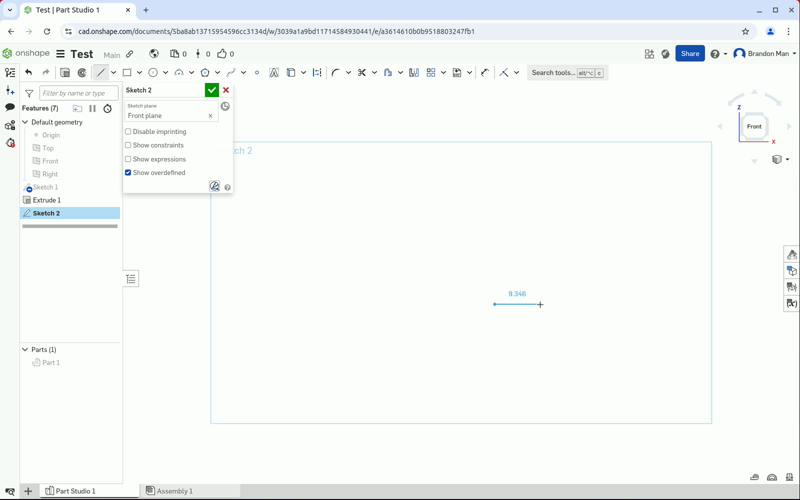
click(540, 304)
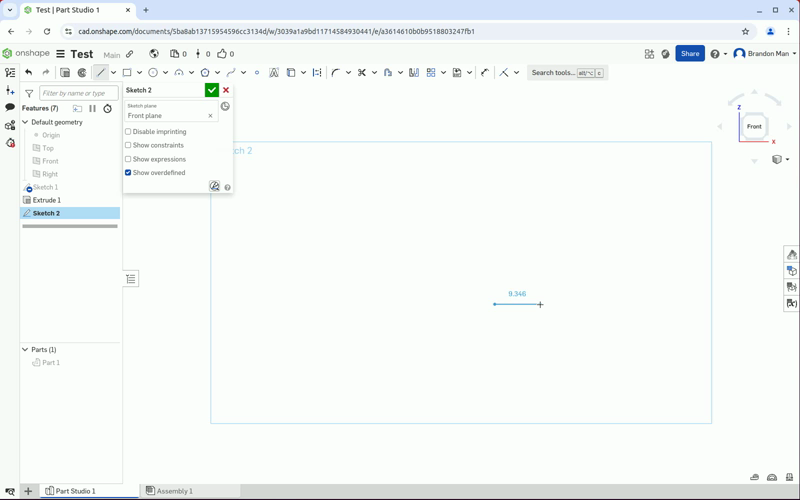
key_up(shift)
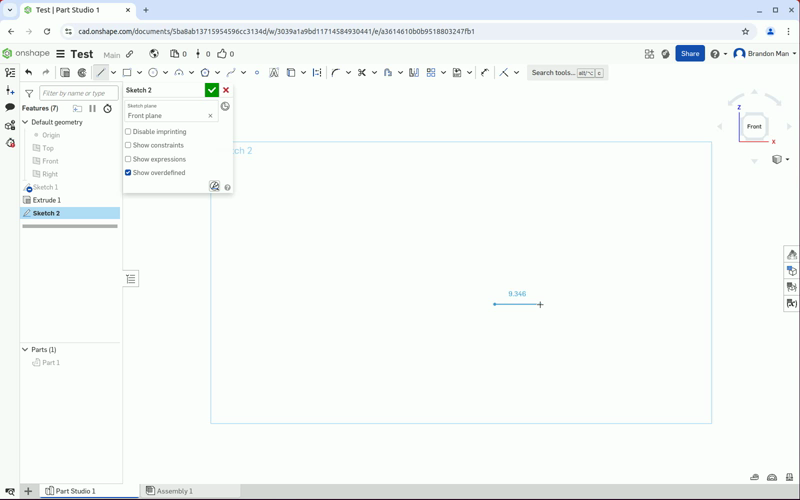
key_down(shift)
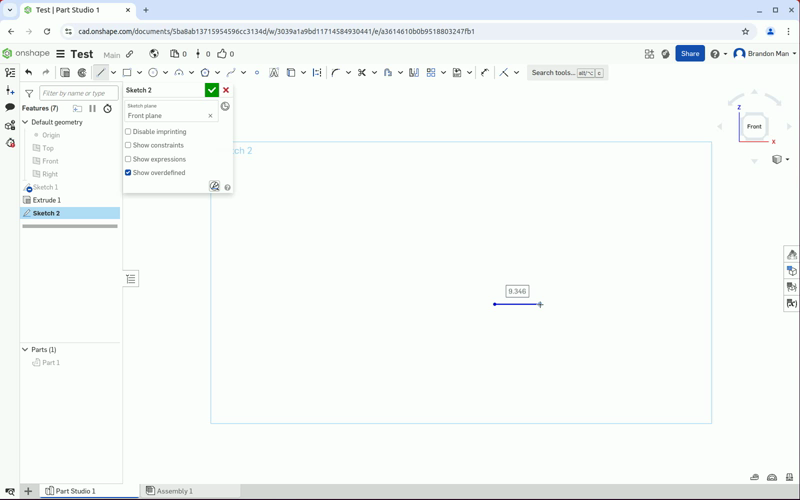
mouse_move(570, 304)
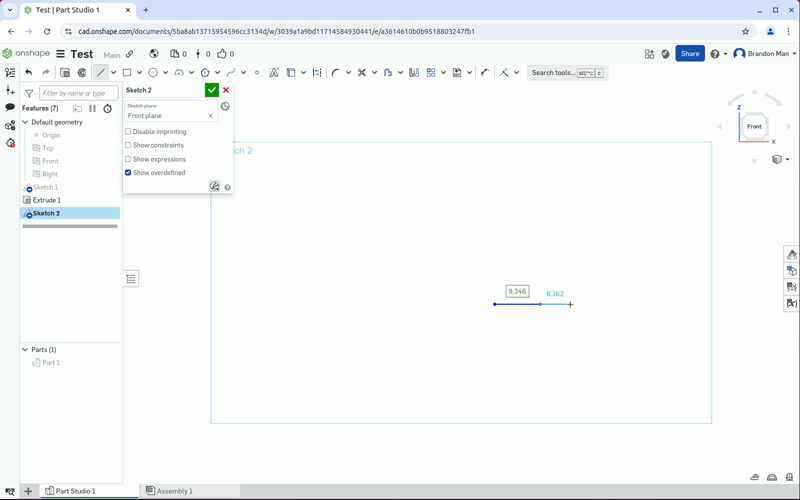
mouse_move(540, 282)
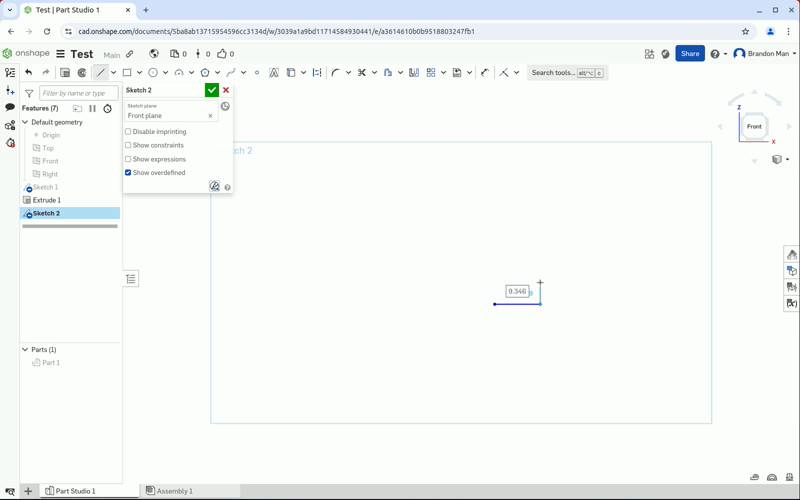
click(540, 282)
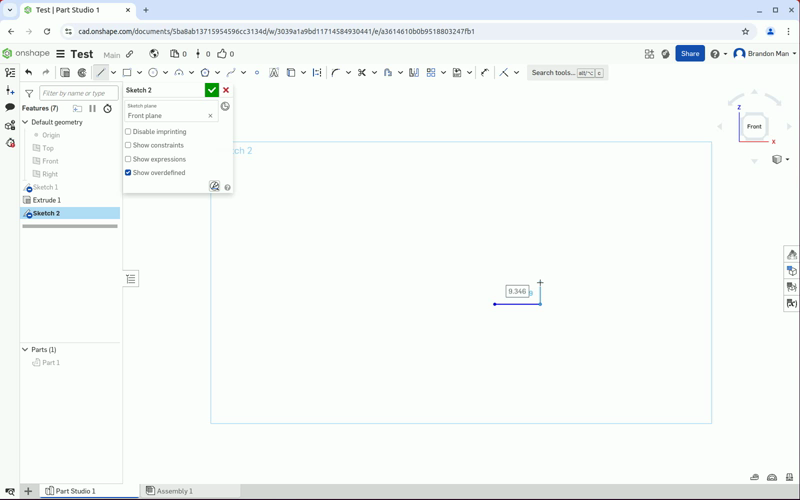
key_up(shift)
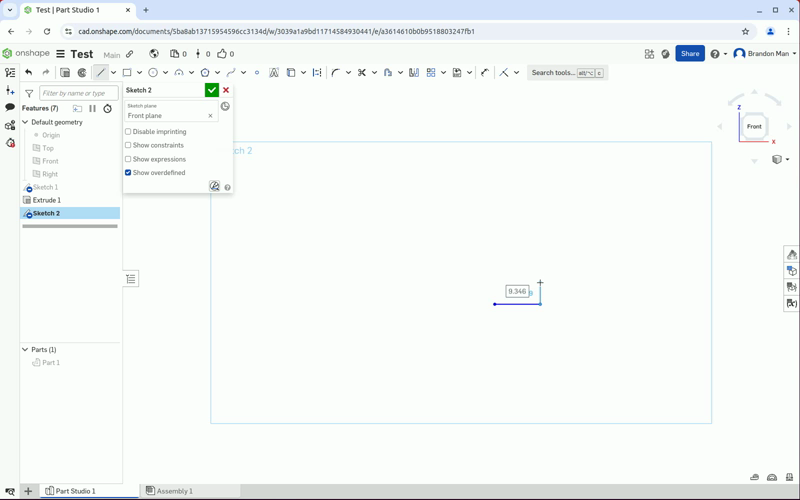
key_down(shift)
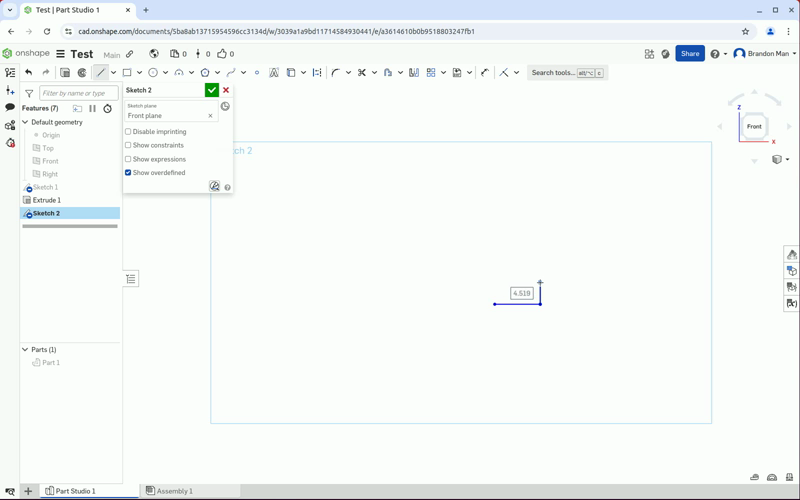
mouse_move(570, 282)
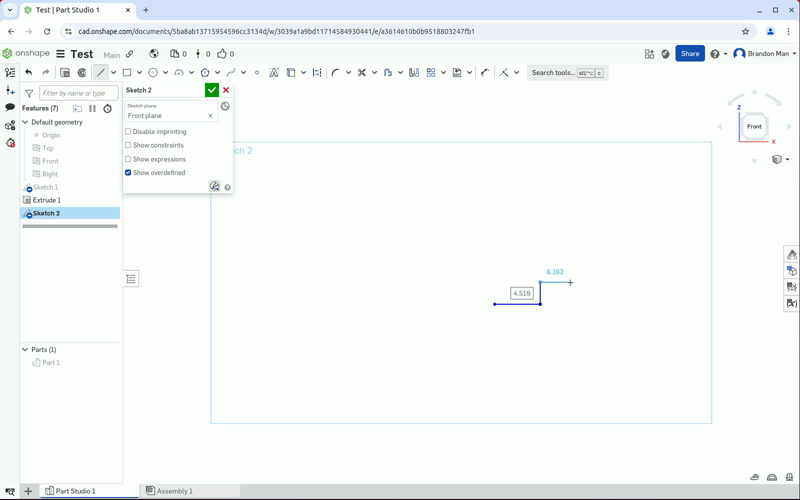
mouse_move(494, 282)
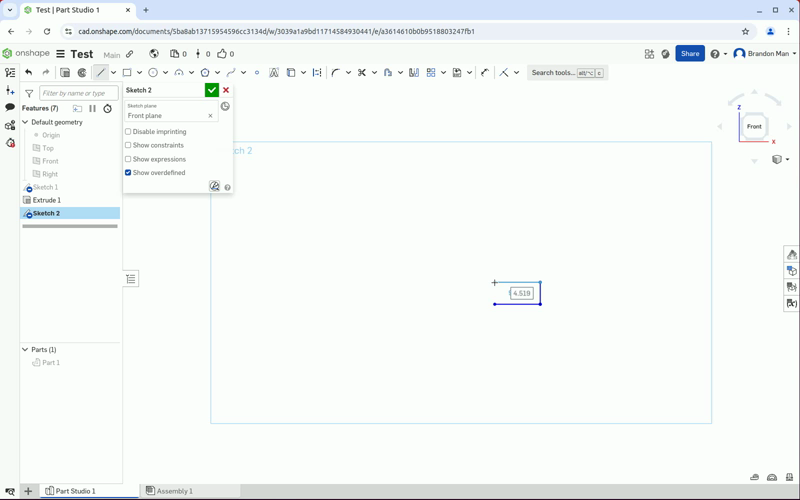
click(494, 282)
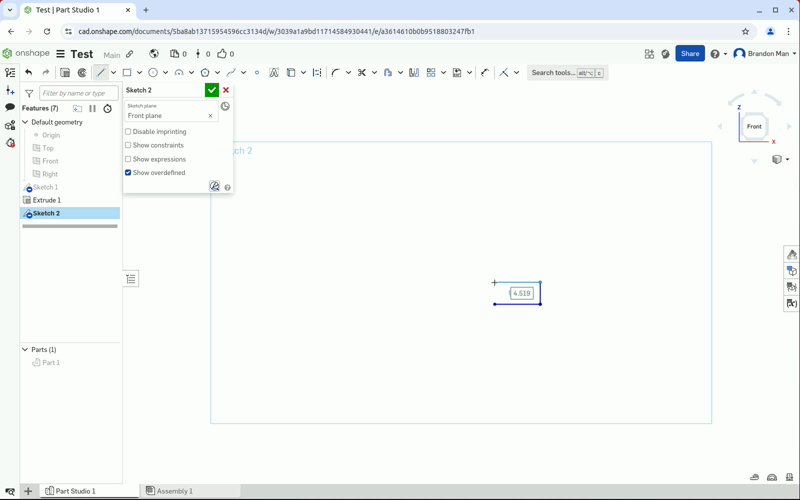
key_up(shift)
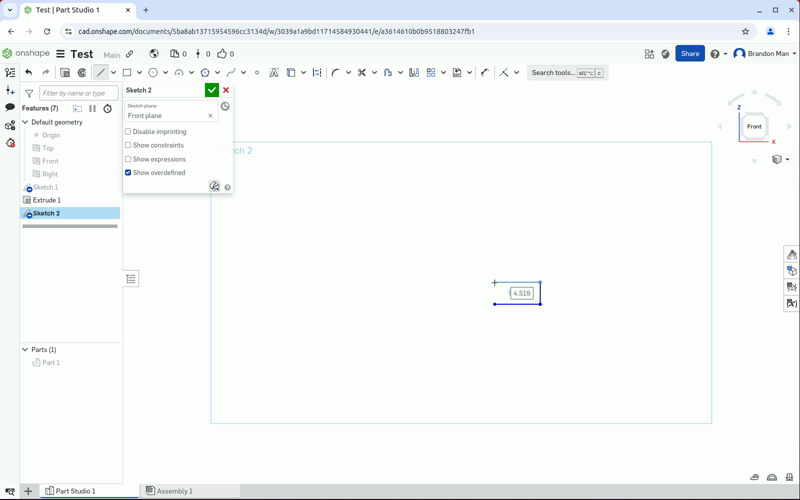
mouse_move(524, 282)
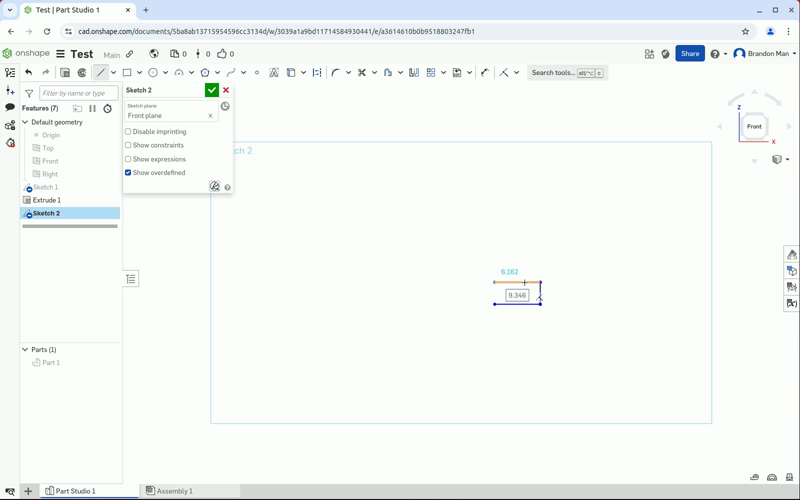
key_down(shift)
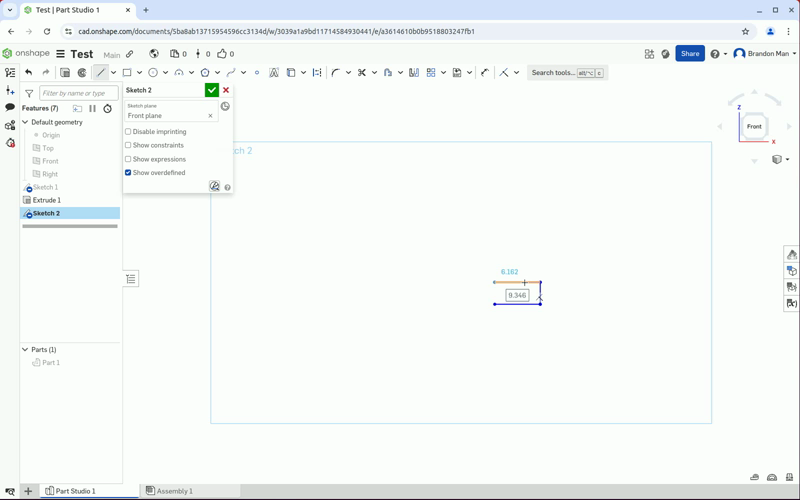
mouse_move(494, 304)
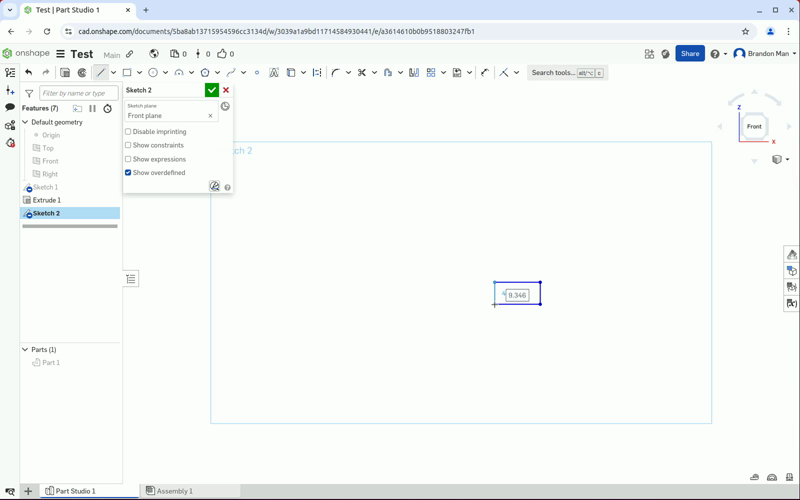
key_up(shift)
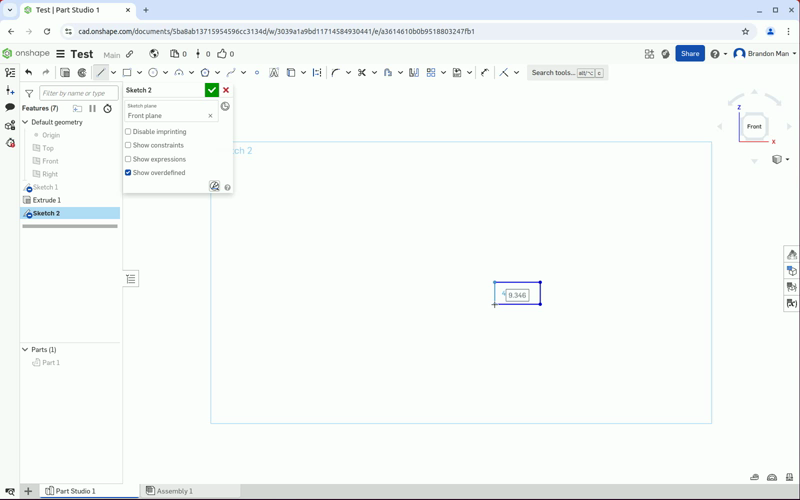
click(494, 304)
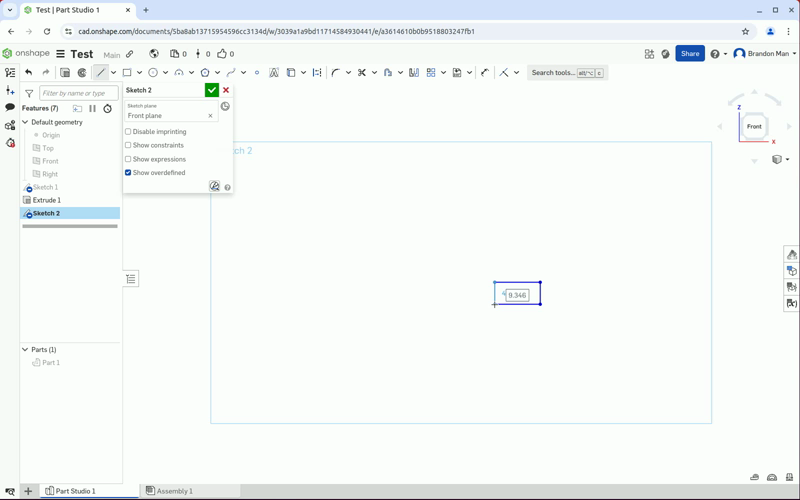
key(esc)
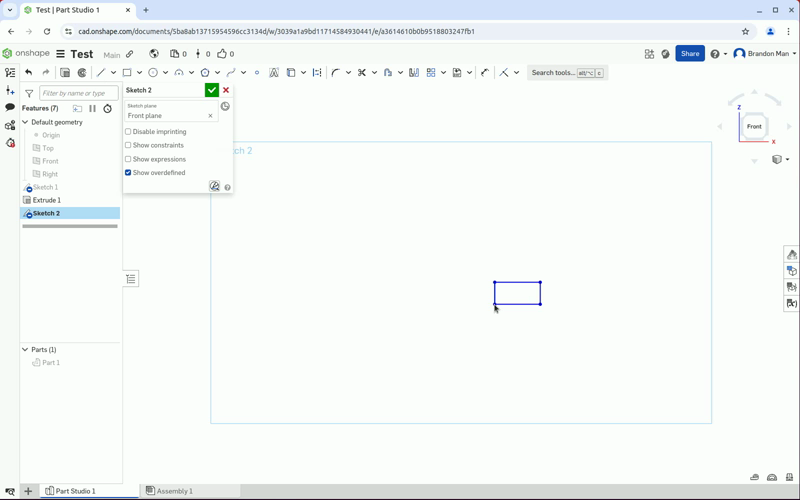
mouse_move(538, 300)
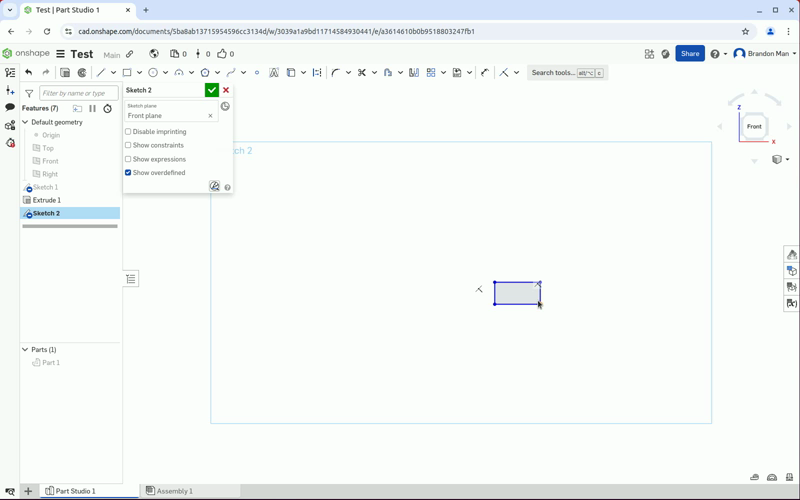
scroll(6)
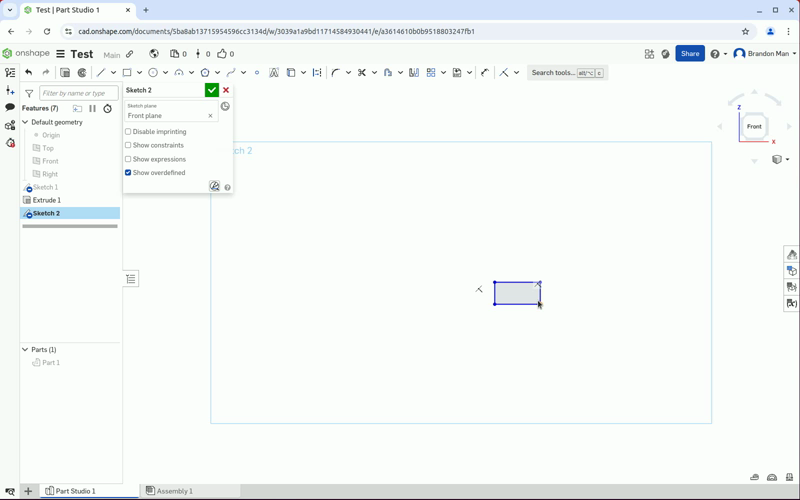
scroll(6)
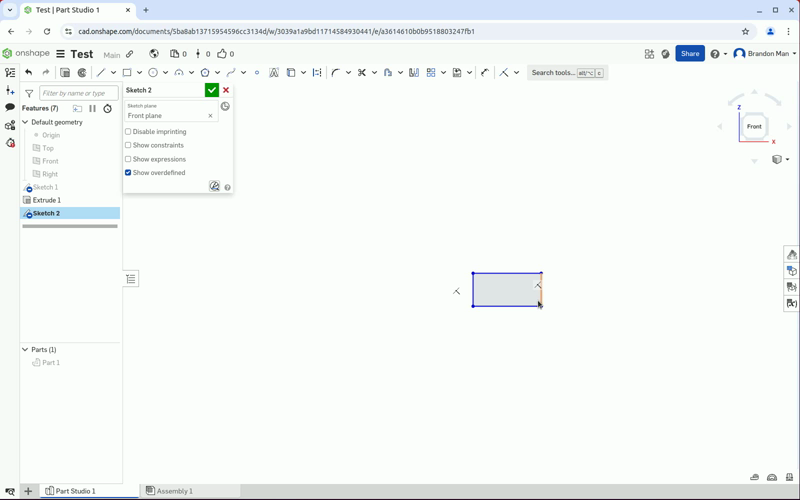
scroll(6)
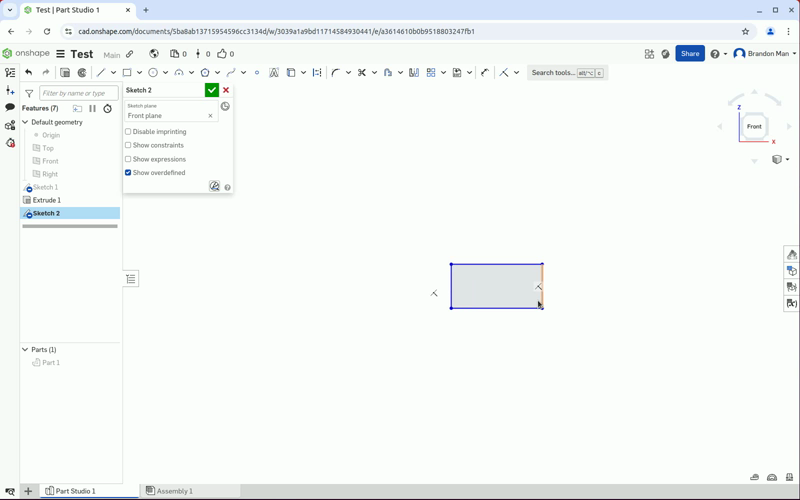
scroll(6)
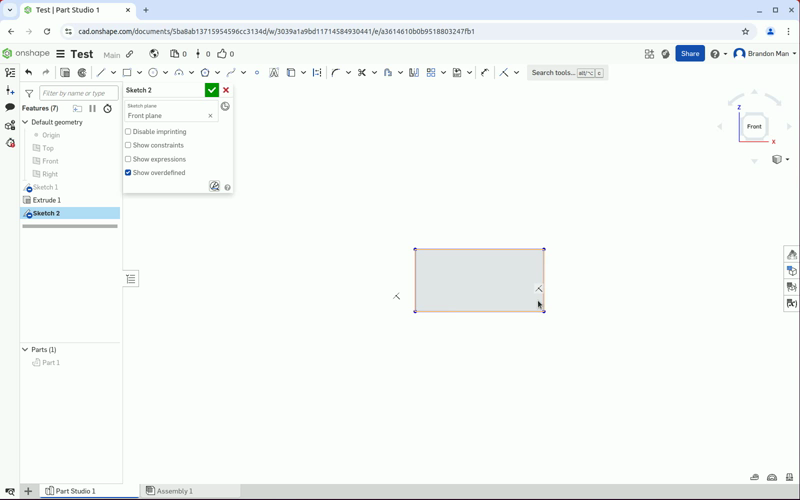
scroll(6)
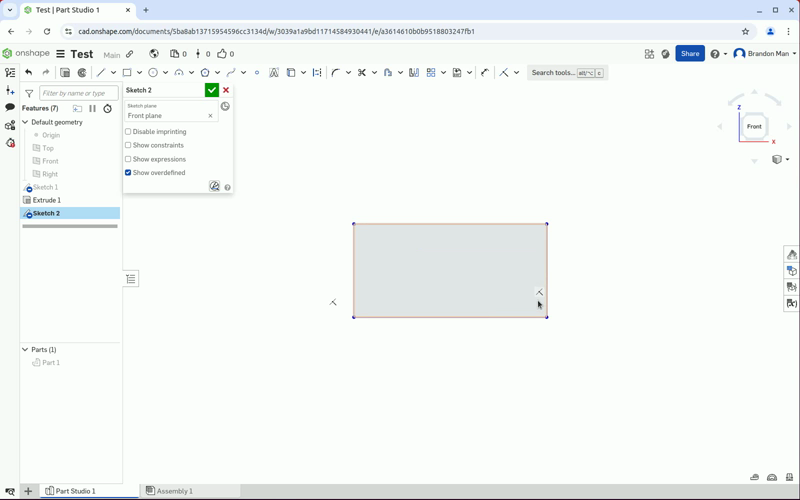
scroll(6)
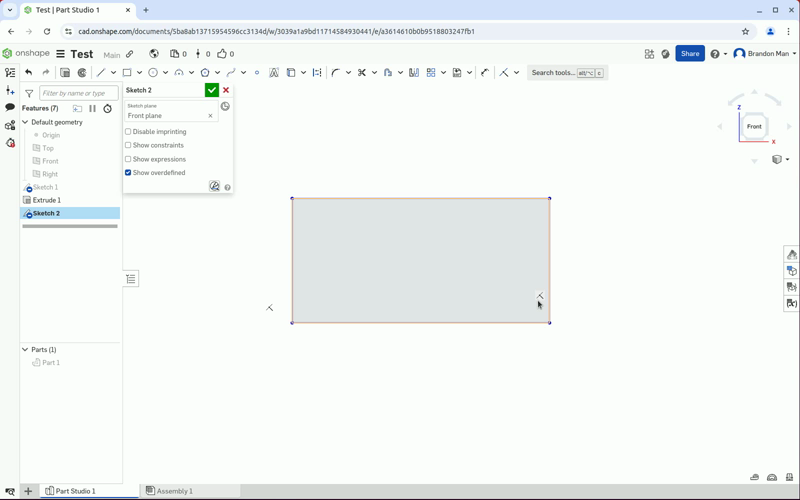
scroll(6)
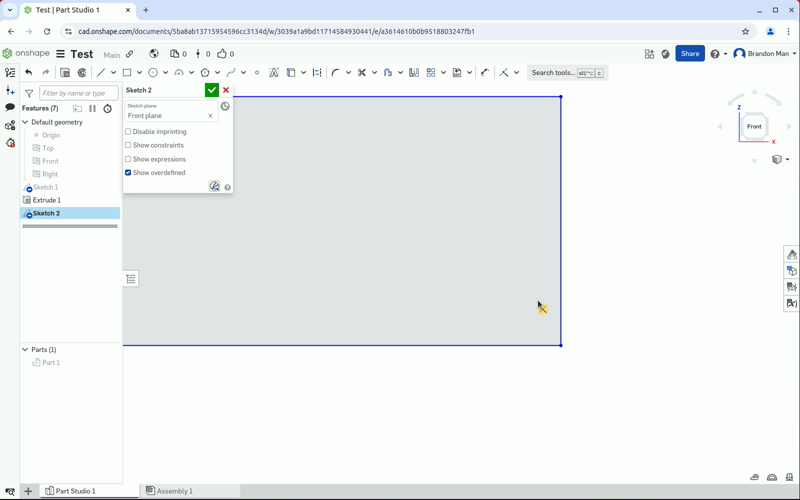
click(538, 300)
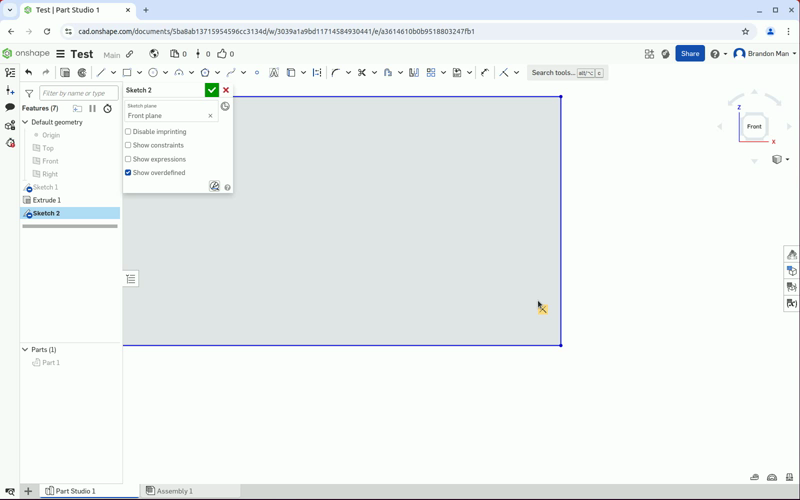
scroll(-6)
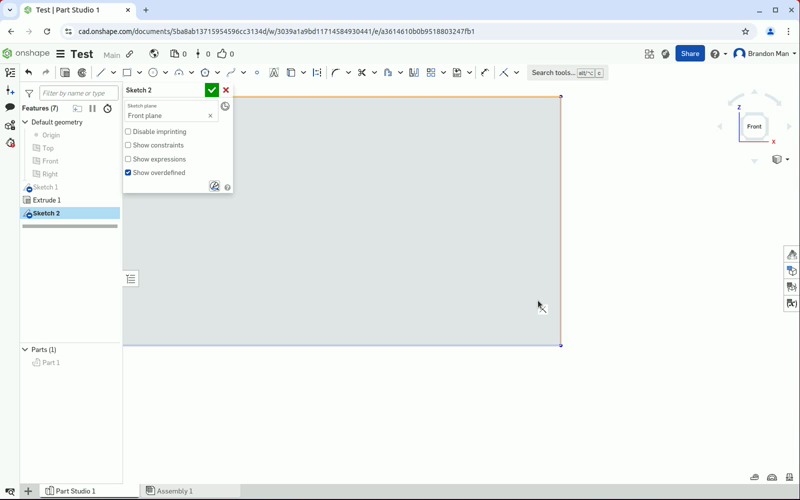
scroll(-6)
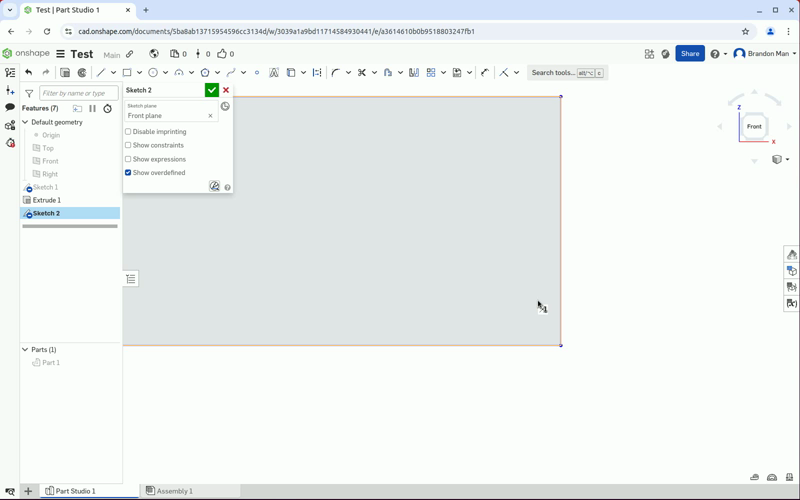
scroll(-6)
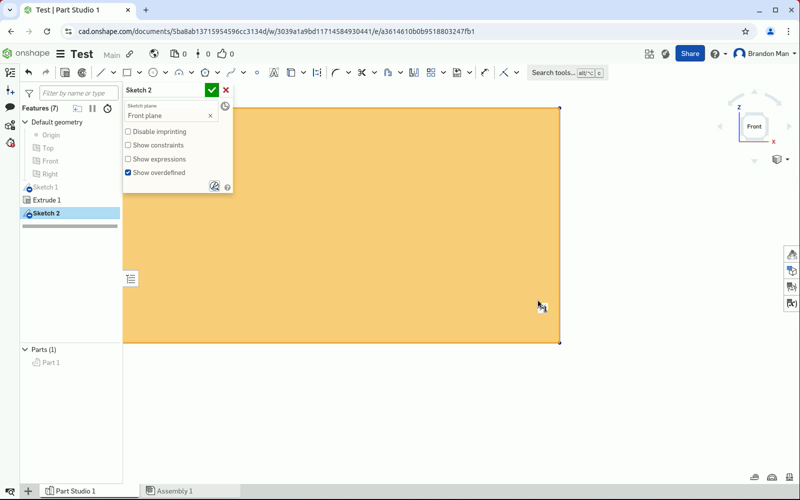
scroll(-6)
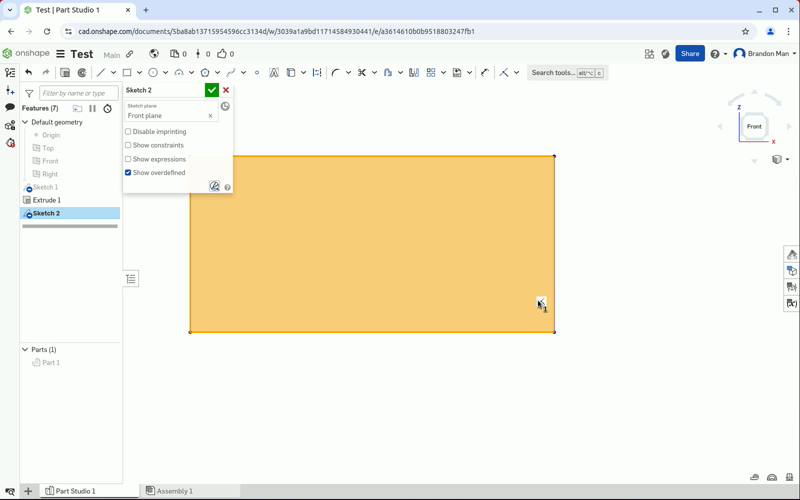
scroll(-6)
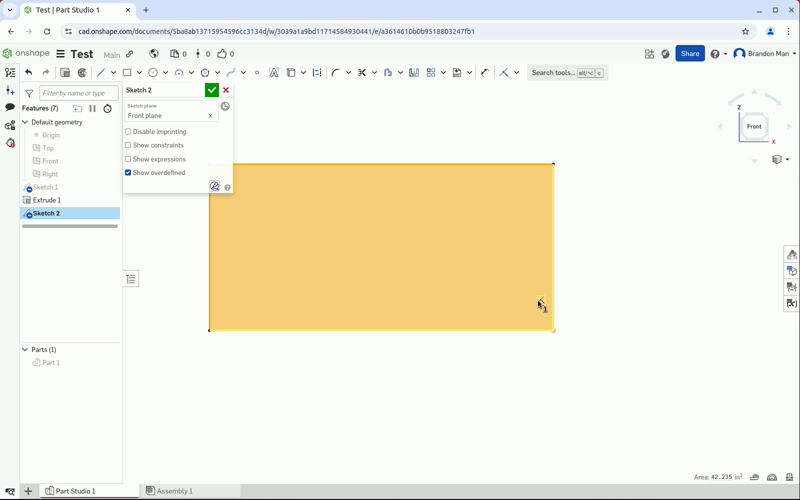
scroll(-6)
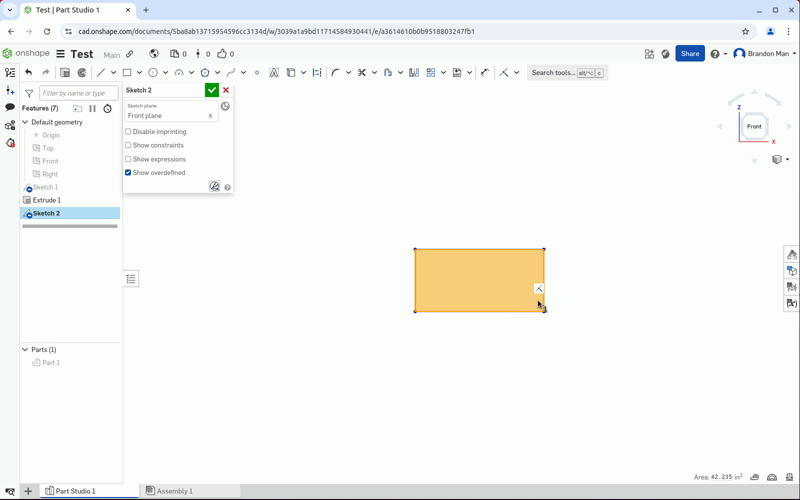
scroll(-6)
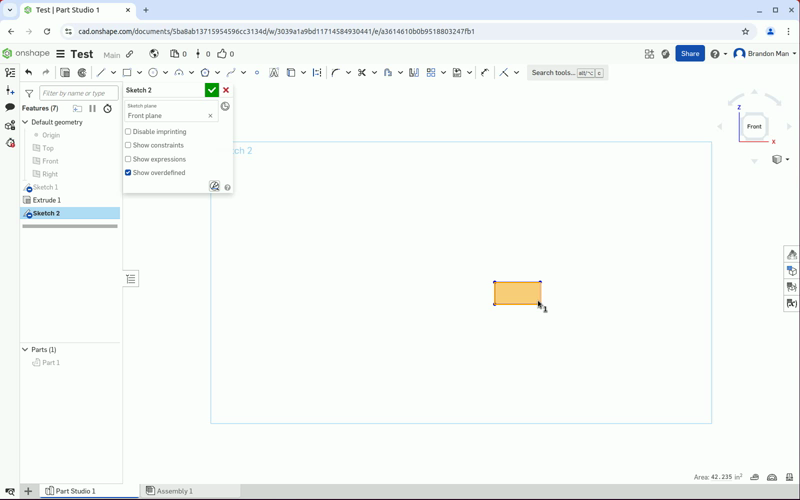
mouse_move(73, 352)
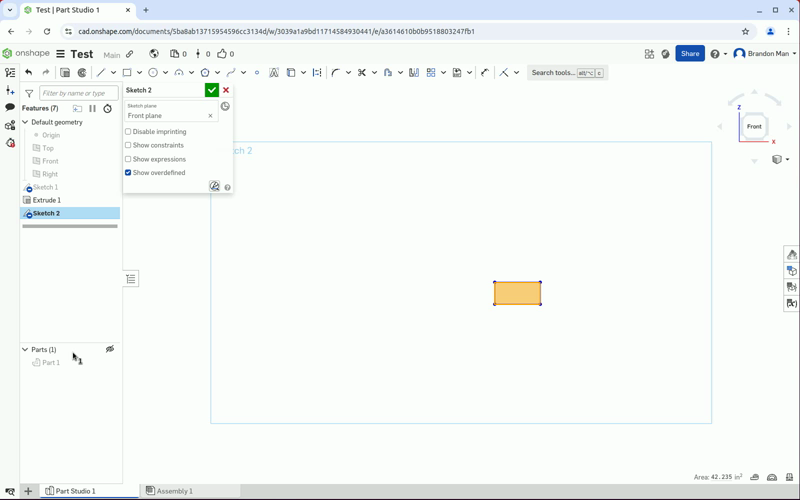
key(shift+y)
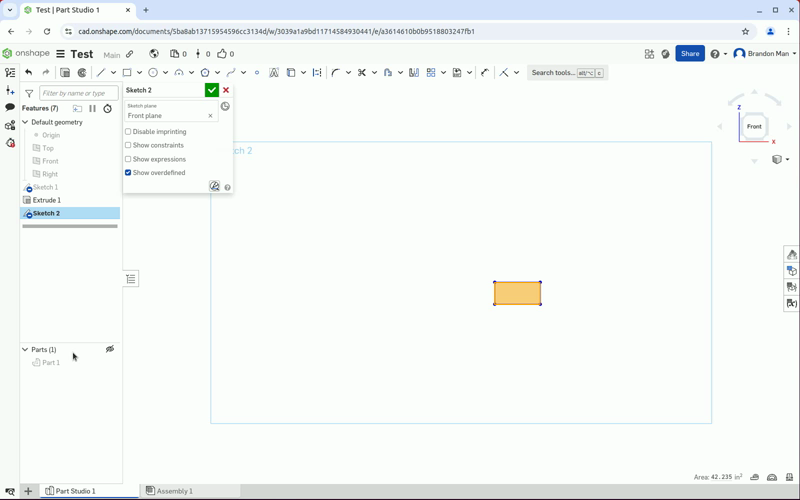
key(shift+e)
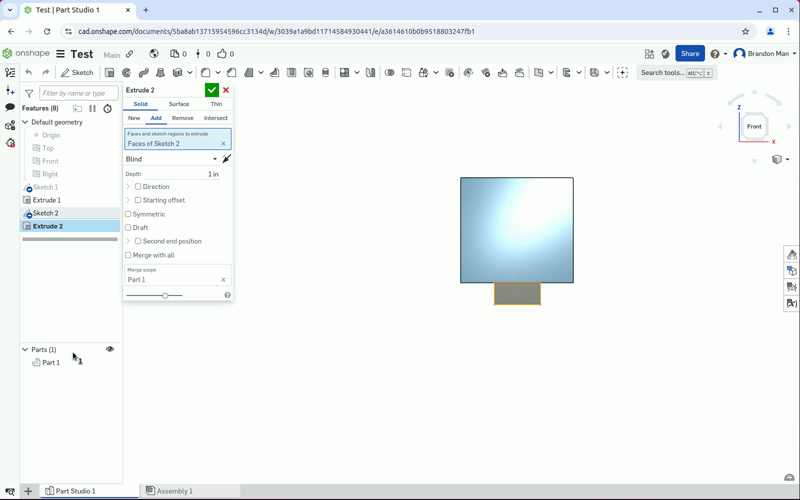
mouse_move(143, 106)
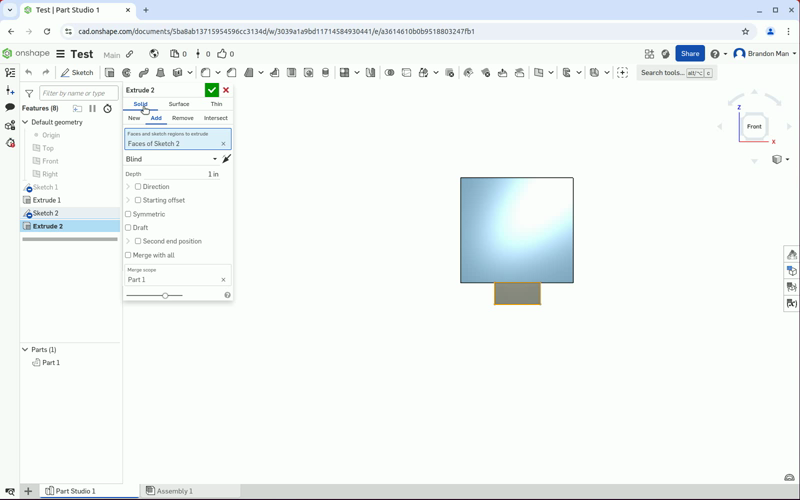
click(143, 106)
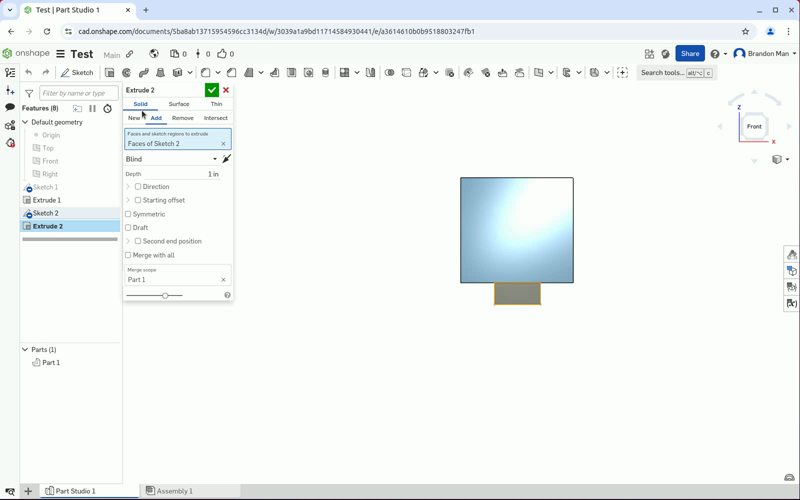
mouse_move(137, 120)
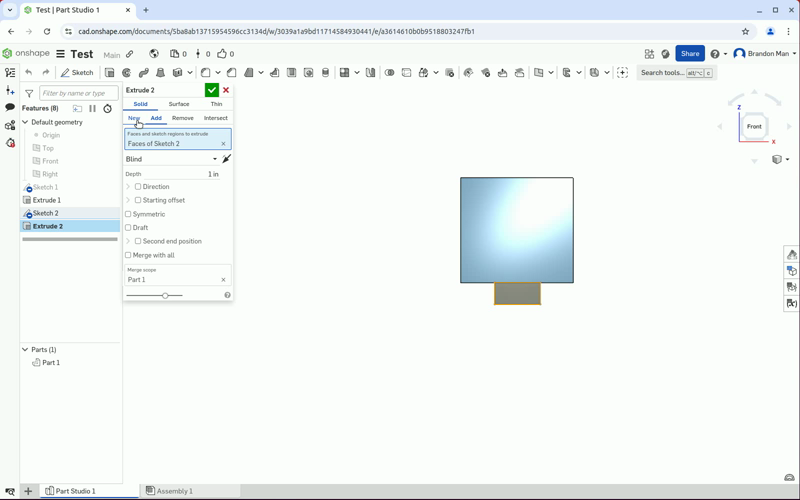
click(137, 120)
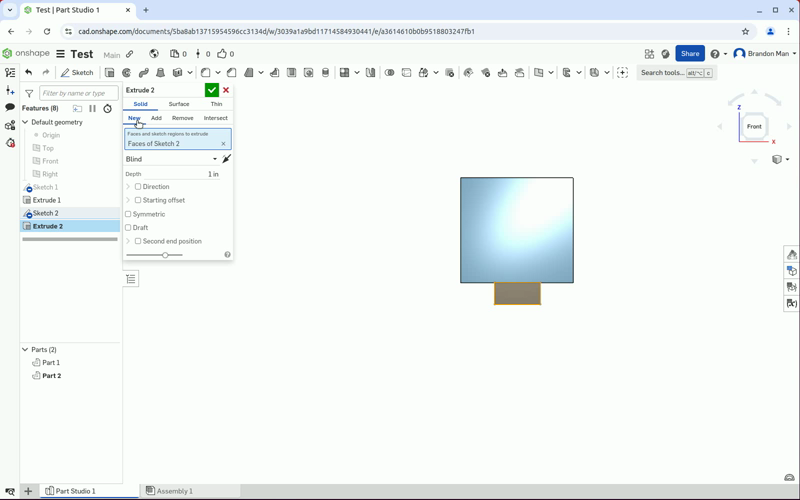
key(tab, 4)
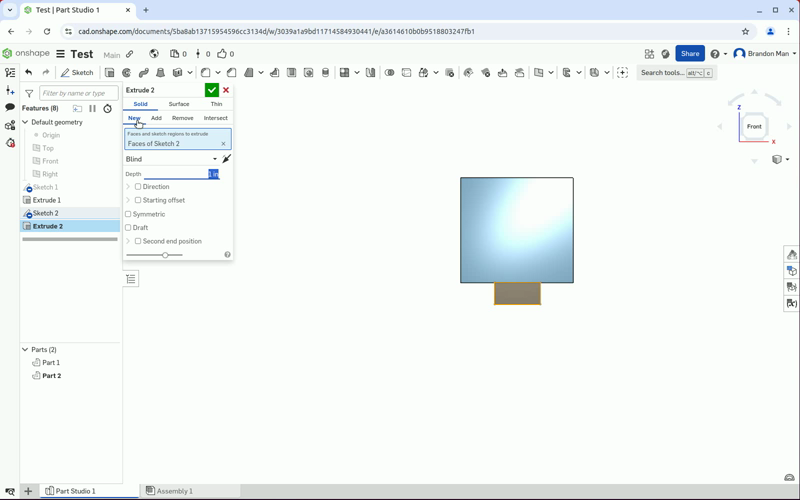
text(4.574)
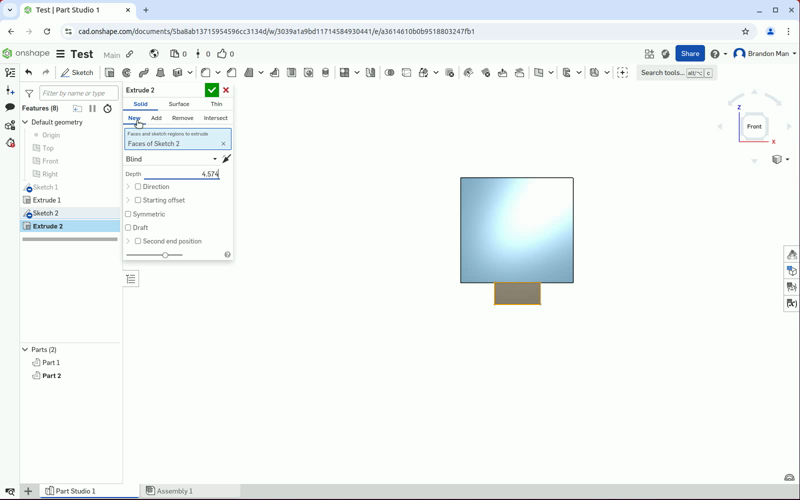
key(enter)
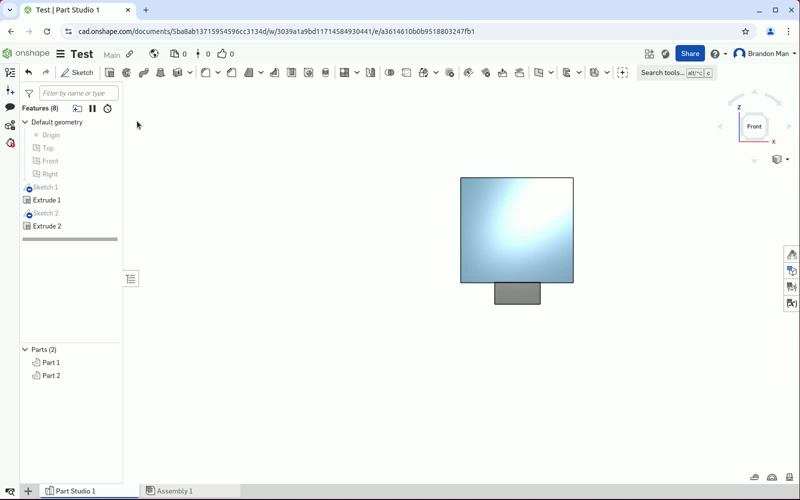
key(shift+h)
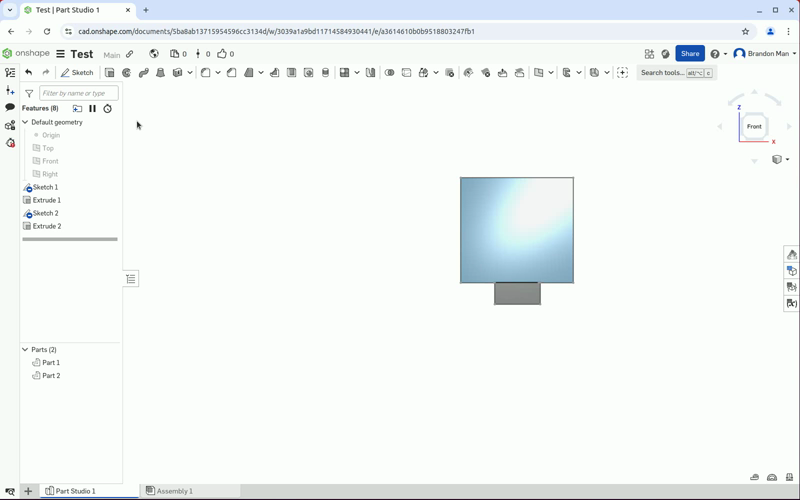
key(shift+h)
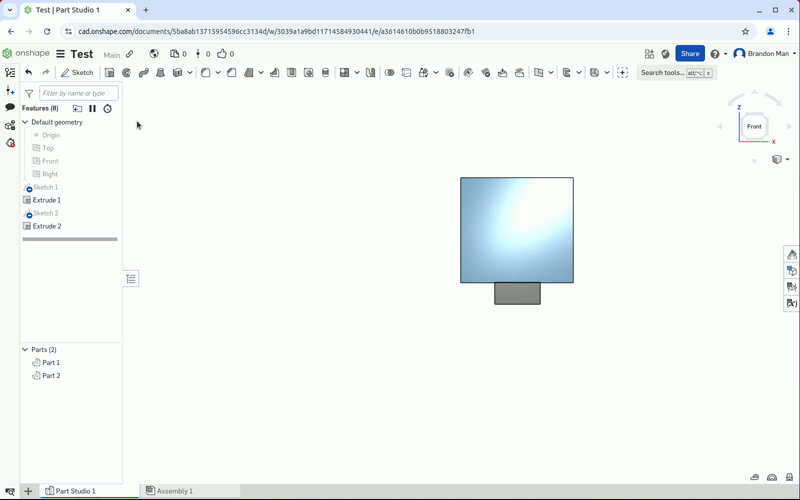
mouse_move(73, 189)
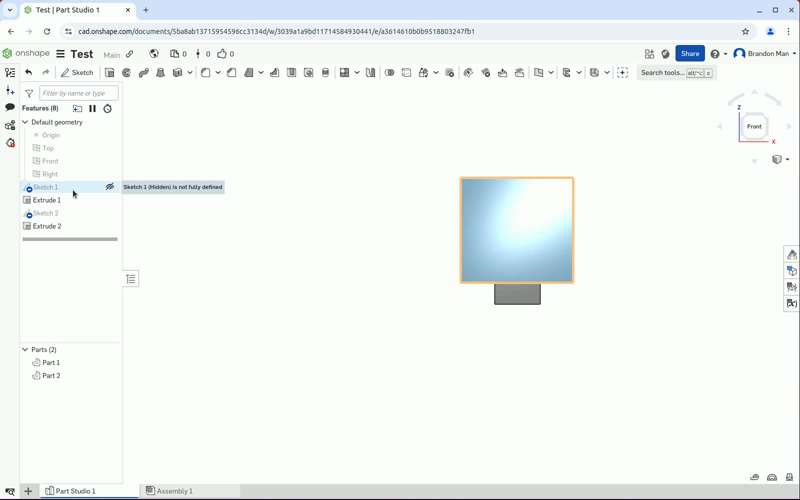
click(73, 189)
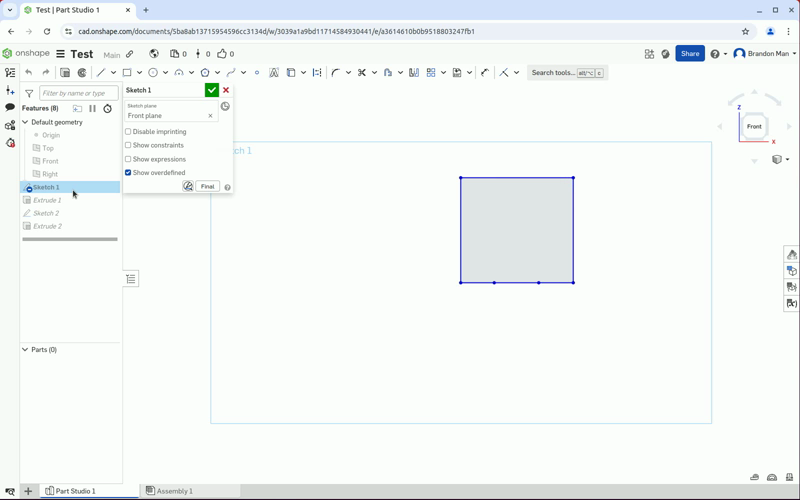
mouse_move(229, 92)
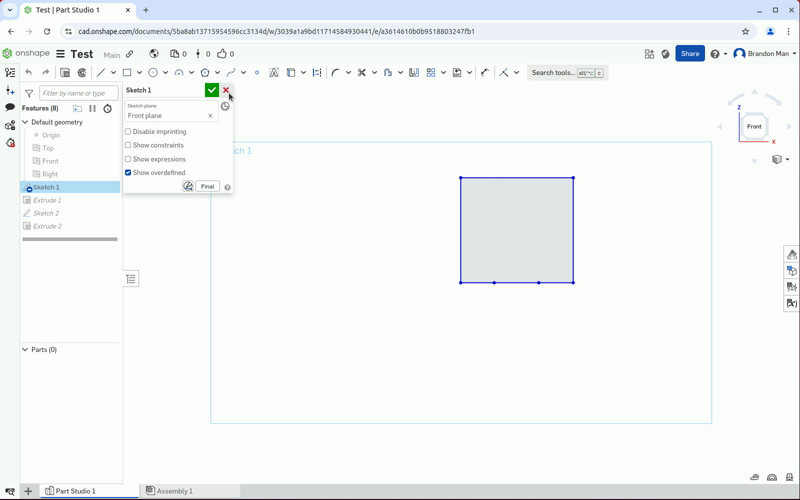
click(229, 92)
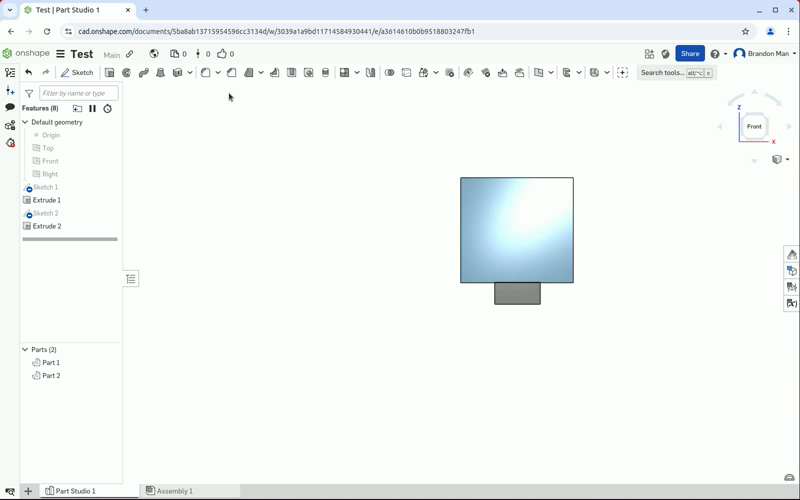
mouse_move(541, 75)
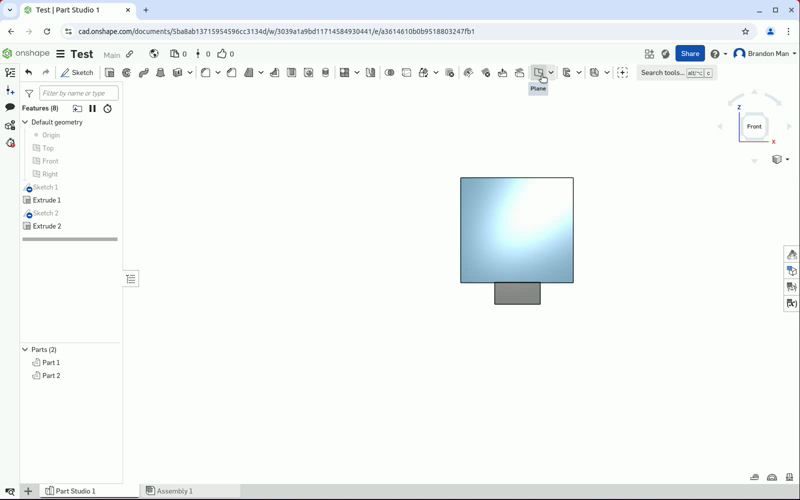
click(541, 75)
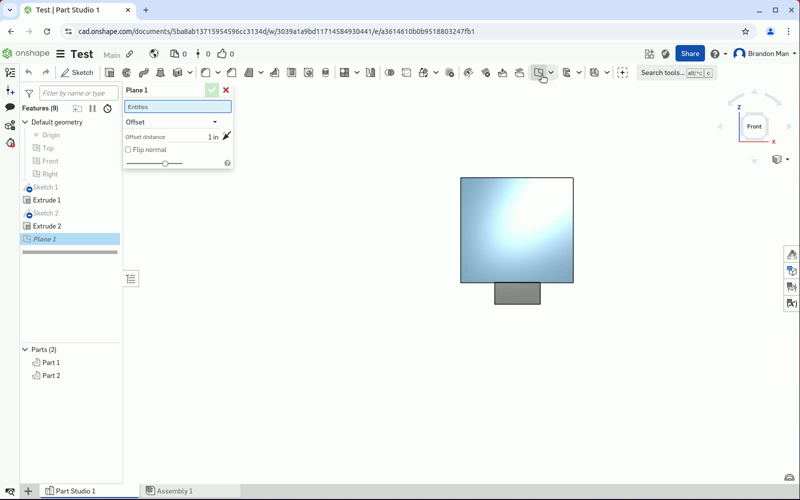
mouse_move(73, 163)
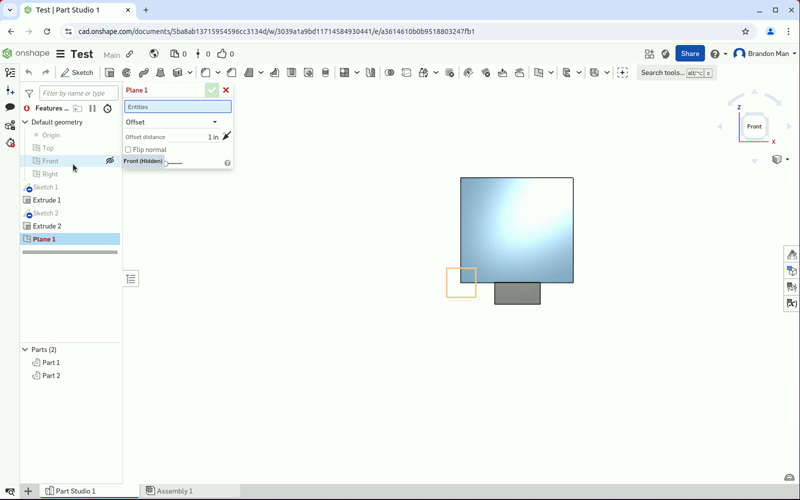
click(73, 163)
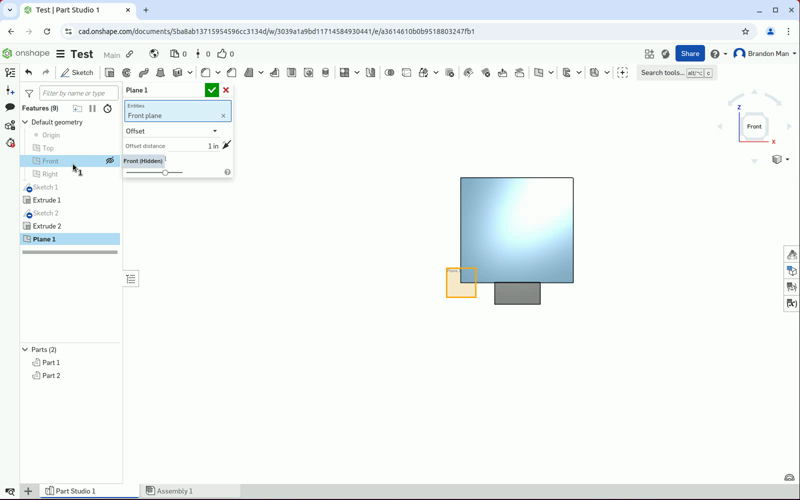
key(tab, 2)
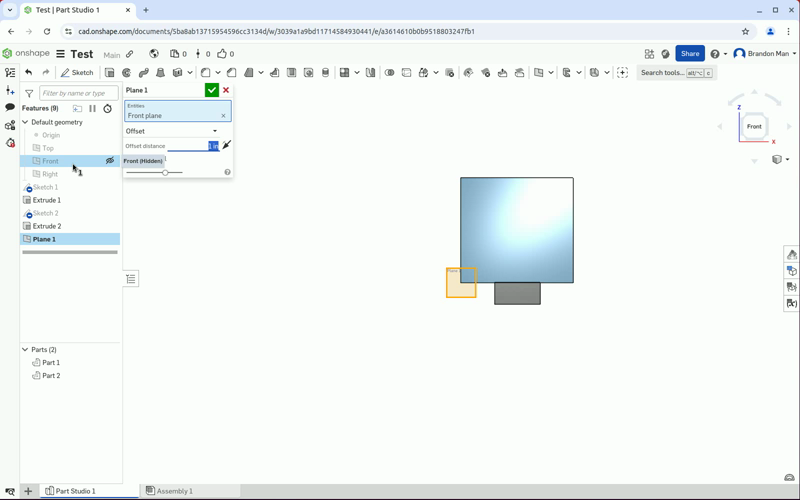
text(4.56)
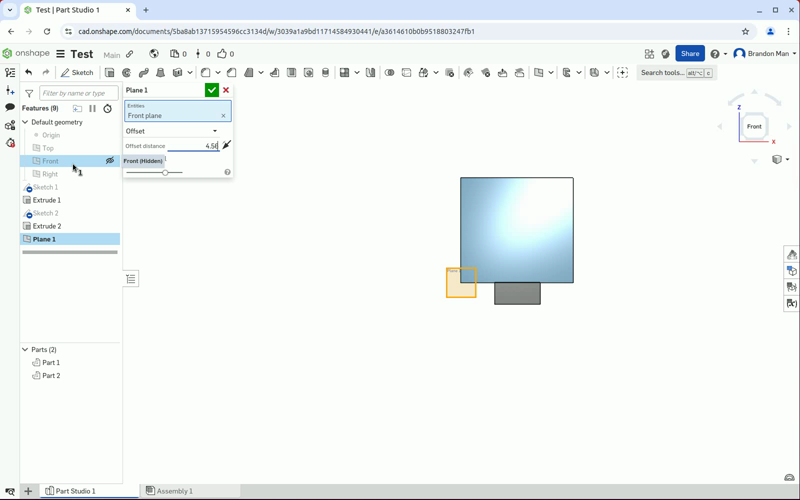
key(enter, 2)
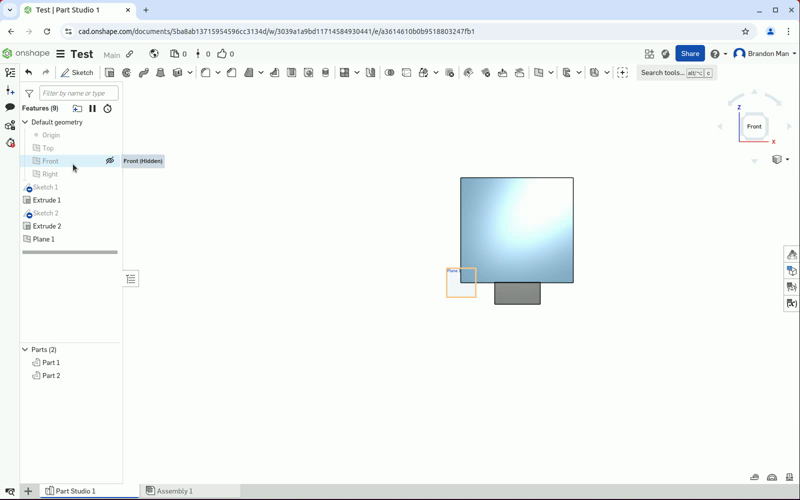
key(shift+s)
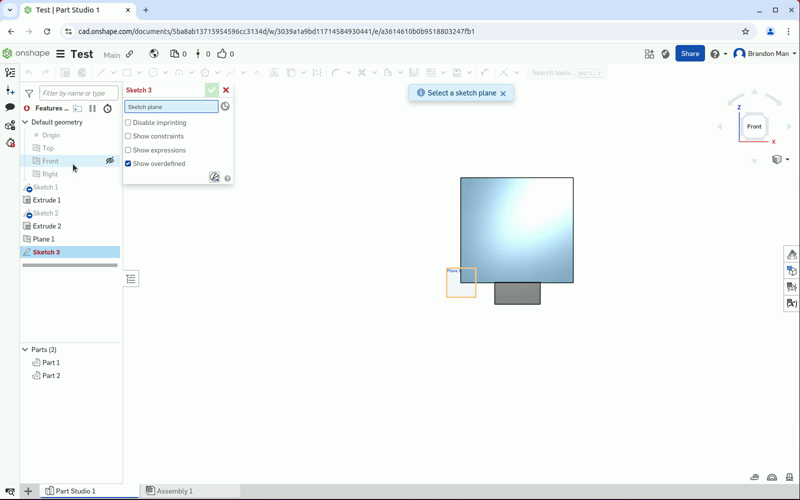
mouse_move(73, 241)
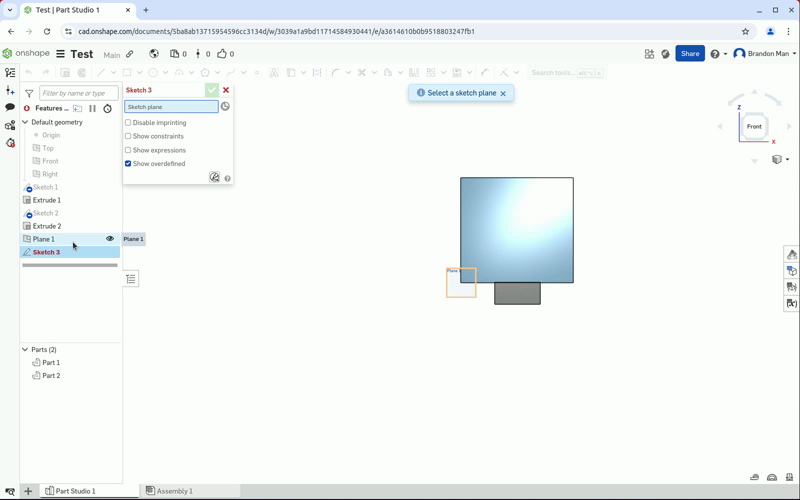
click(73, 241)
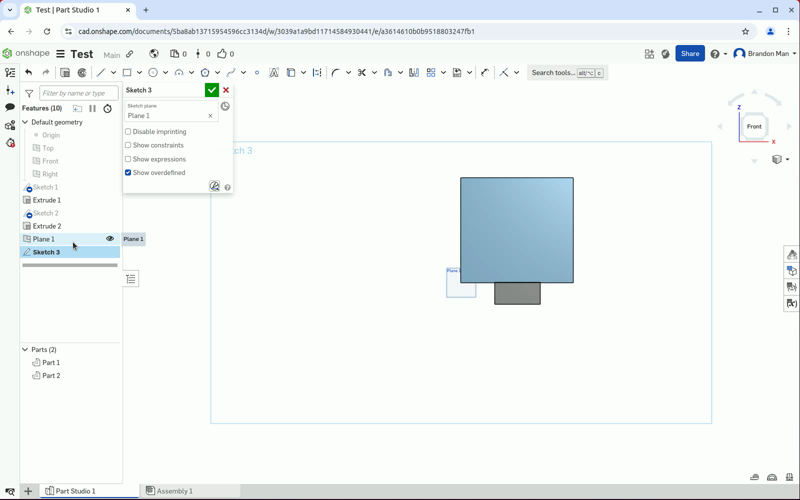
mouse_move(73, 352)
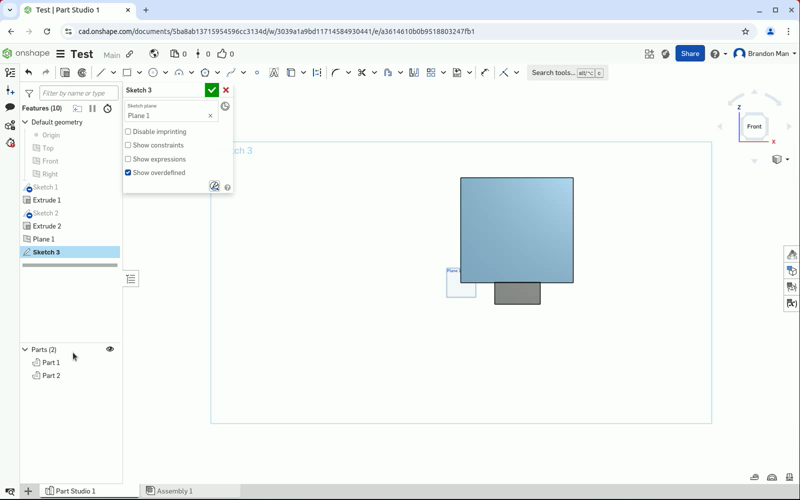
key(y)
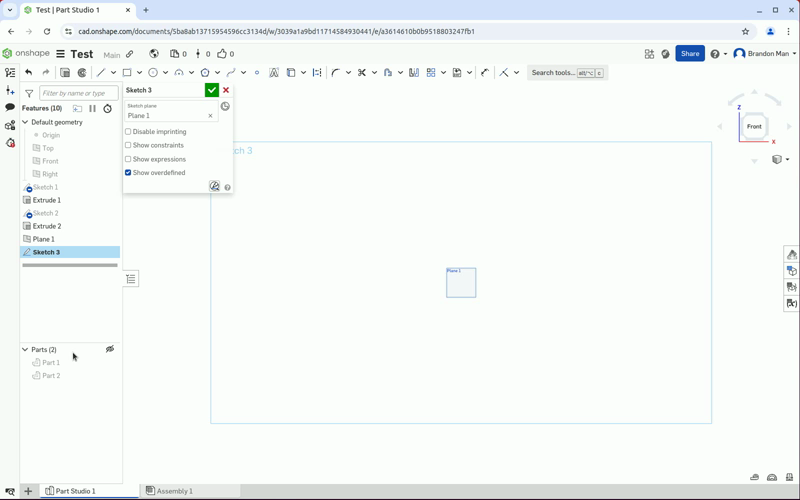
key(l)
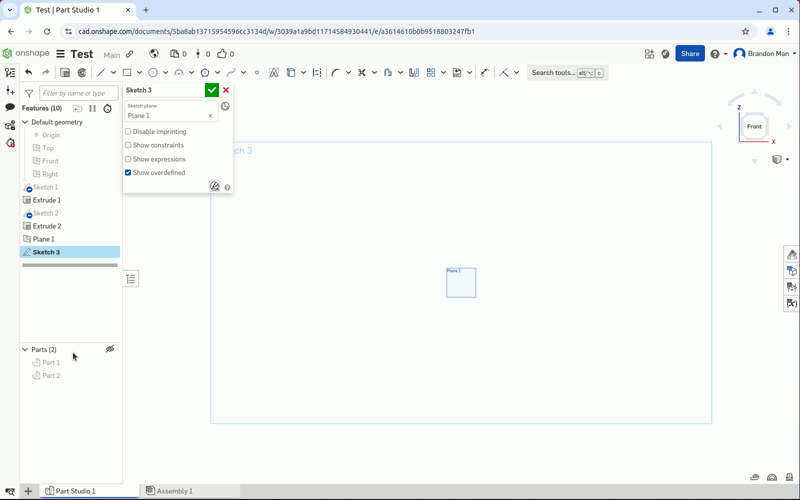
key_down(shift)
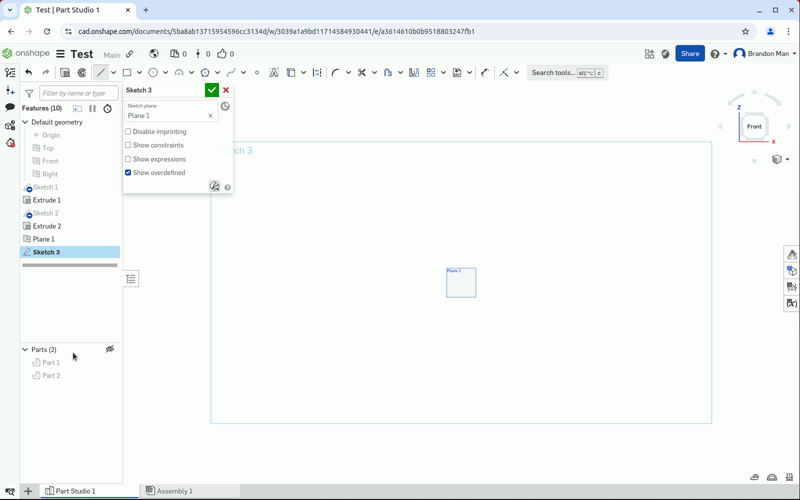
mouse_move(492, 222)
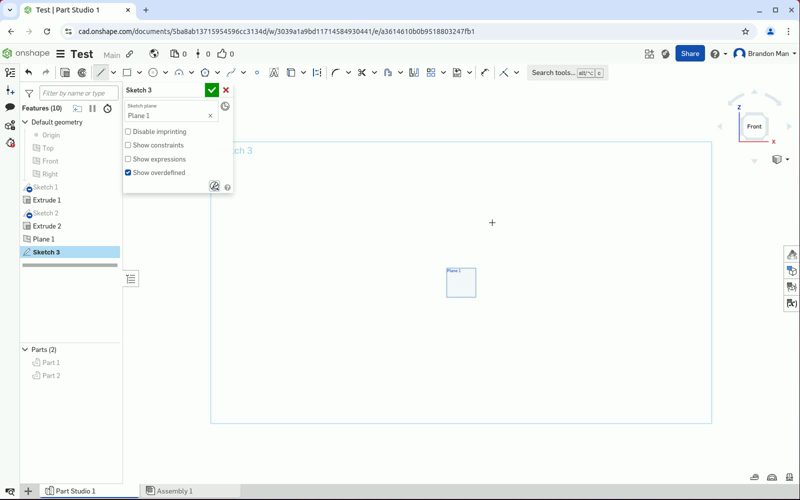
click(492, 222)
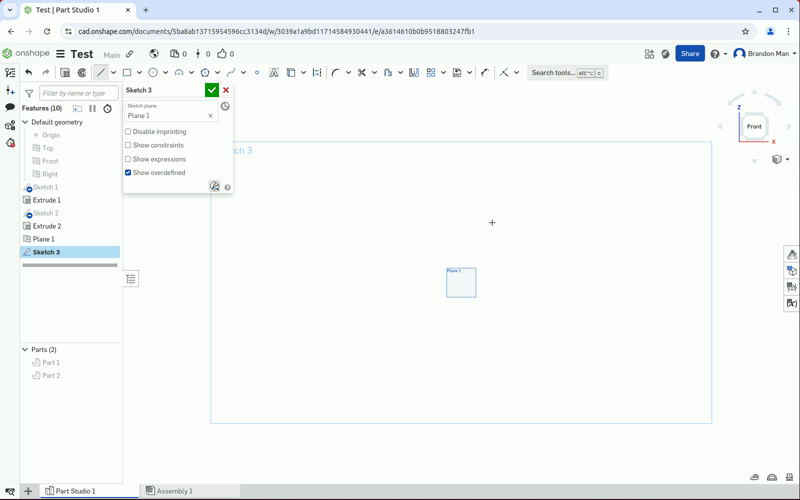
key_up(shift)
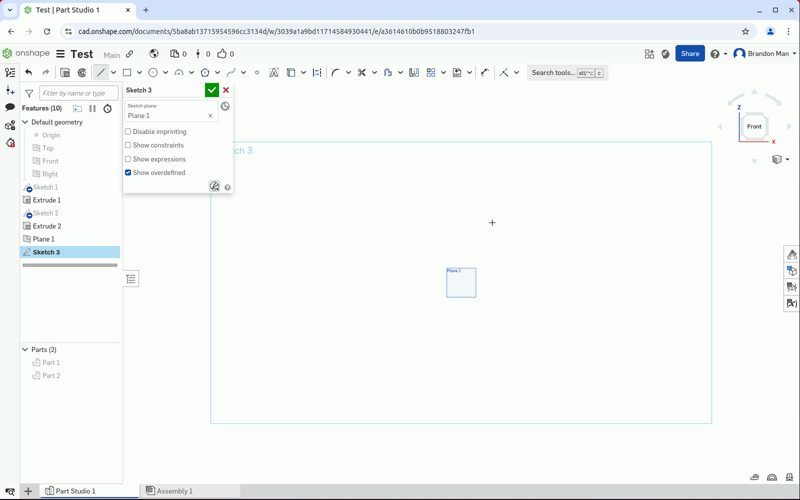
key_down(shift)
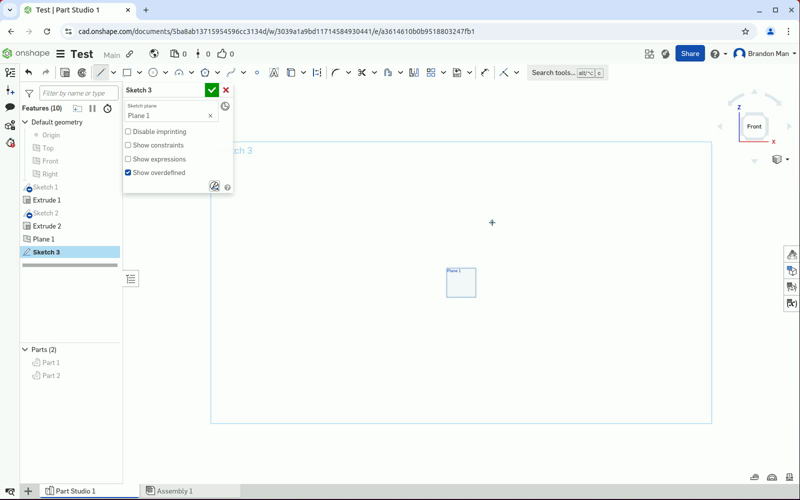
mouse_move(522, 222)
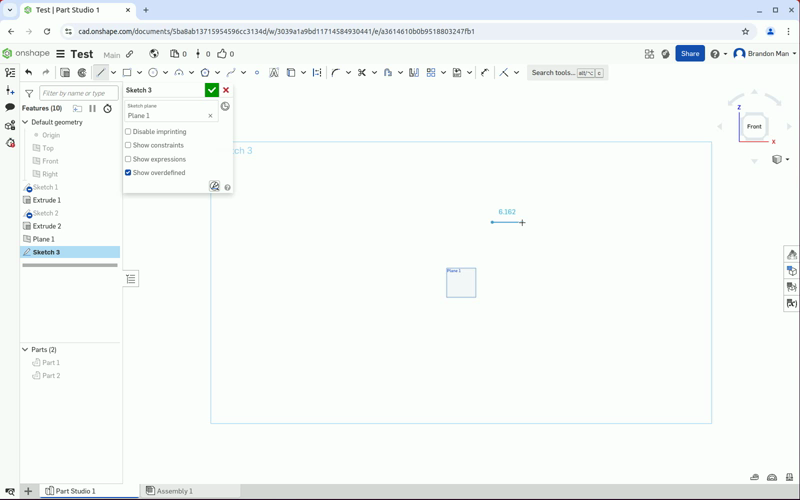
mouse_move(509, 237)
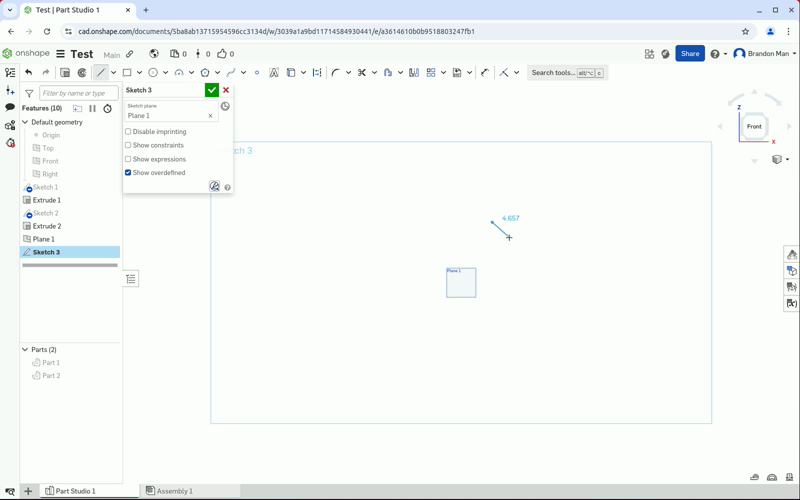
click(509, 237)
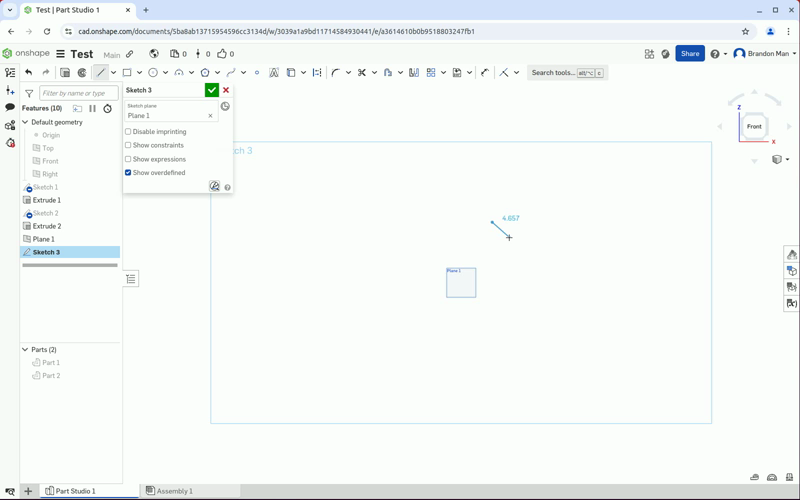
key_up(shift)
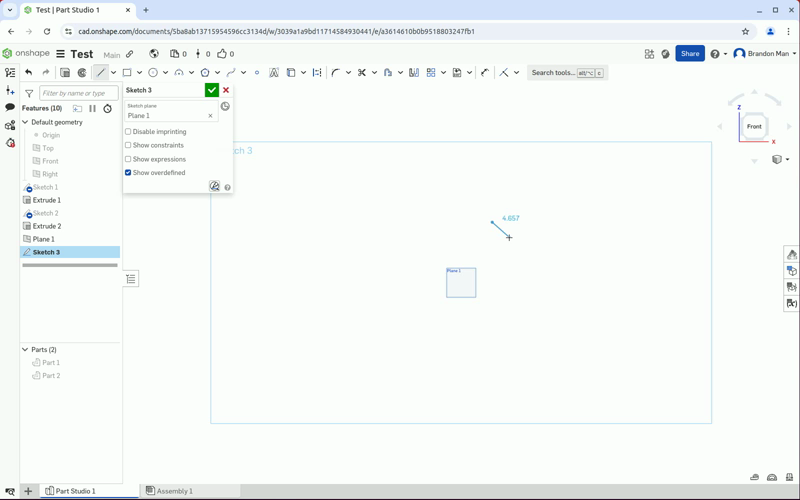
key_down(shift)
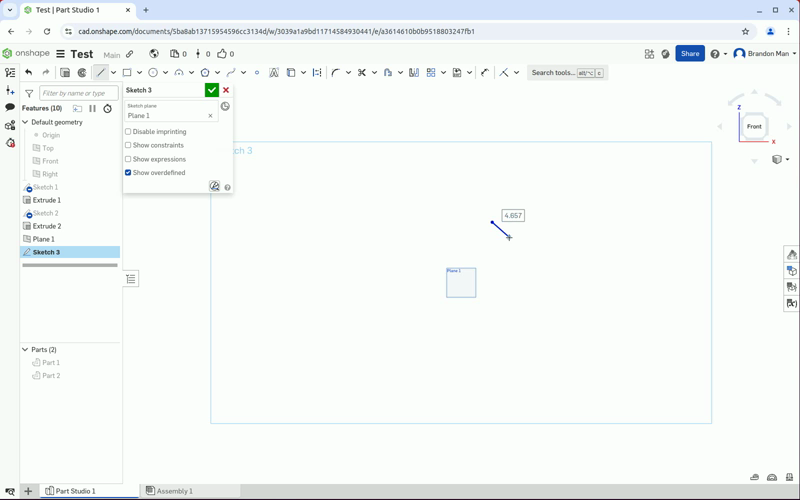
mouse_move(539, 237)
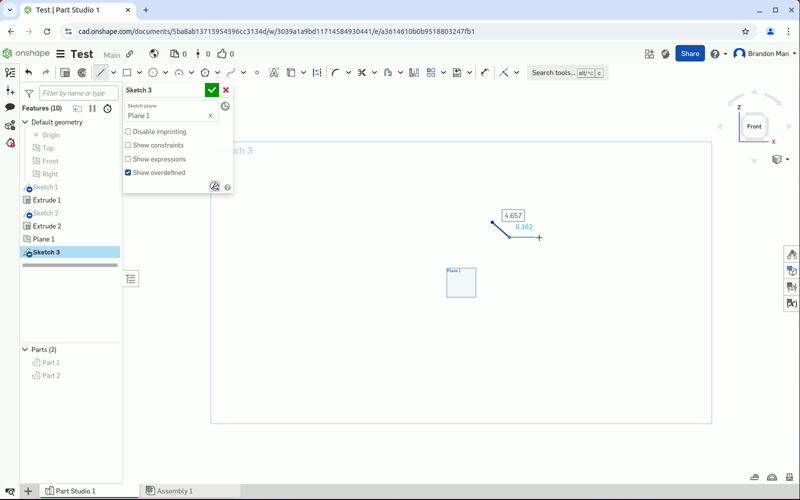
mouse_move(540, 204)
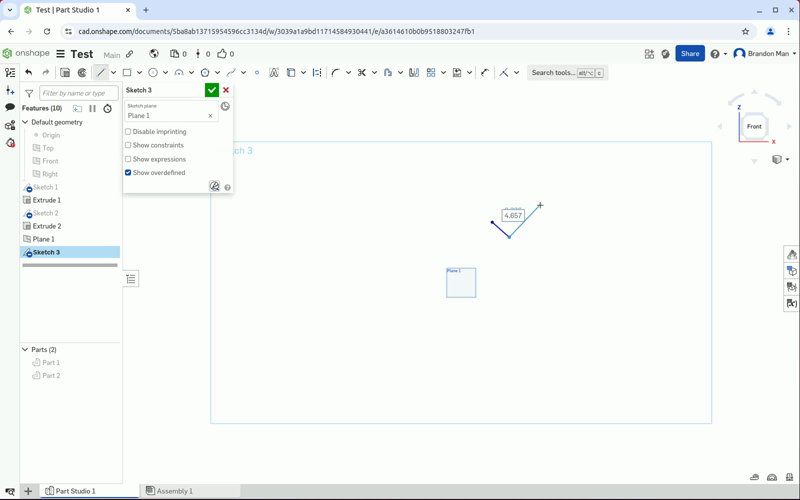
click(540, 204)
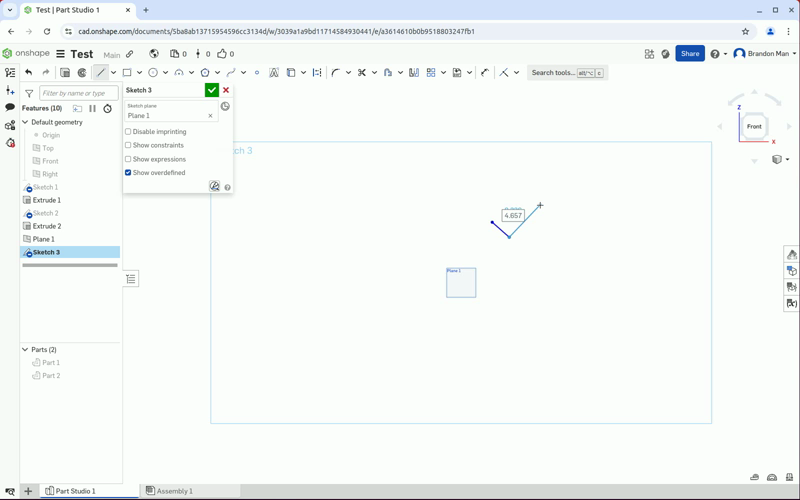
key_up(shift)
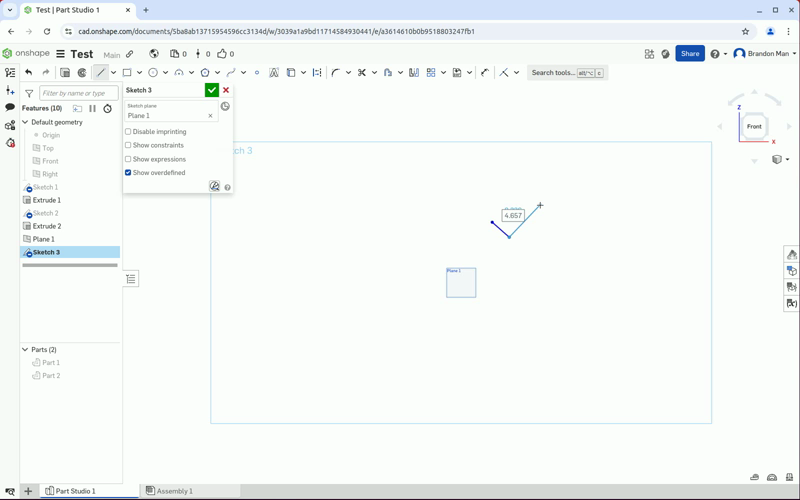
key_down(shift)
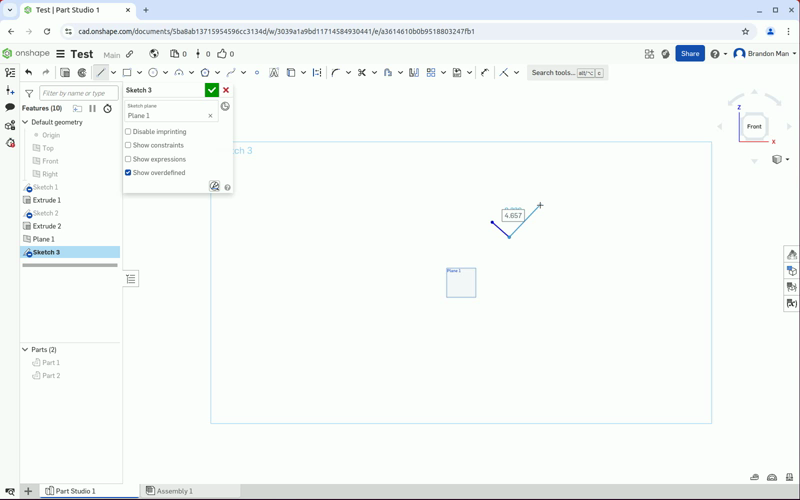
mouse_move(570, 204)
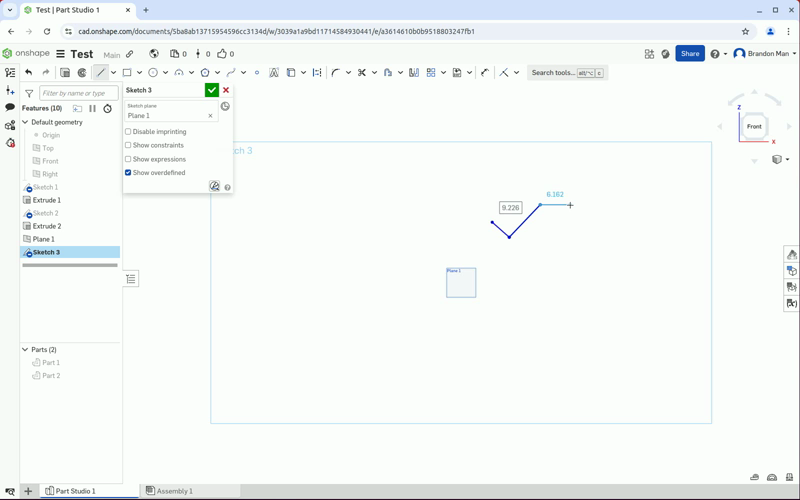
mouse_move(523, 189)
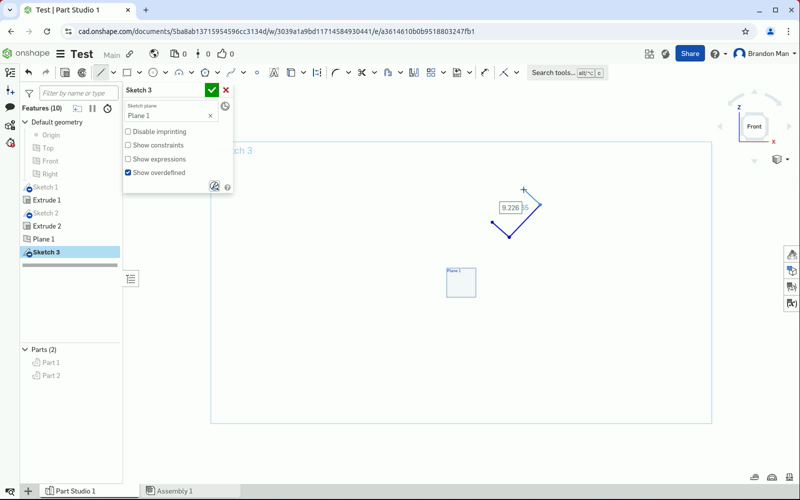
click(523, 189)
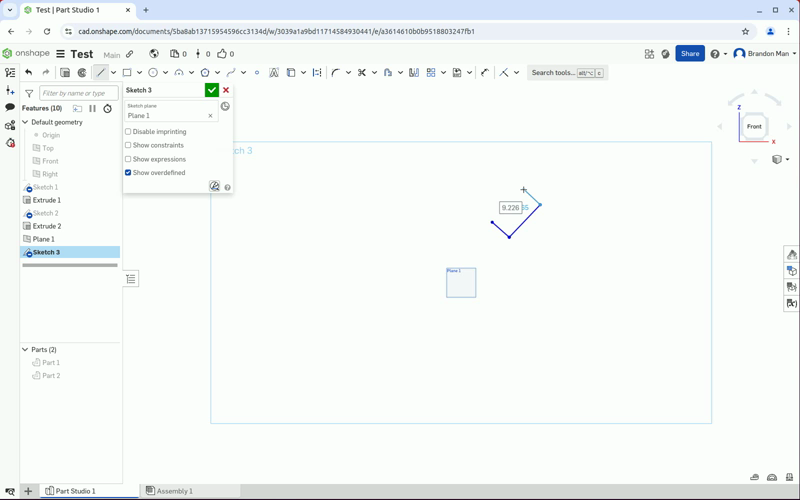
key_up(shift)
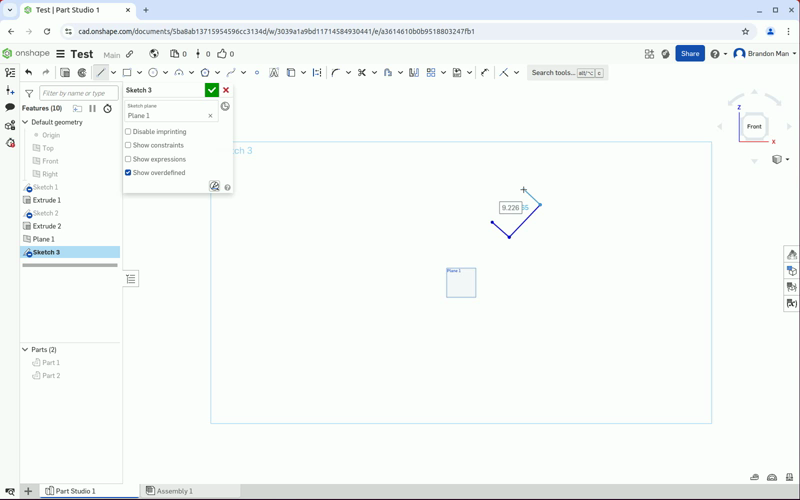
mouse_move(553, 189)
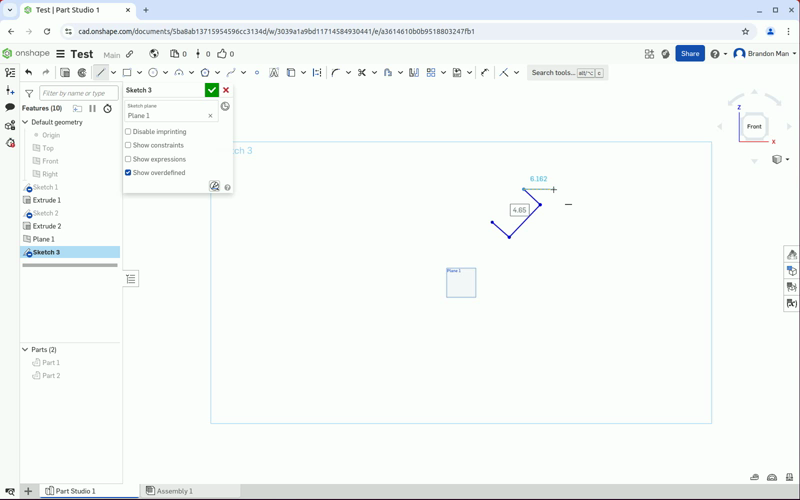
key_down(shift)
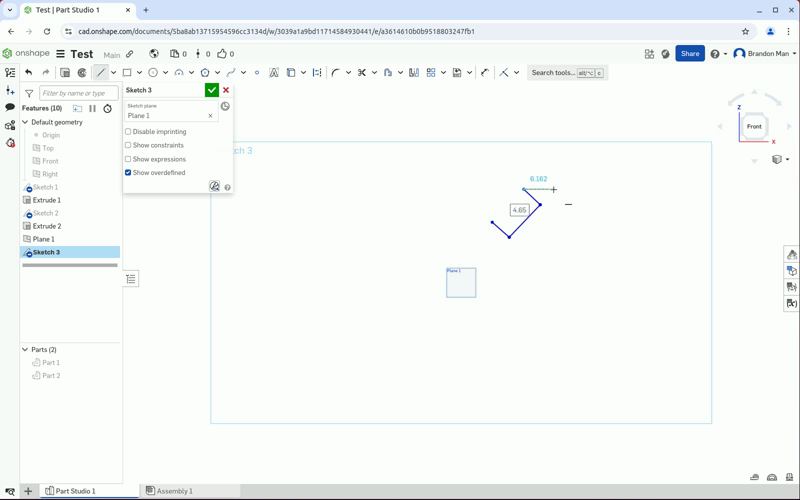
mouse_move(492, 222)
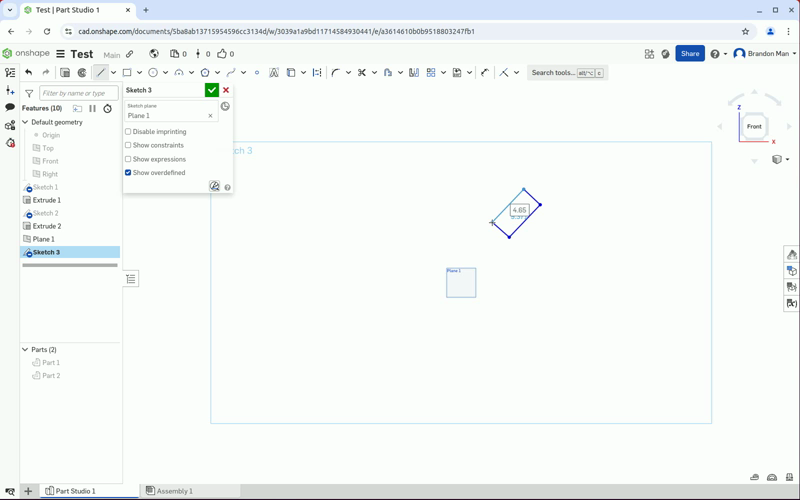
key_up(shift)
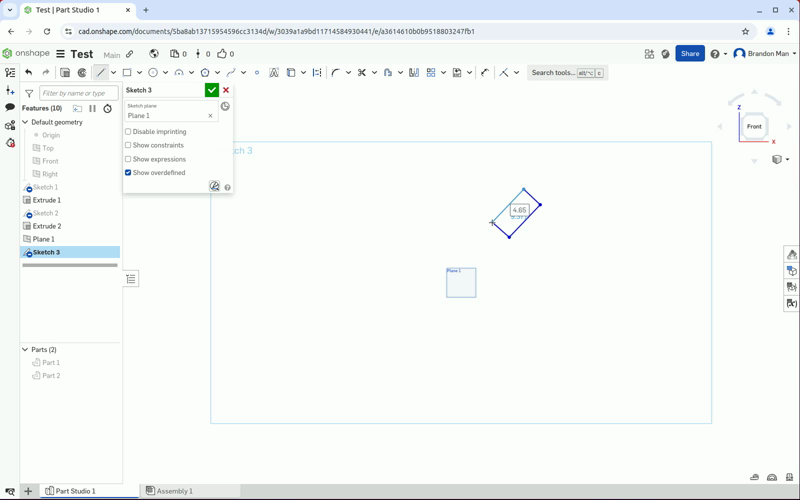
click(492, 222)
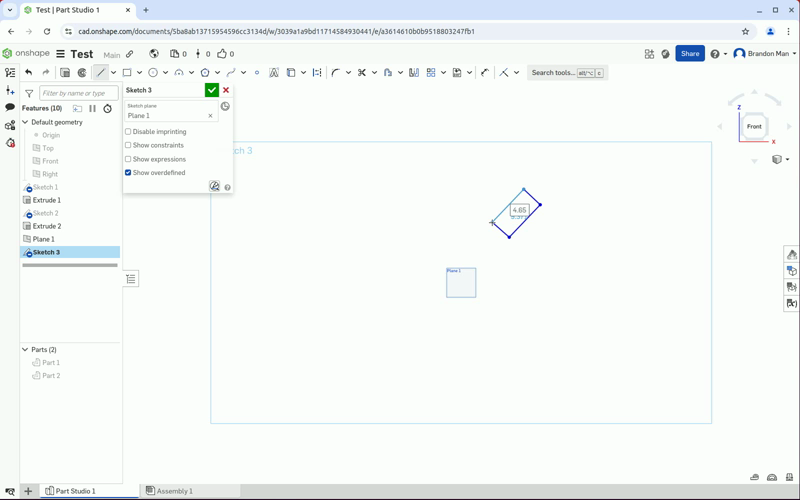
key(esc)
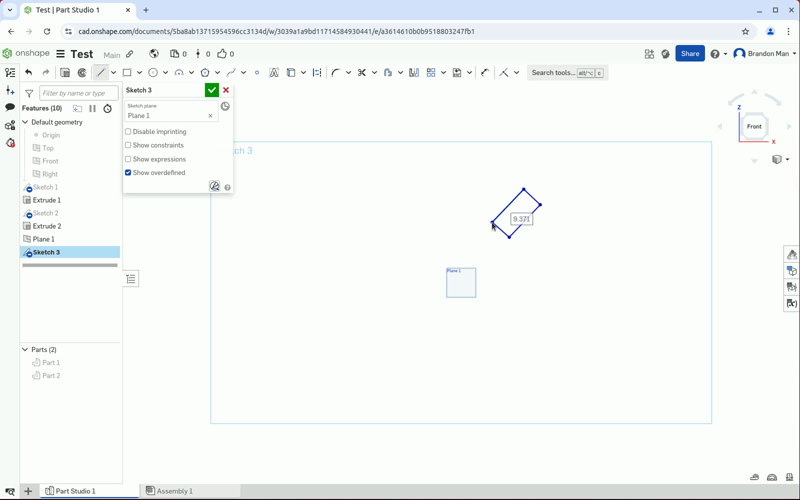
mouse_move(511, 220)
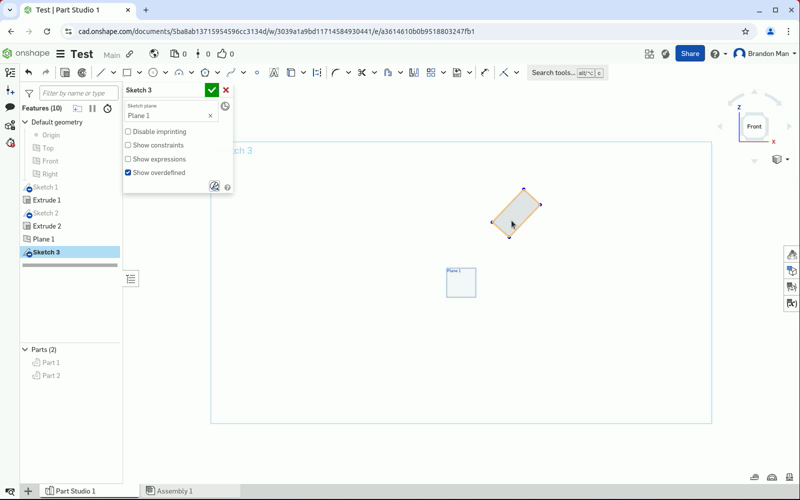
scroll(6)
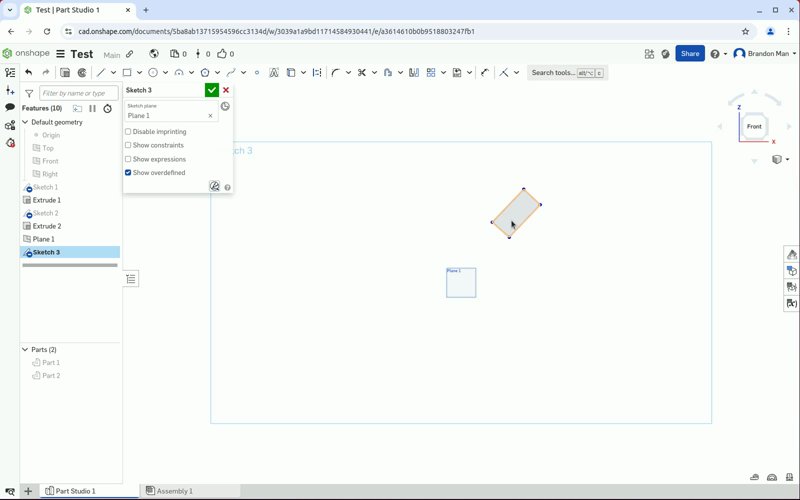
scroll(6)
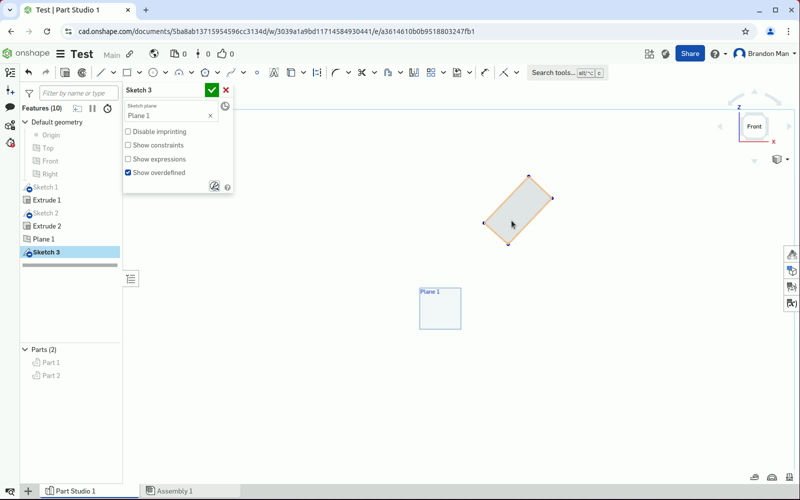
scroll(6)
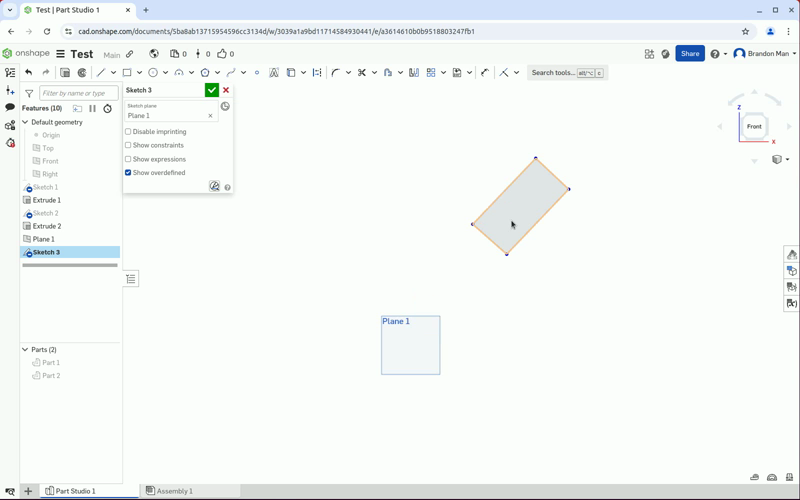
scroll(6)
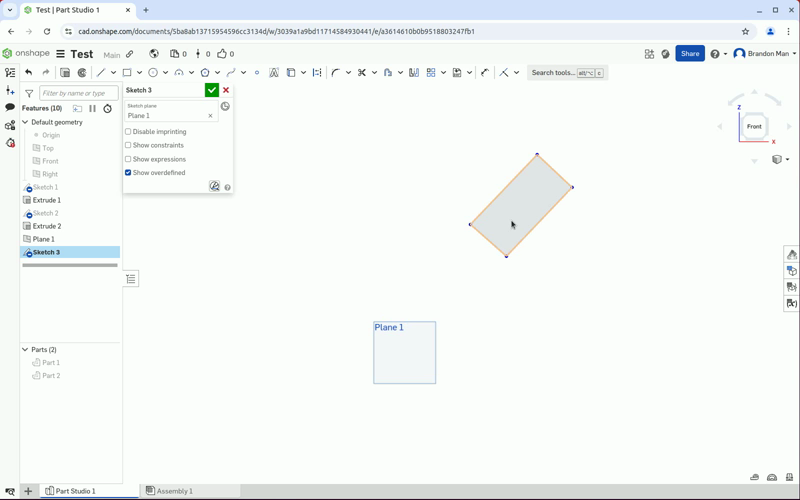
scroll(6)
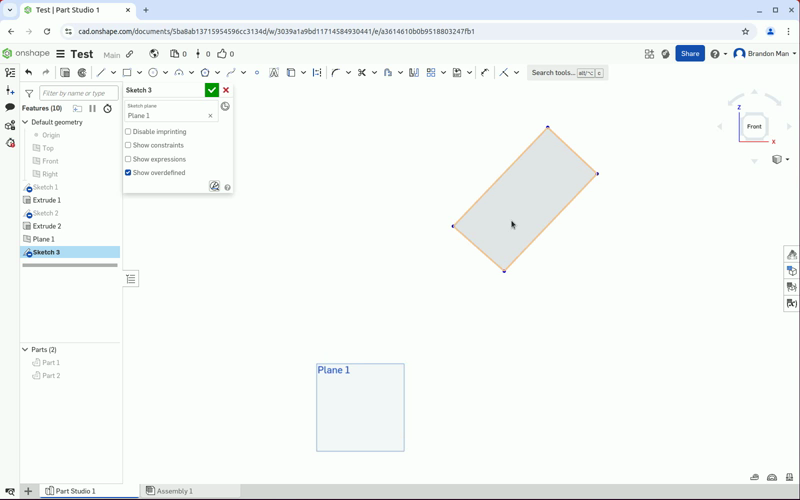
scroll(6)
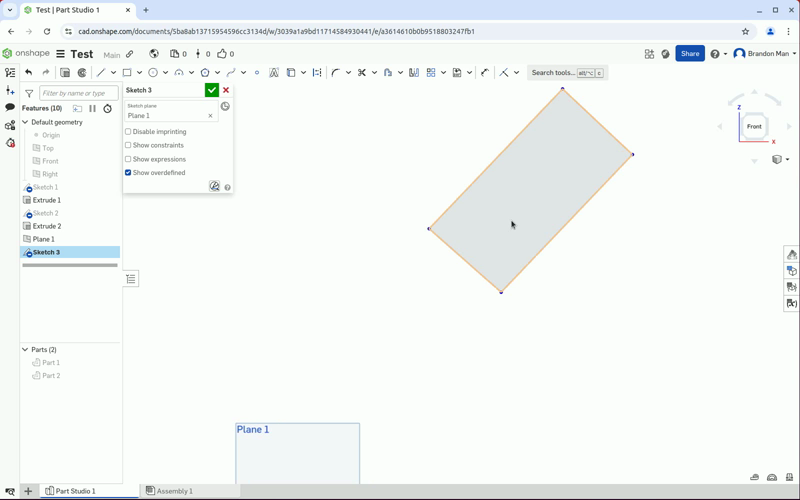
scroll(6)
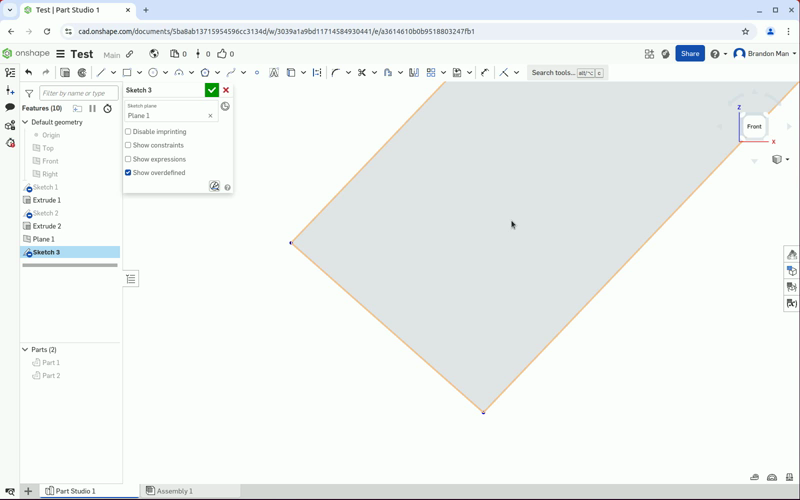
click(511, 220)
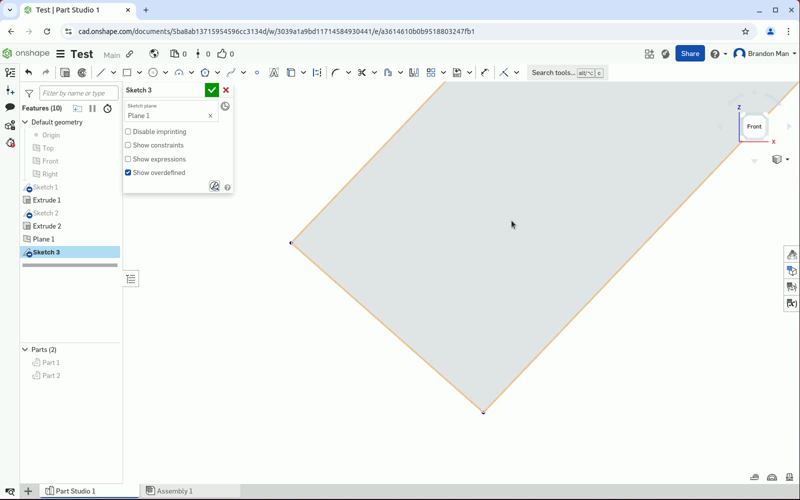
scroll(-6)
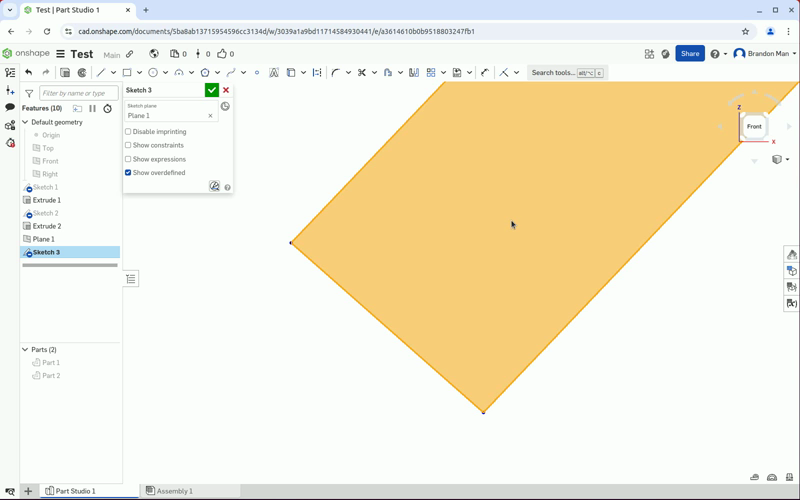
scroll(-6)
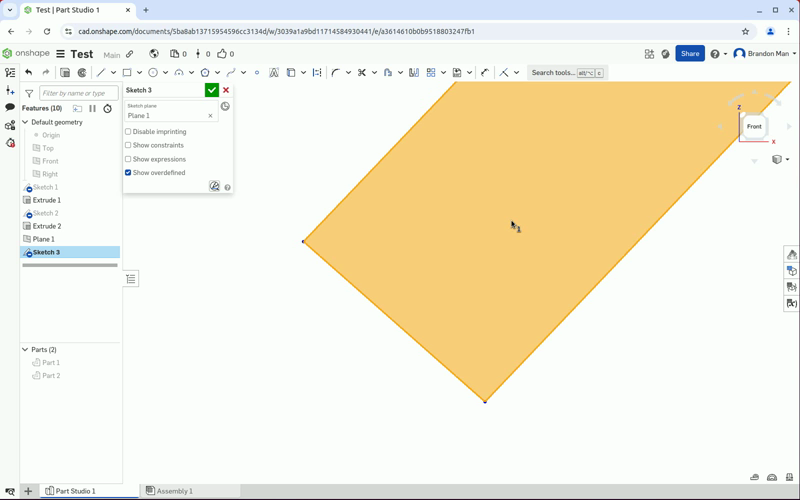
scroll(-6)
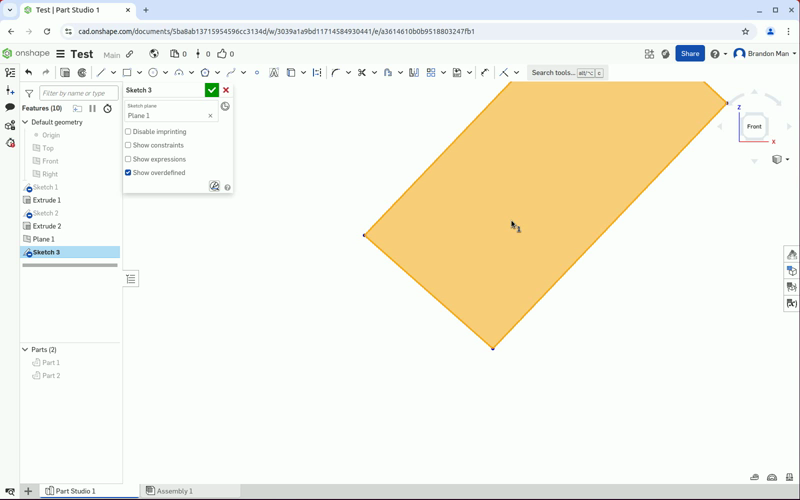
scroll(-6)
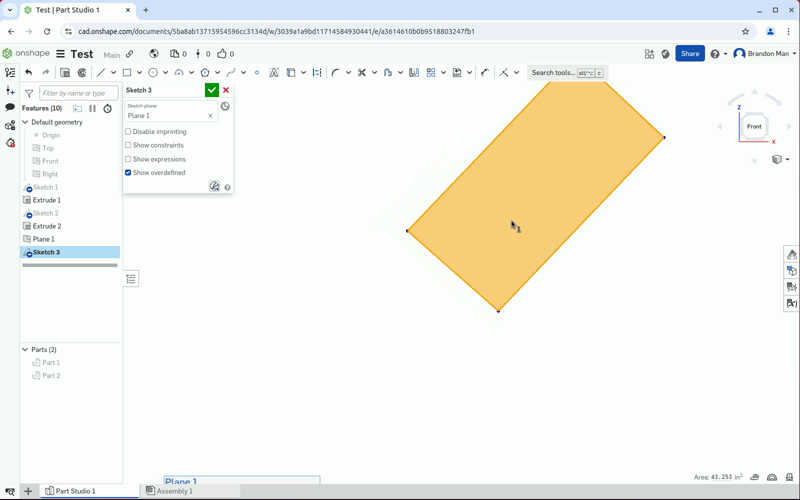
scroll(-6)
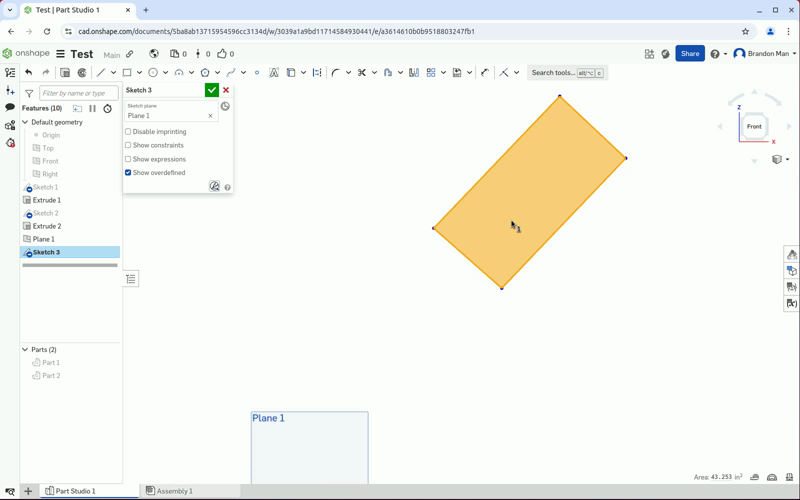
scroll(-6)
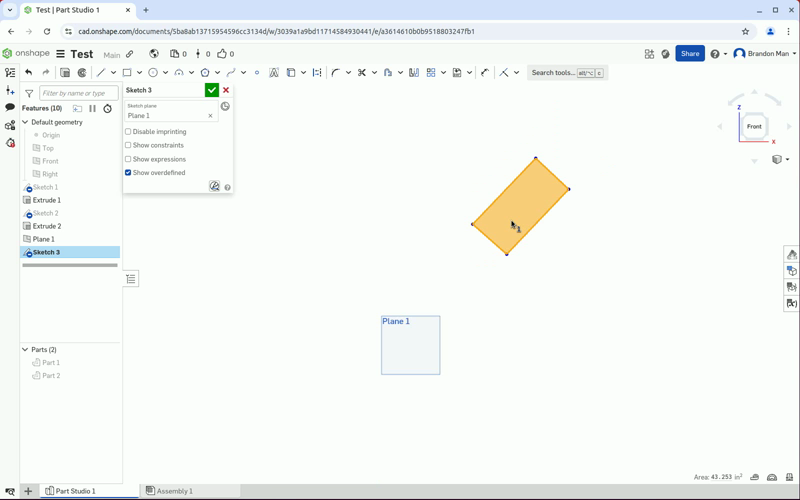
scroll(-6)
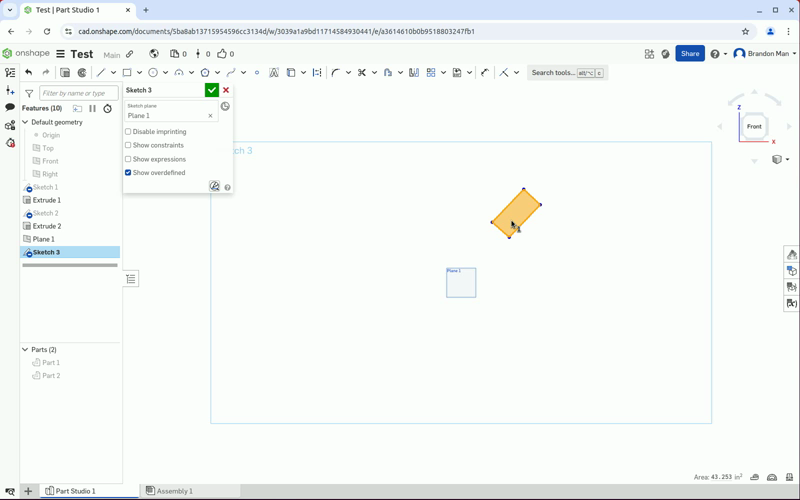
mouse_move(73, 352)
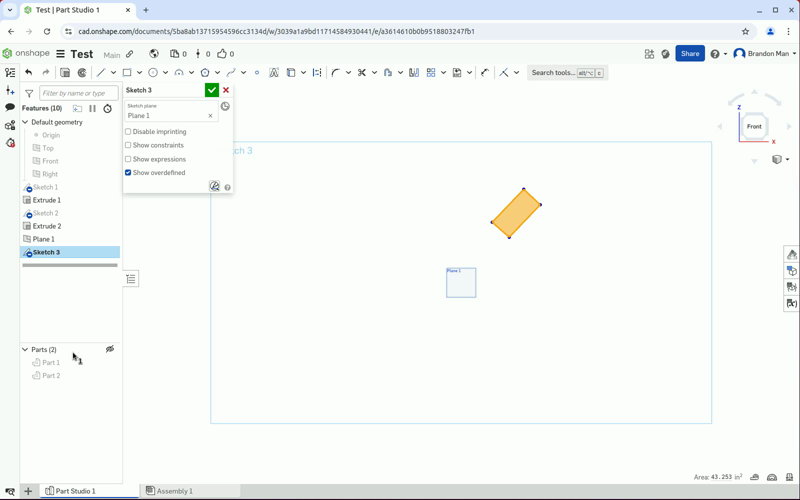
key(shift+y)
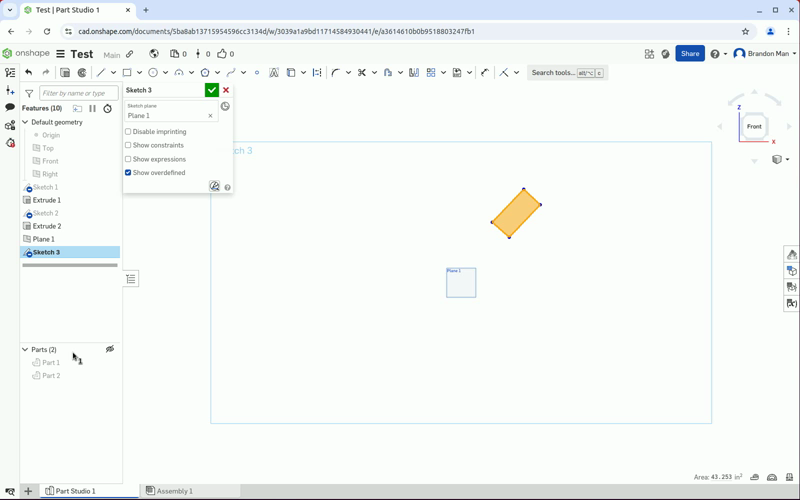
key(shift+e)
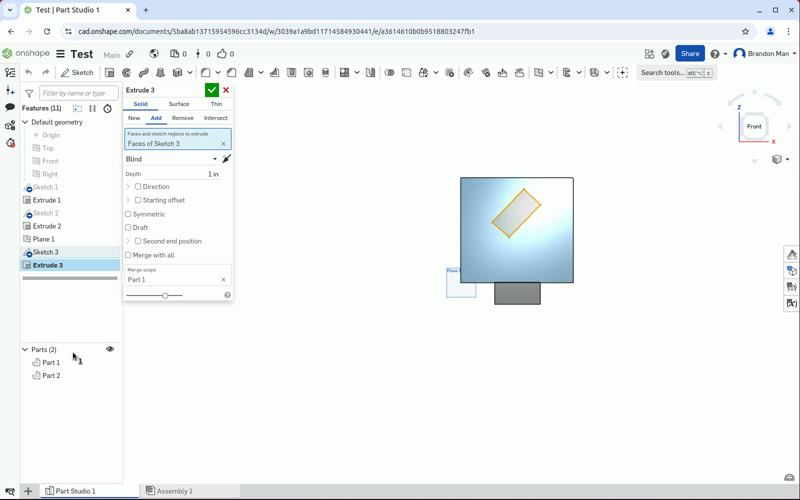
mouse_move(143, 106)
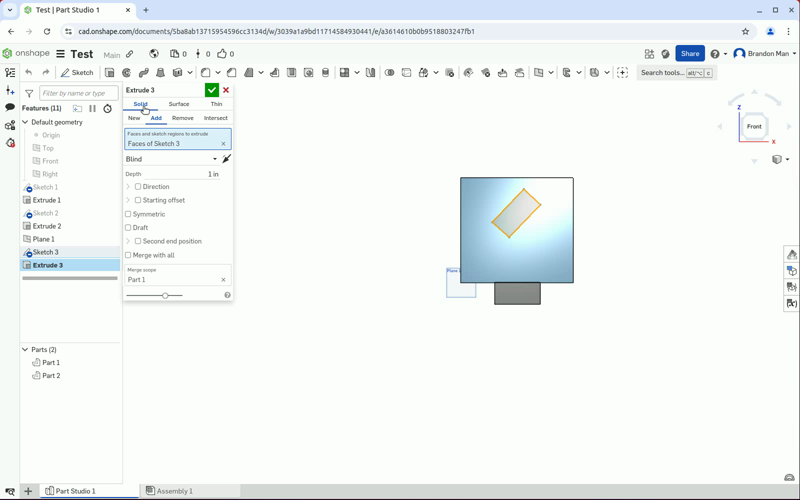
click(143, 106)
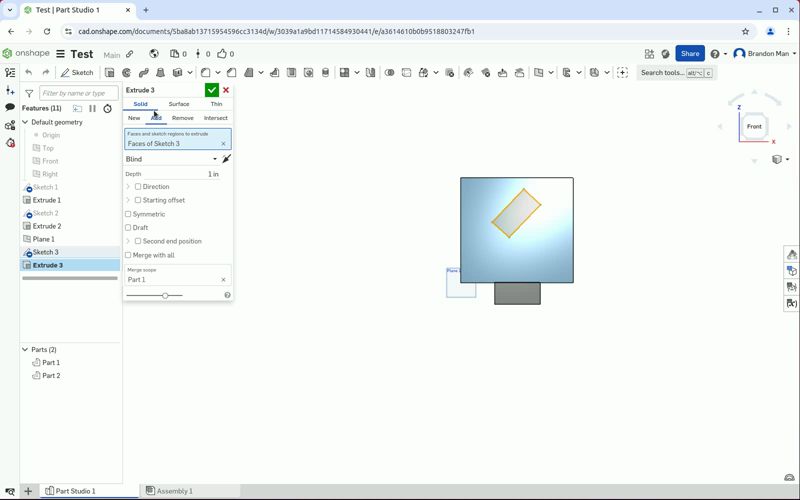
mouse_move(186, 120)
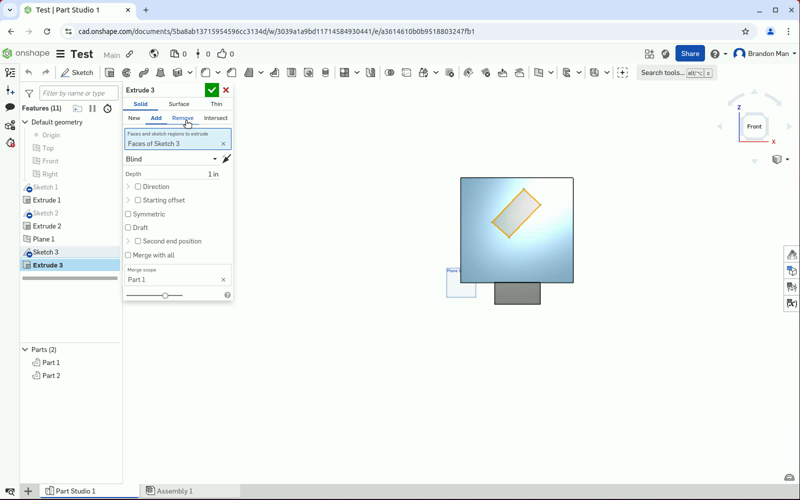
click(186, 120)
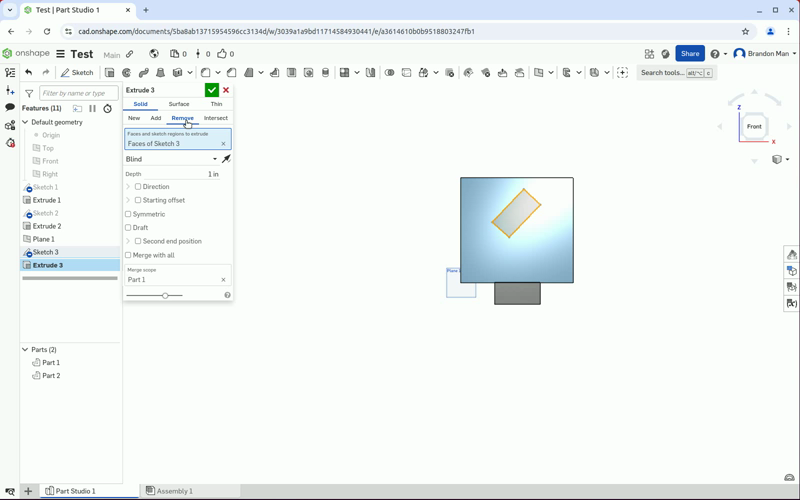
key(tab, 4)
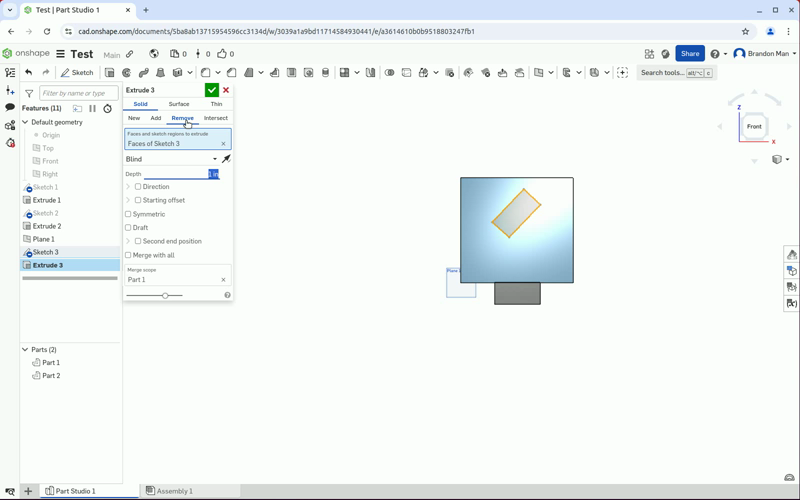
text(18.535)
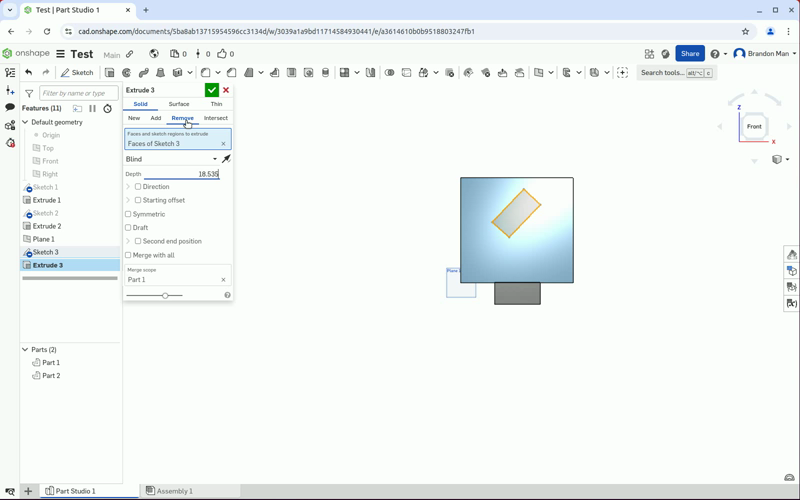
key(tab, 6)
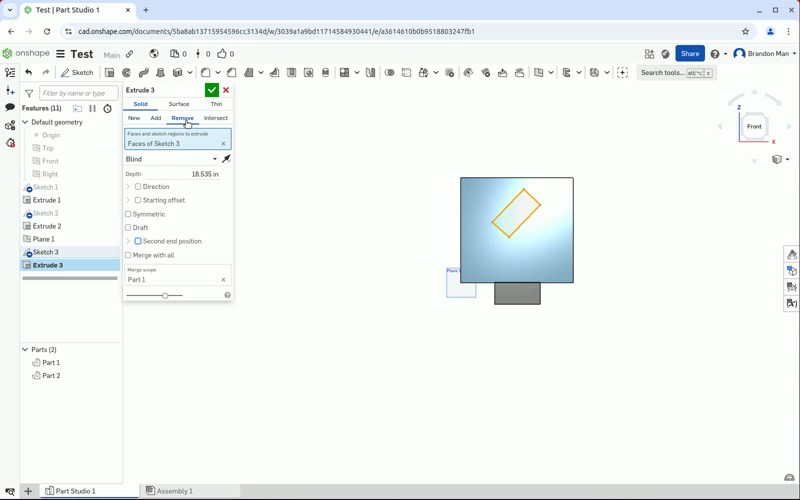
key(space)
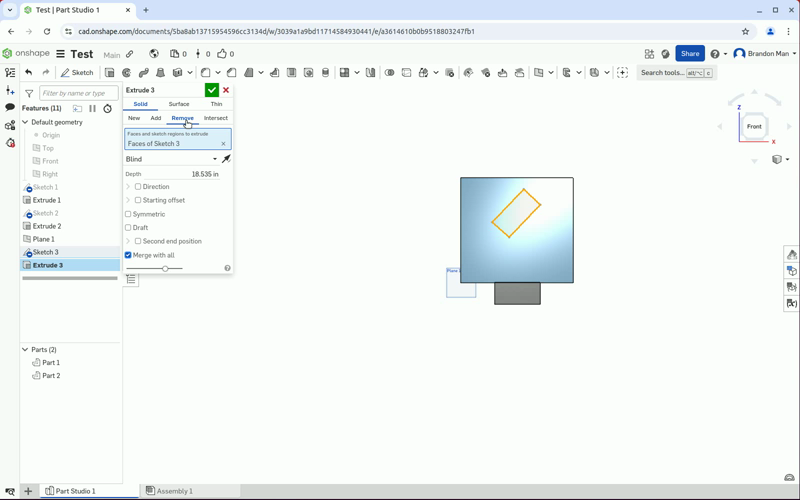
key(enter)
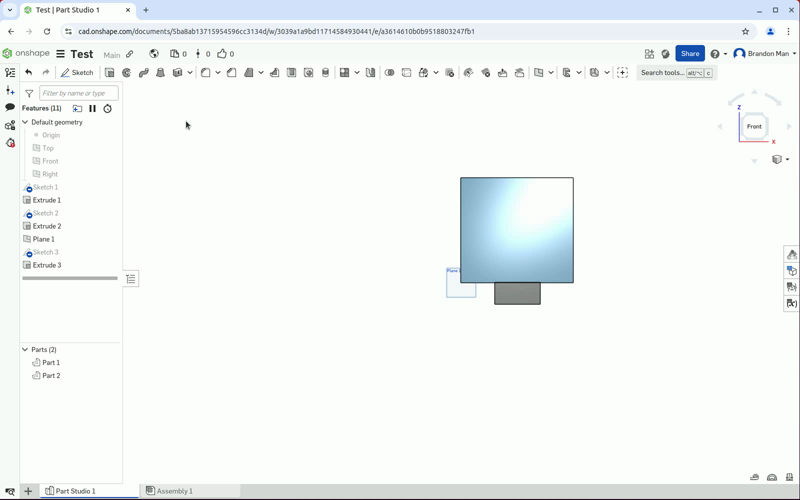
key(shift+h)
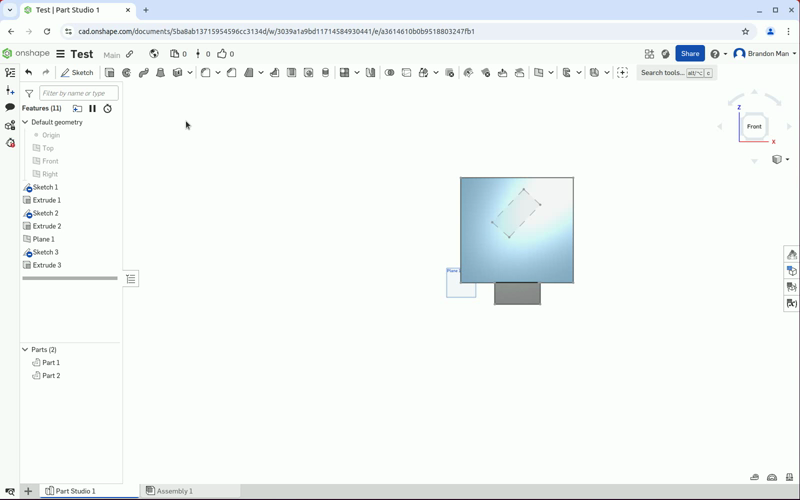
key(shift+h)
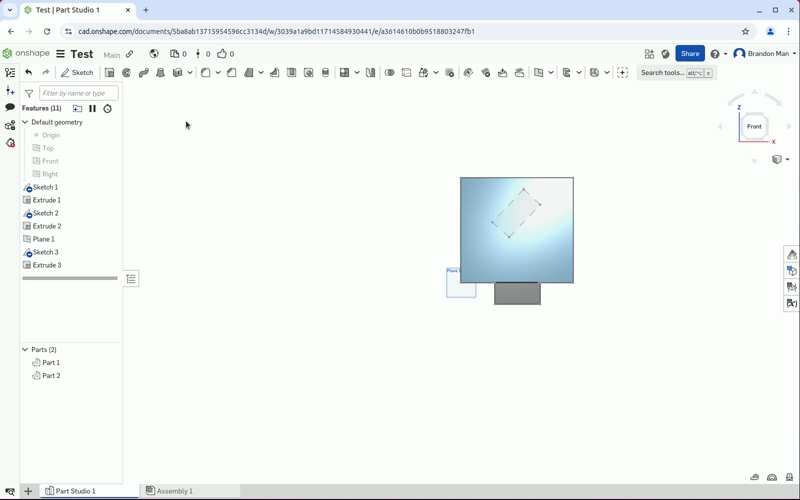
key(shift+7)
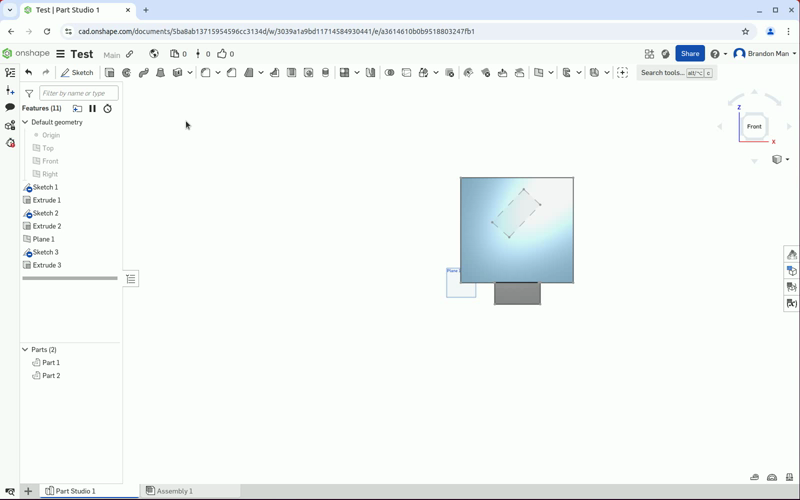
key(left, 2)
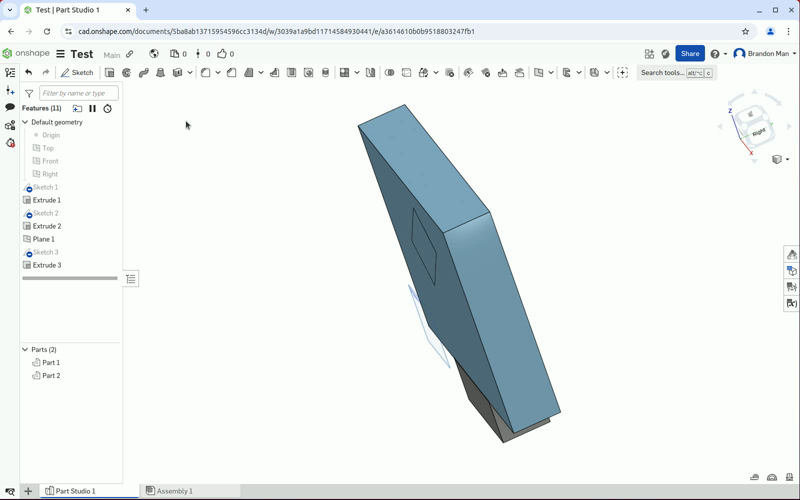
key(down, 2)
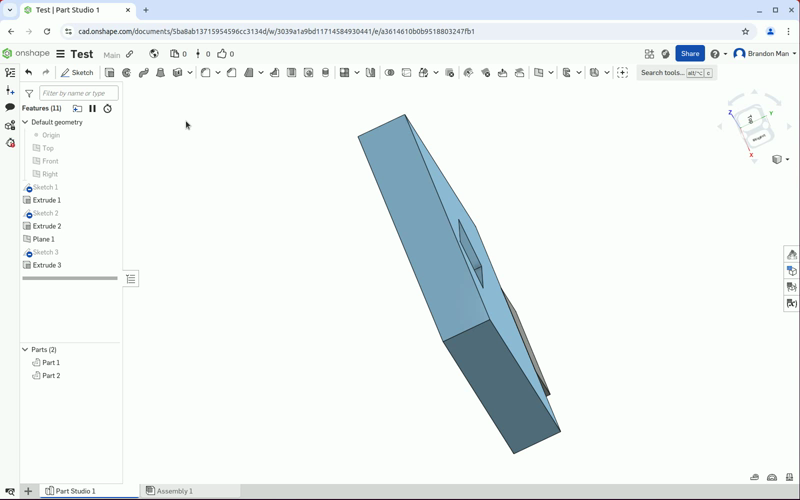
key(up, 2)
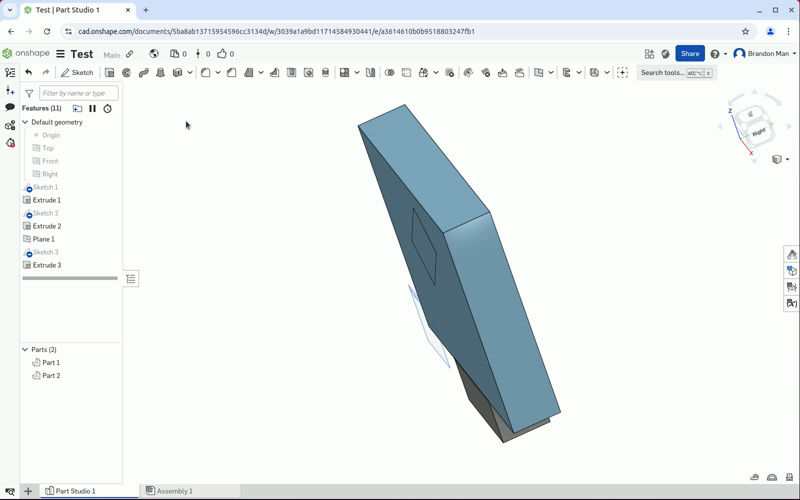
key(right, 2)
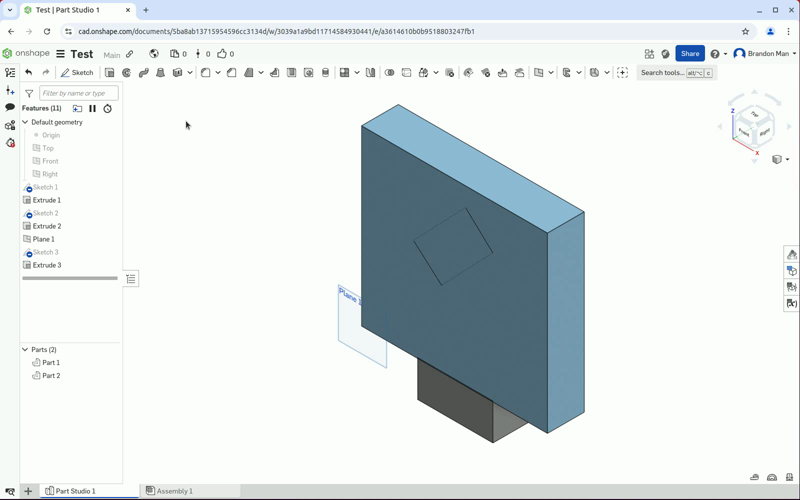
mouse_move(73, 189)
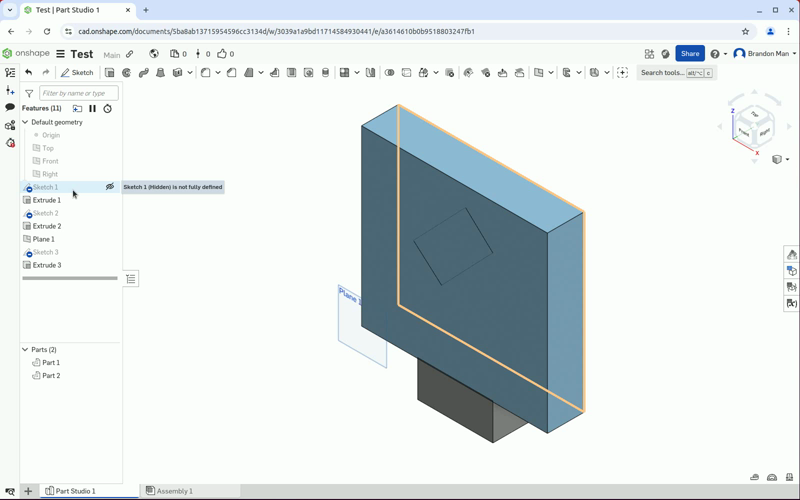
click(73, 189)